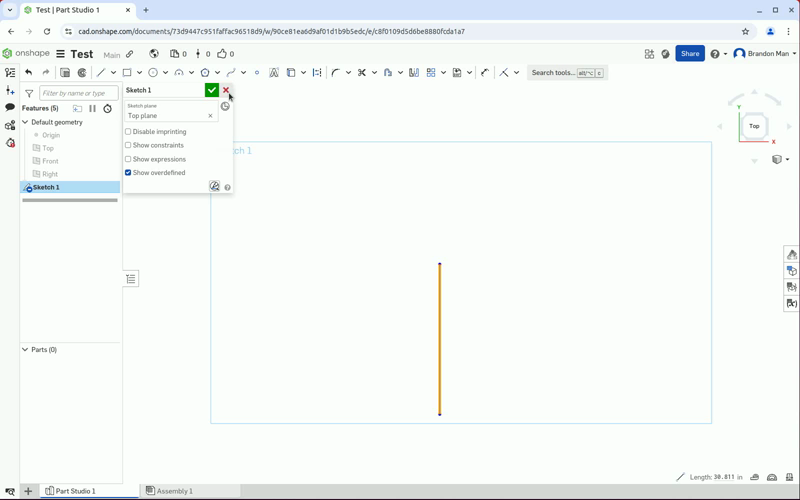
key(shift+h)
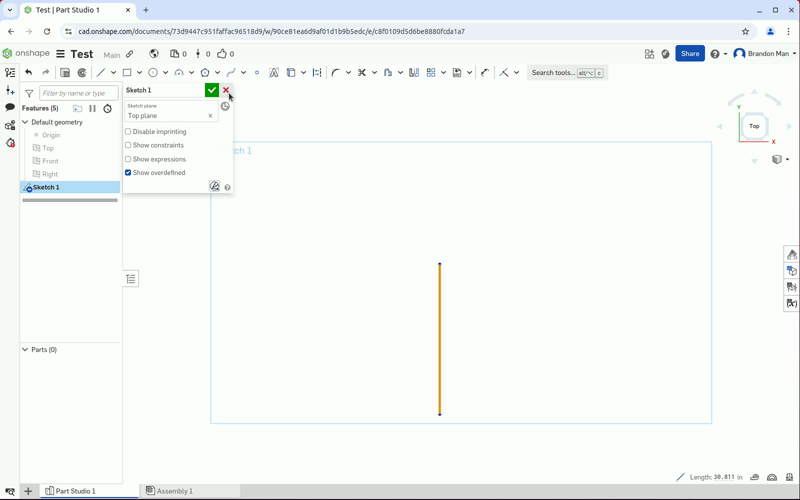
key(shift+s)
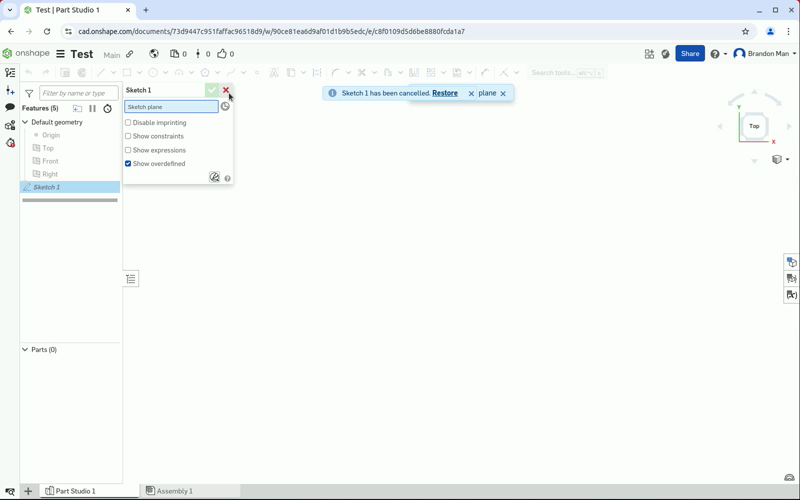
mouse_move(73, 150)
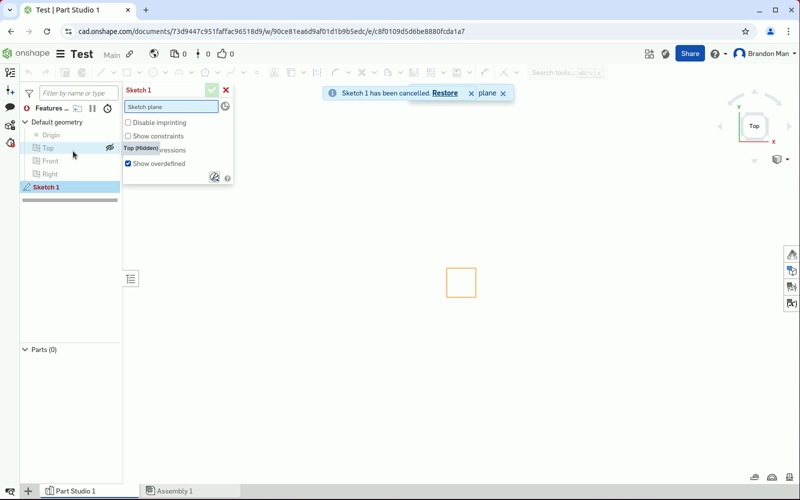
click(73, 150)
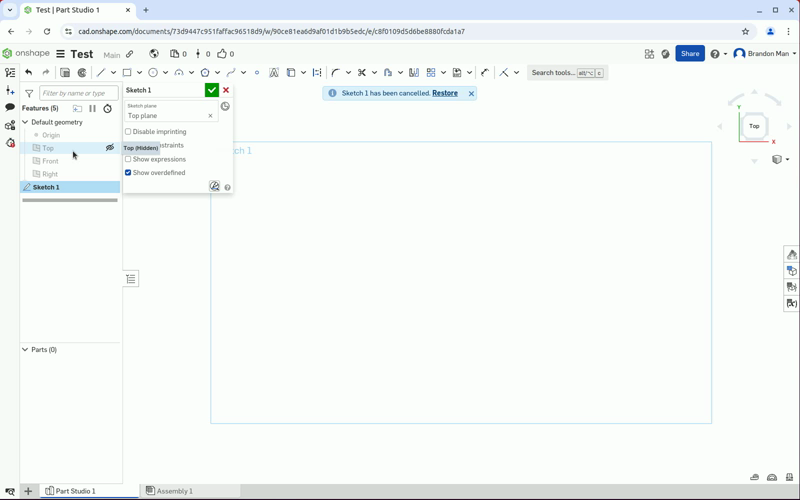
mouse_move(73, 352)
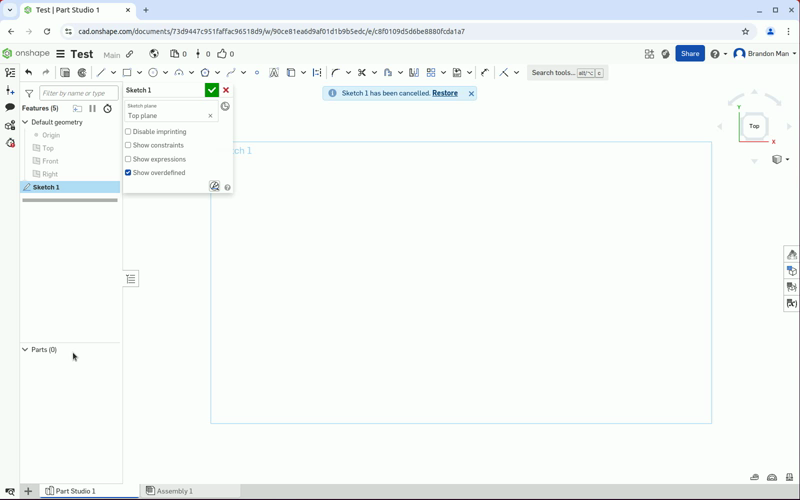
key(y)
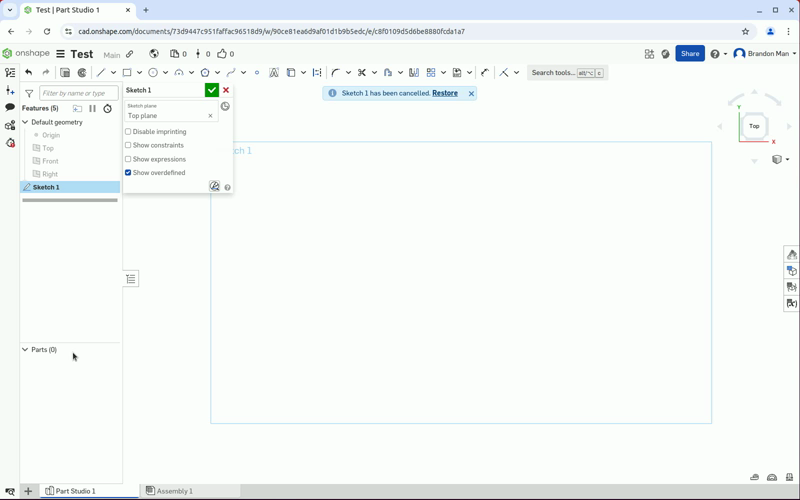
key(l)
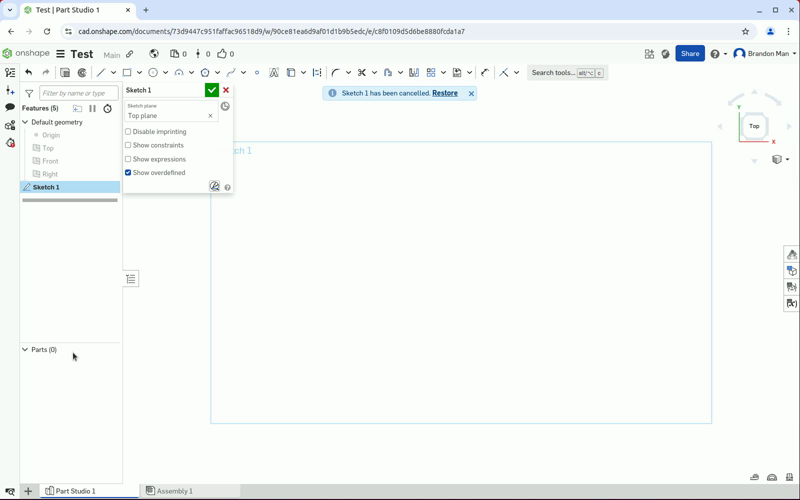
key_down(shift)
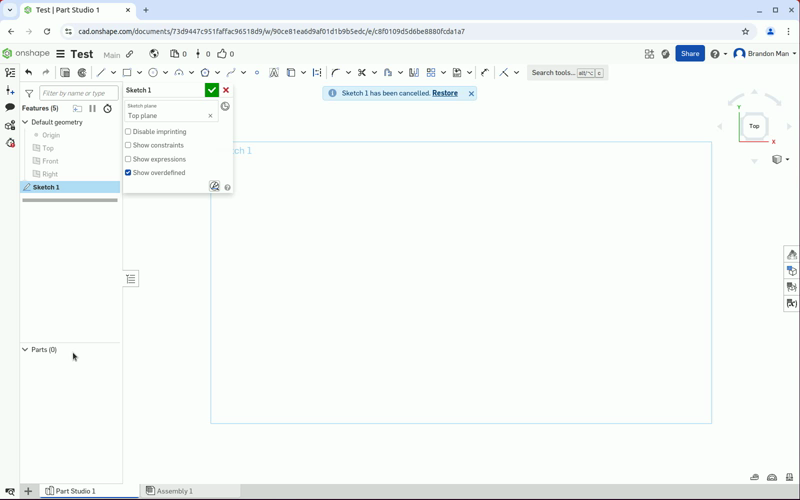
mouse_move(447, 288)
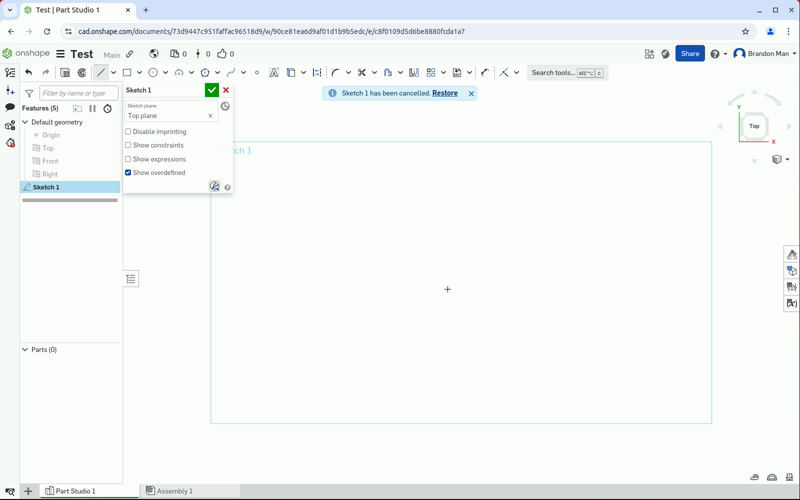
click(447, 288)
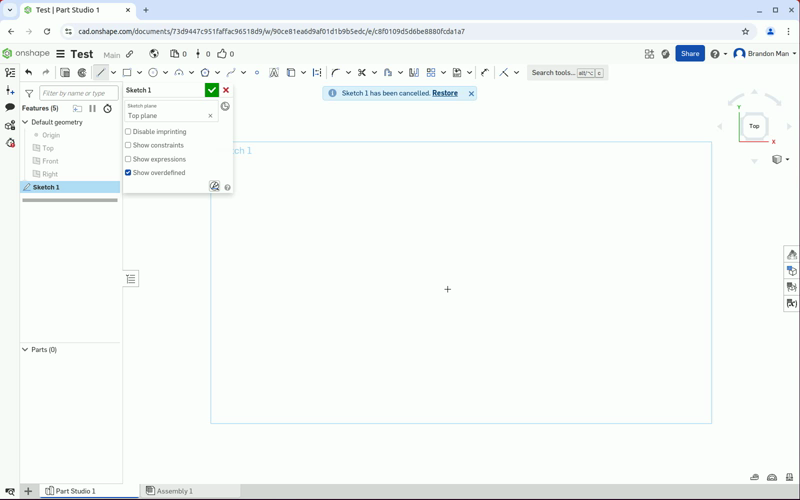
key_up(shift)
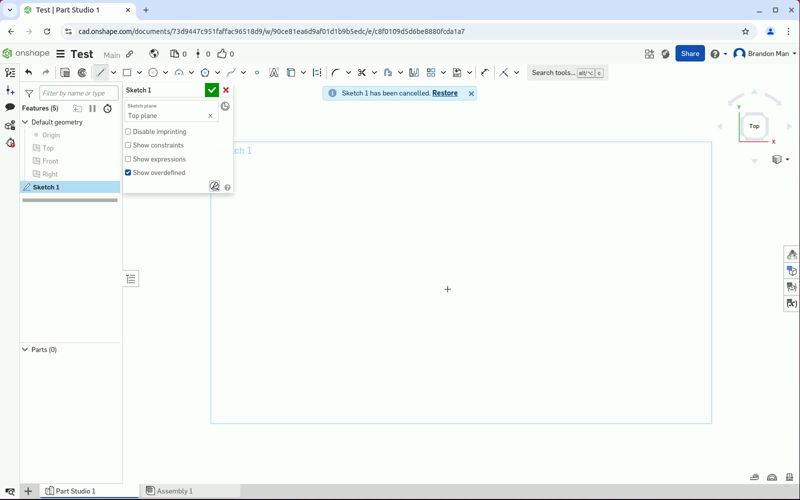
key_down(shift)
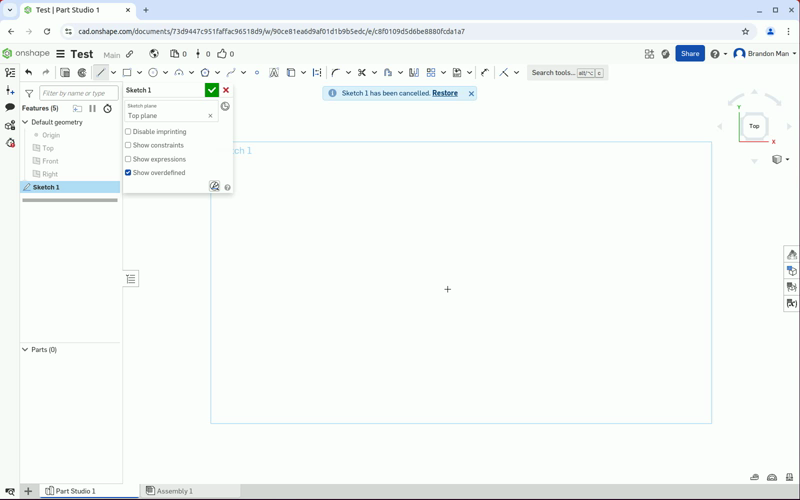
mouse_move(477, 288)
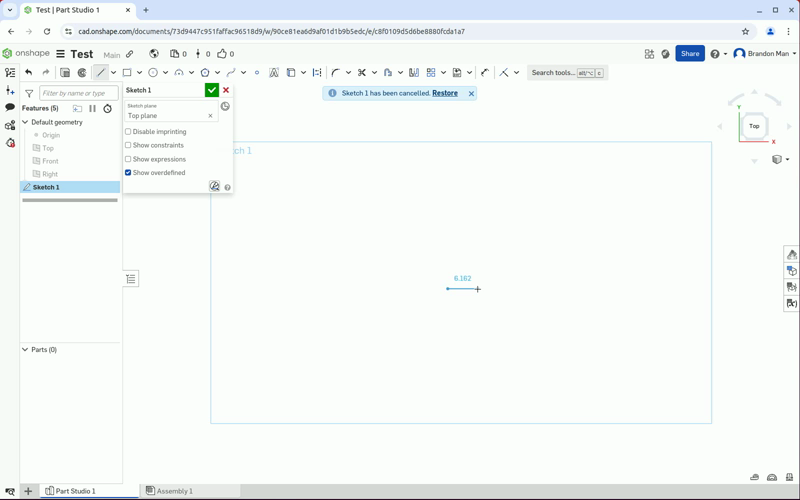
mouse_move(474, 288)
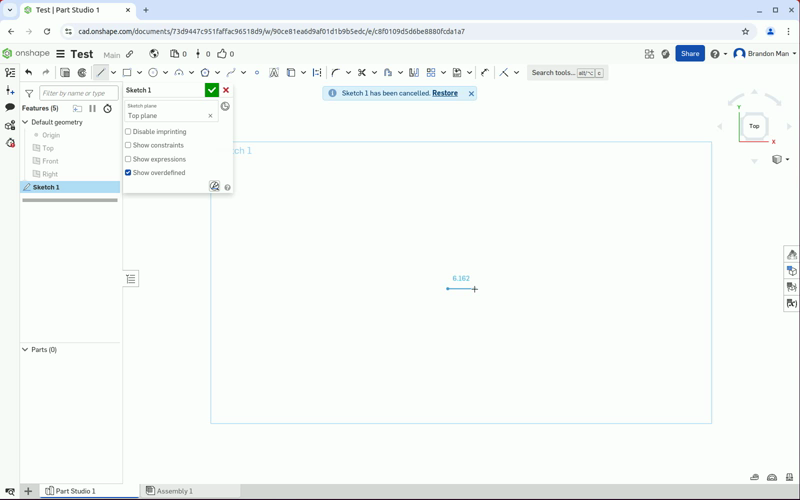
click(474, 288)
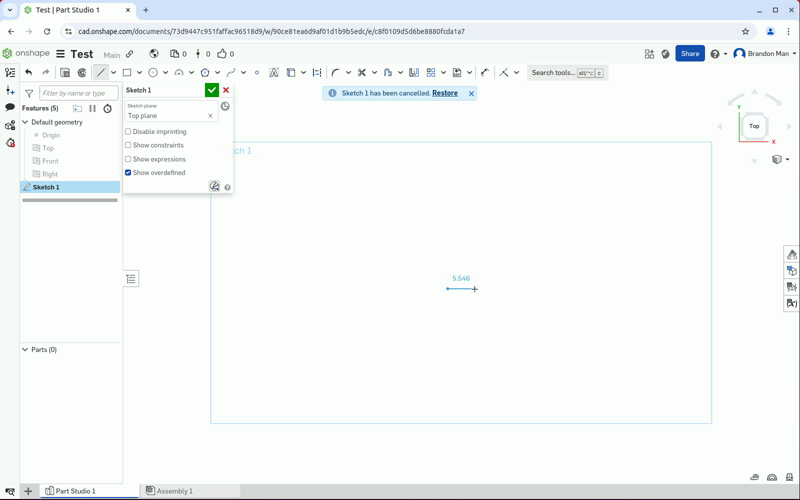
key_up(shift)
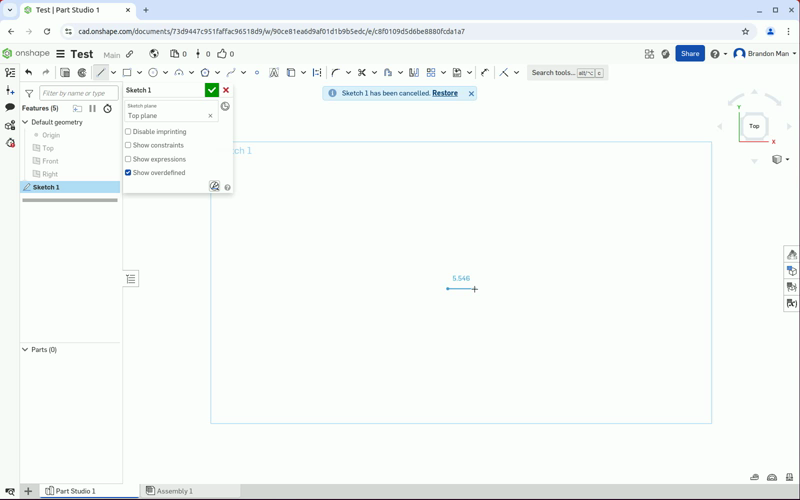
key_down(shift)
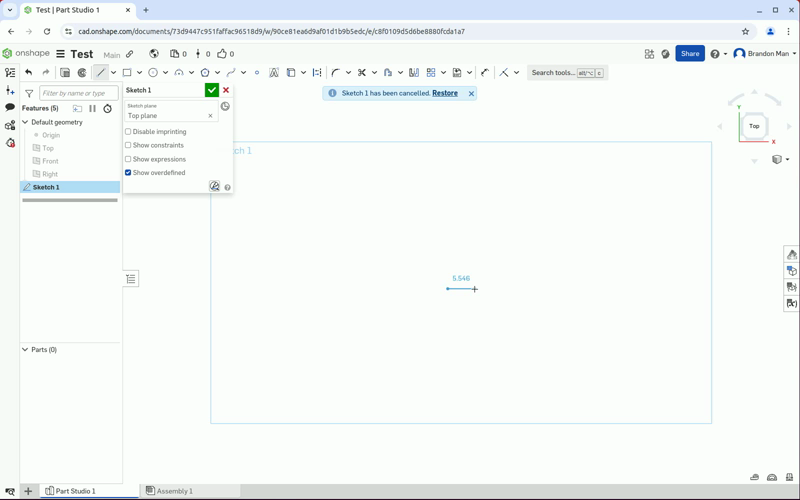
mouse_move(504, 288)
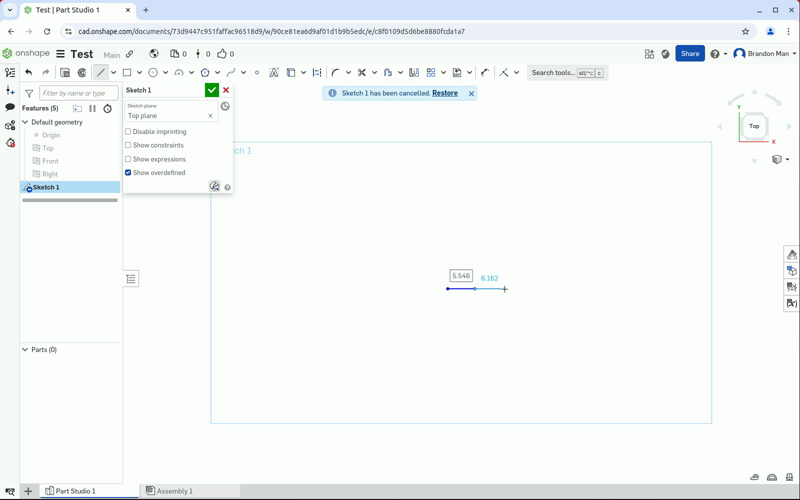
mouse_move(474, 277)
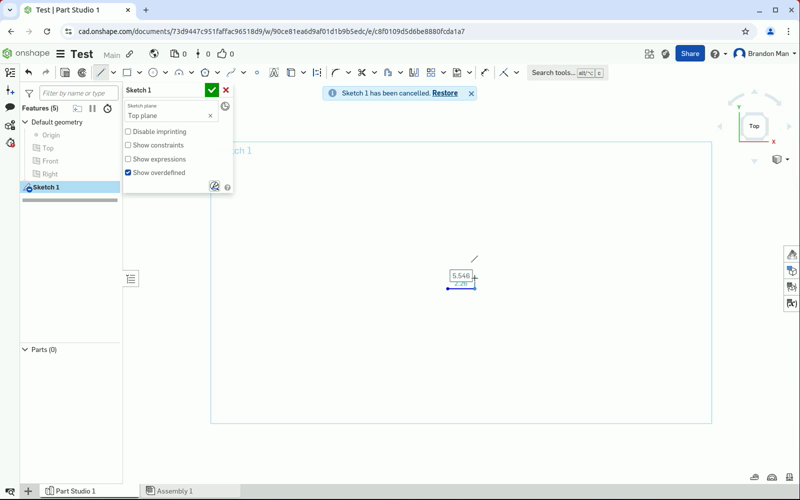
click(474, 277)
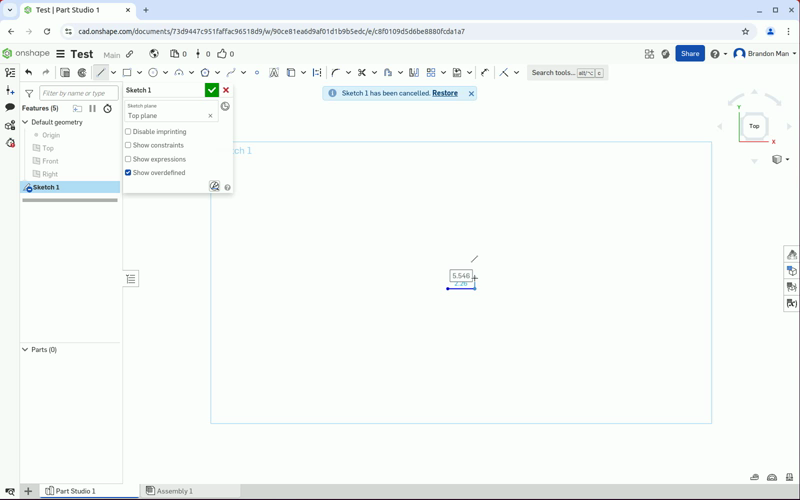
key_up(shift)
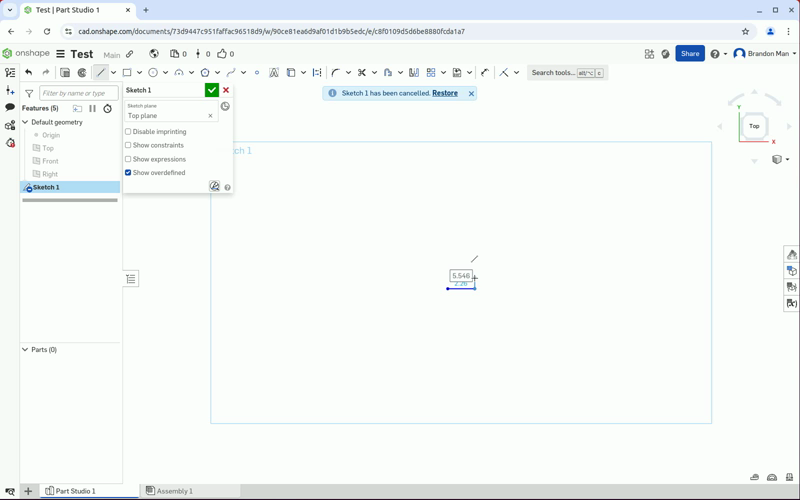
key_down(shift)
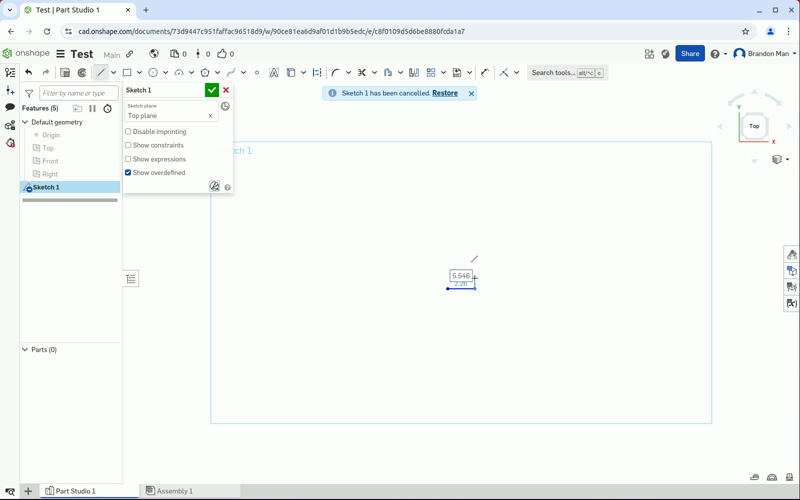
mouse_move(504, 277)
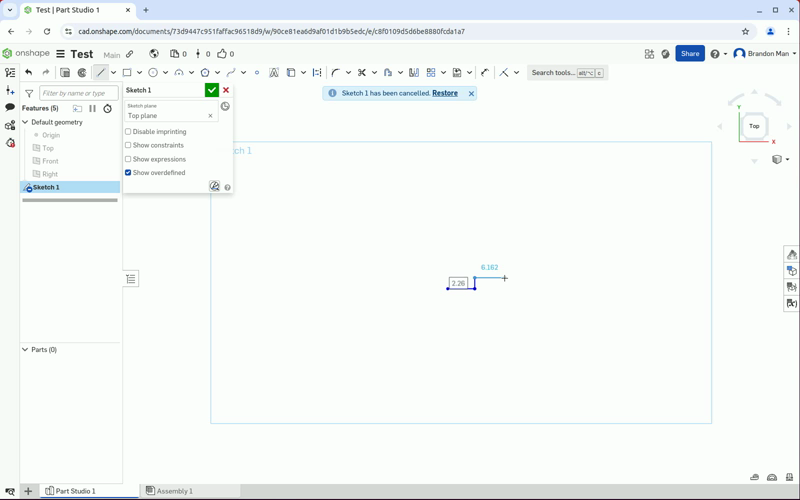
mouse_move(447, 277)
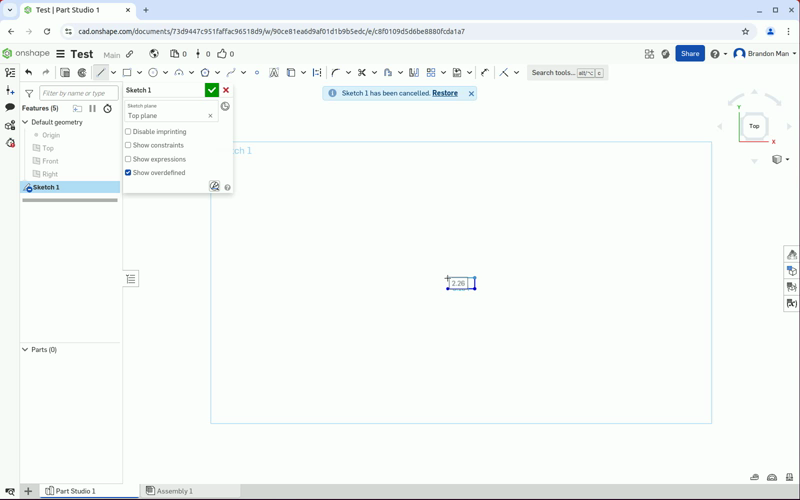
click(447, 277)
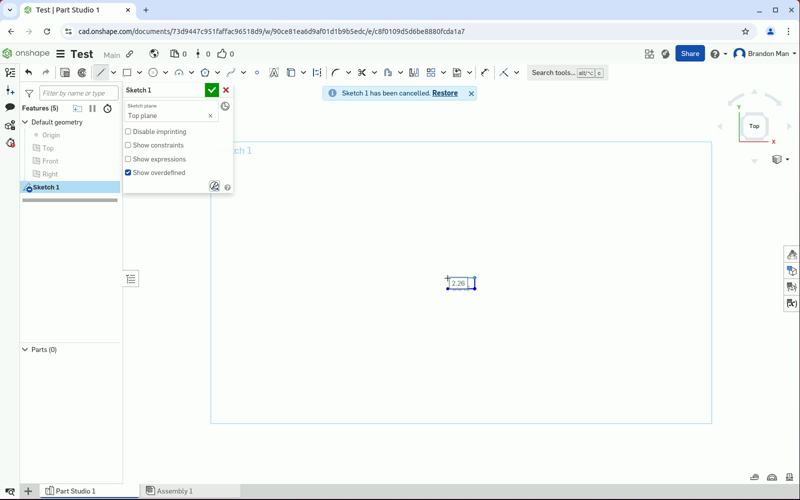
key_up(shift)
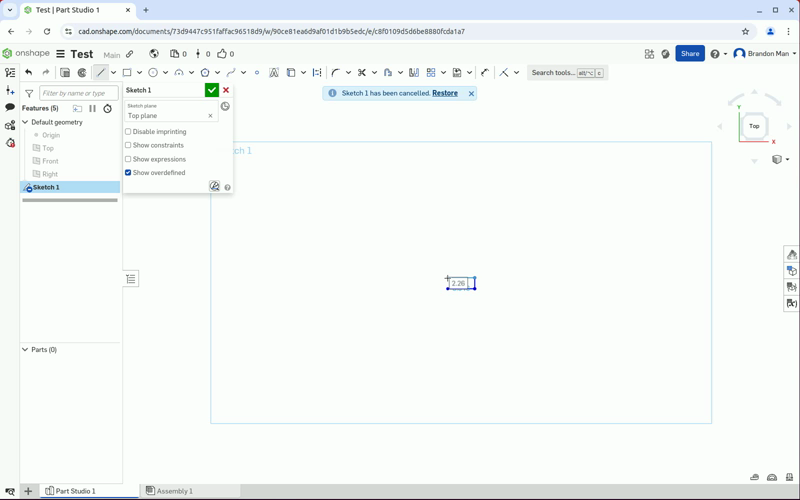
mouse_move(477, 277)
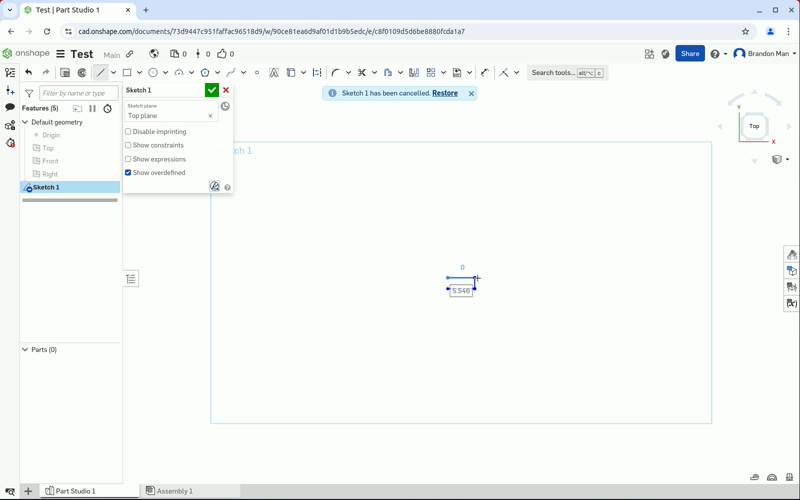
key_down(shift)
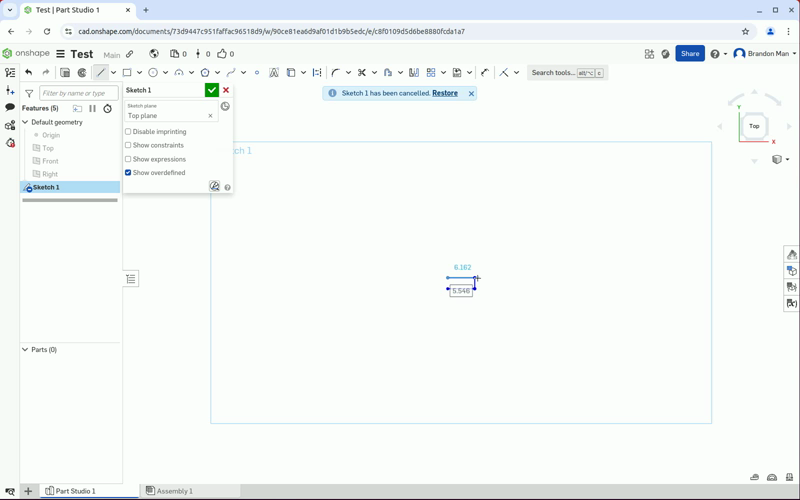
mouse_move(447, 288)
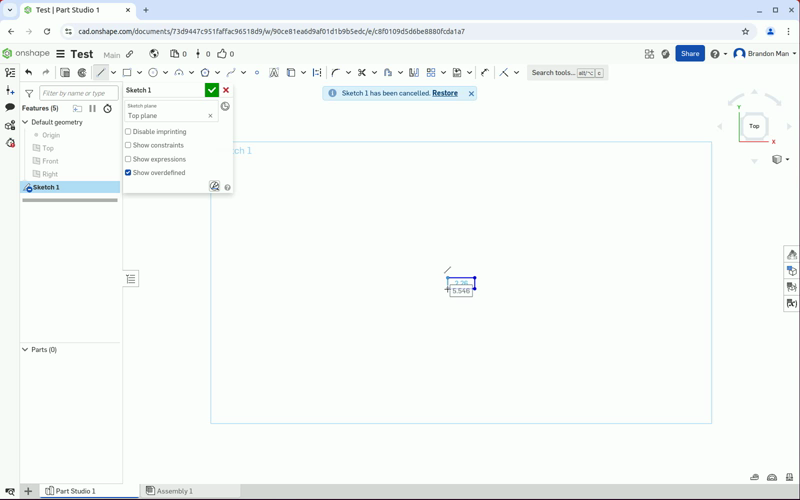
key_up(shift)
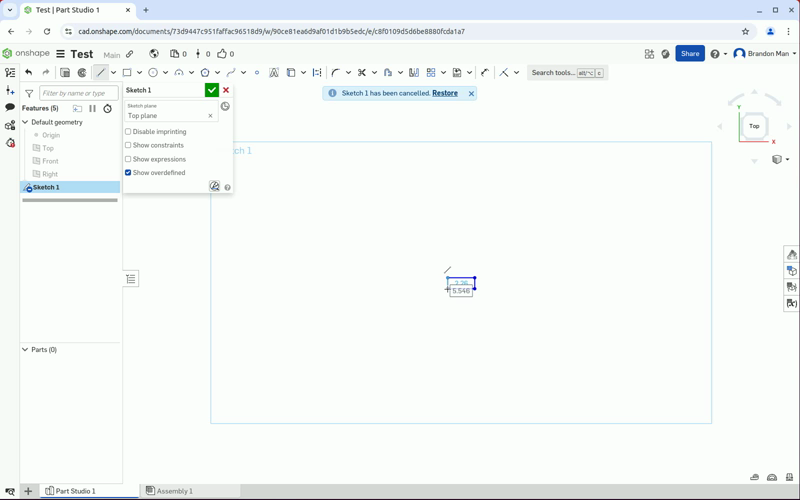
click(447, 288)
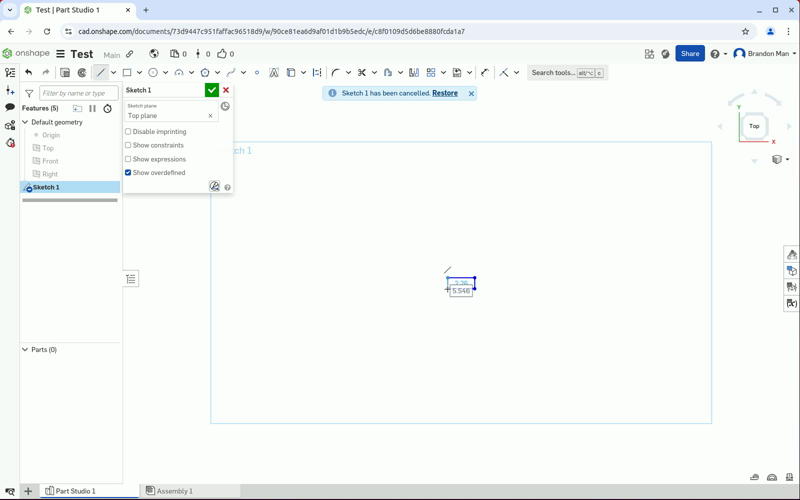
key(esc)
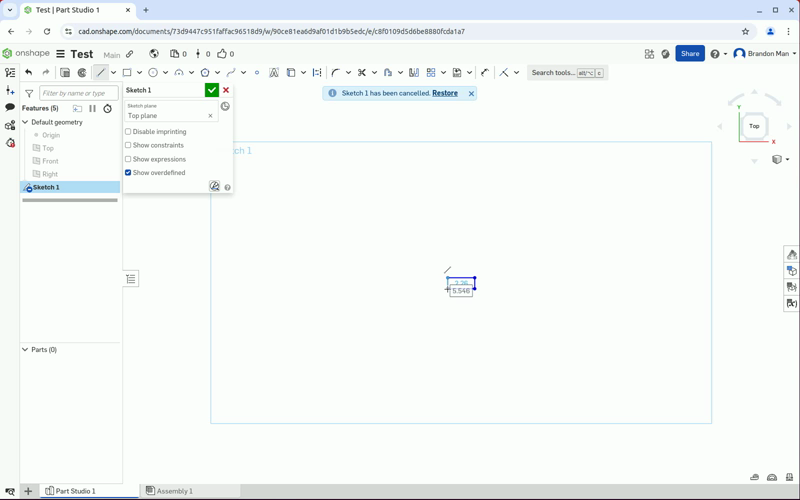
mouse_move(471, 281)
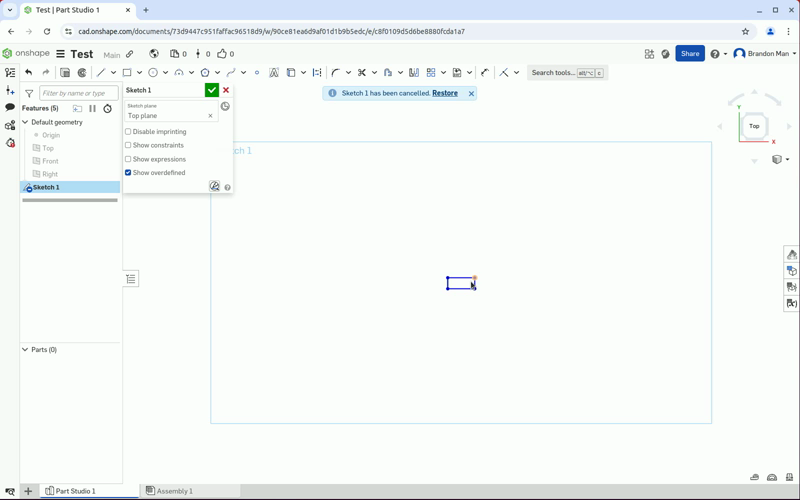
scroll(6)
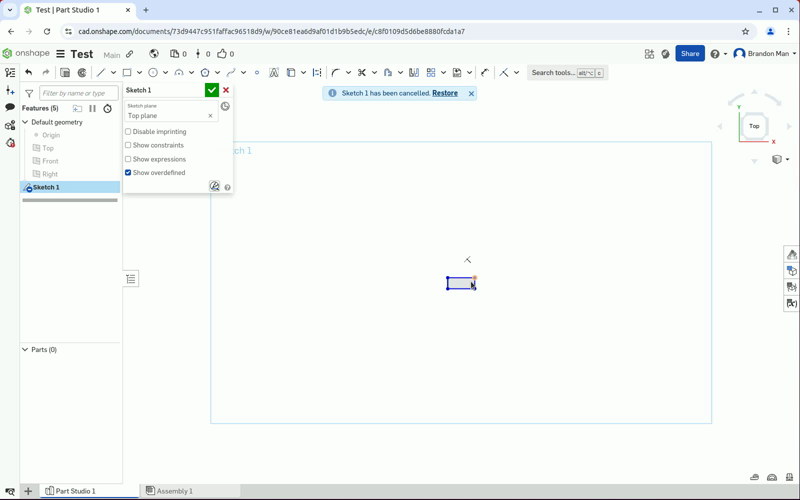
scroll(6)
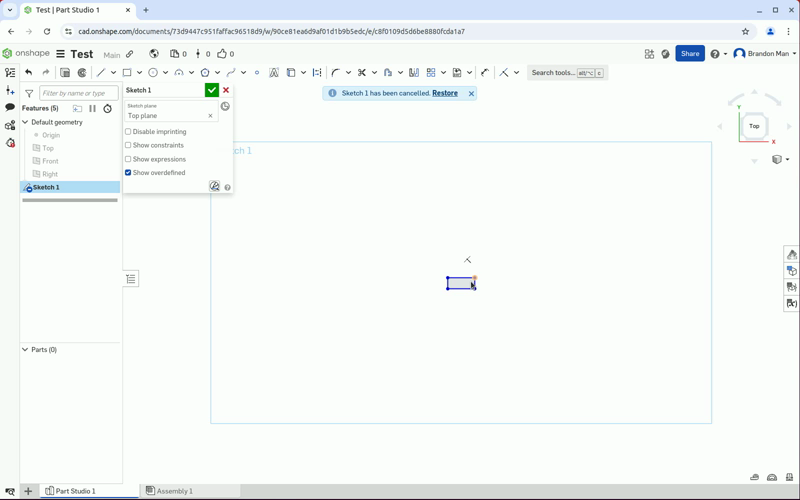
scroll(6)
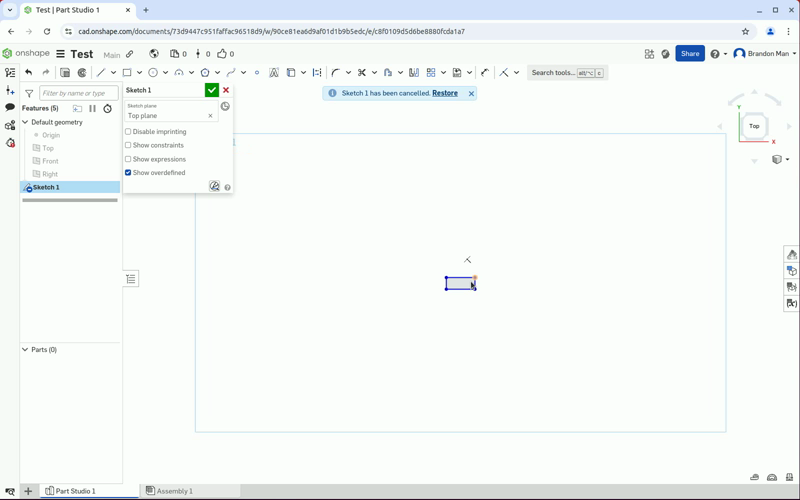
scroll(6)
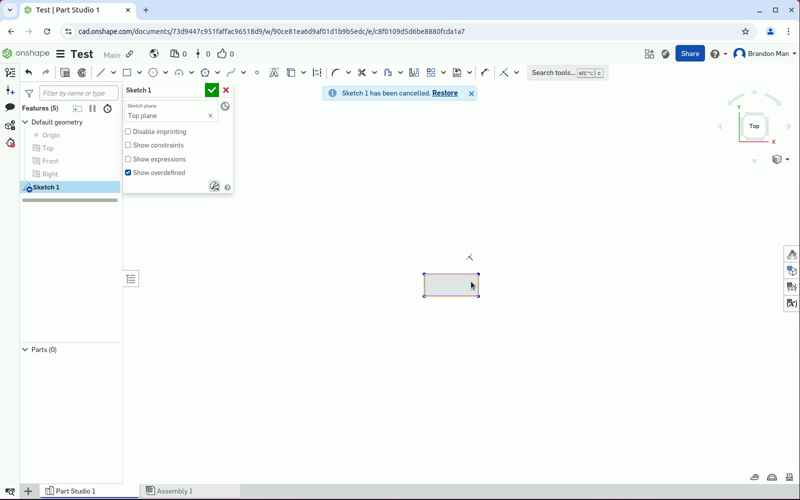
scroll(6)
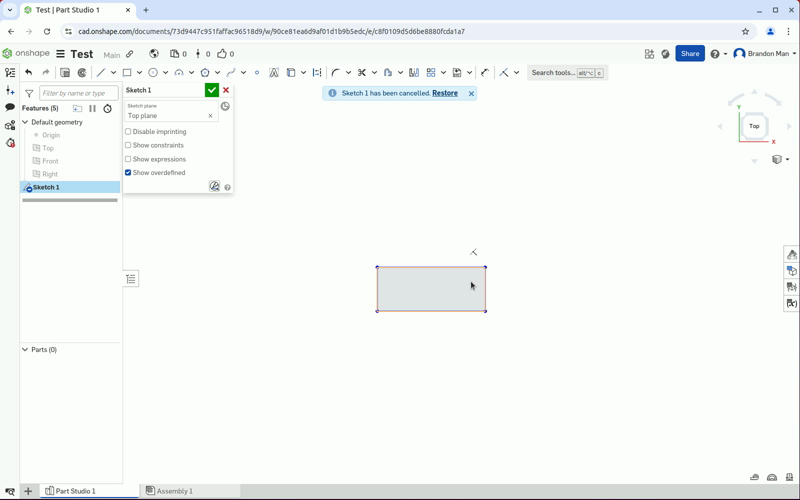
scroll(6)
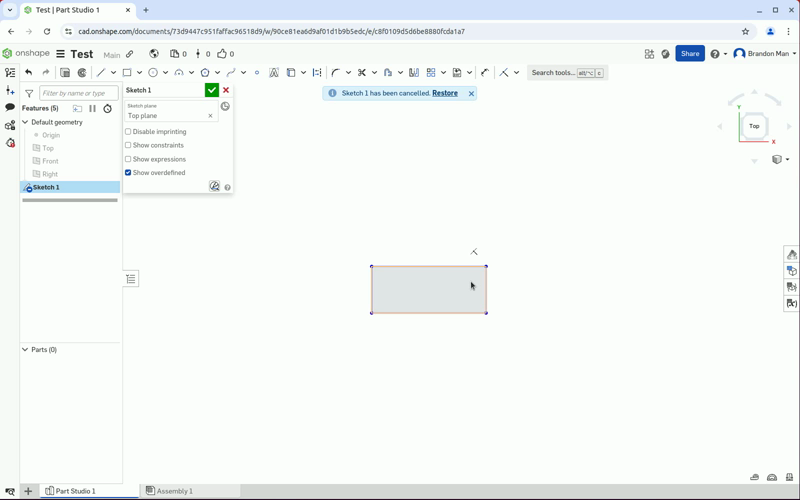
scroll(6)
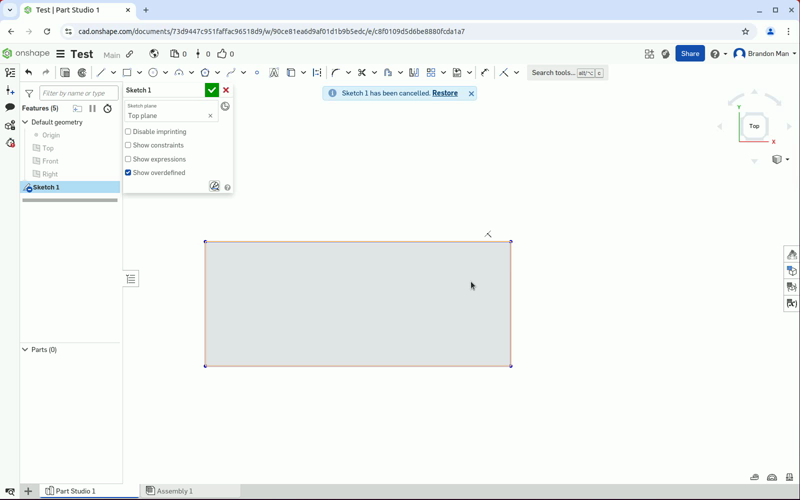
click(471, 281)
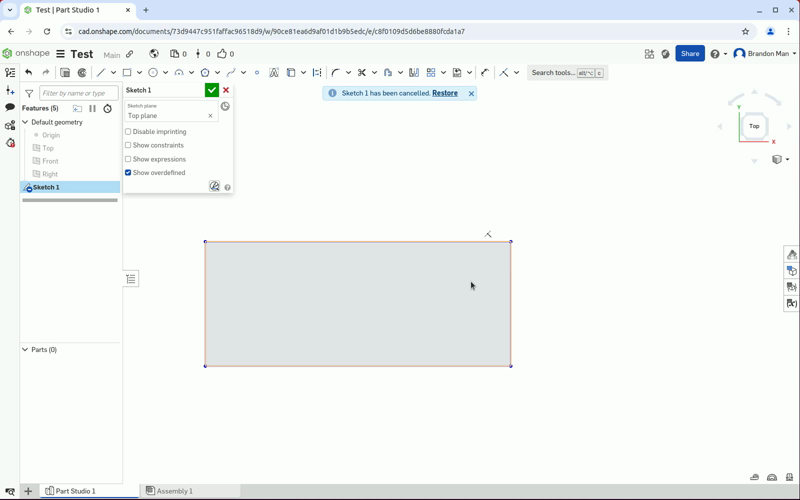
scroll(-6)
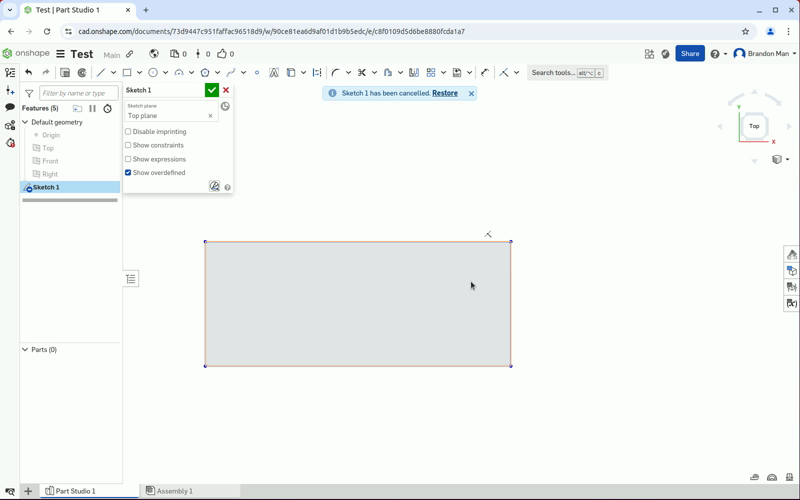
scroll(-6)
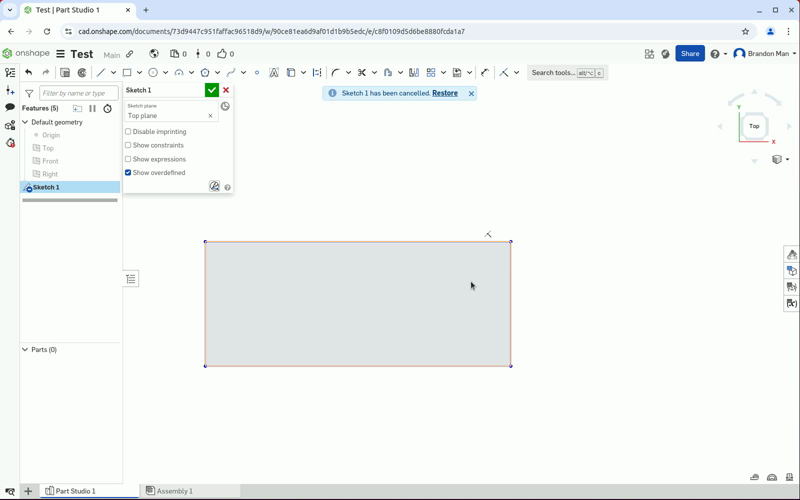
scroll(-6)
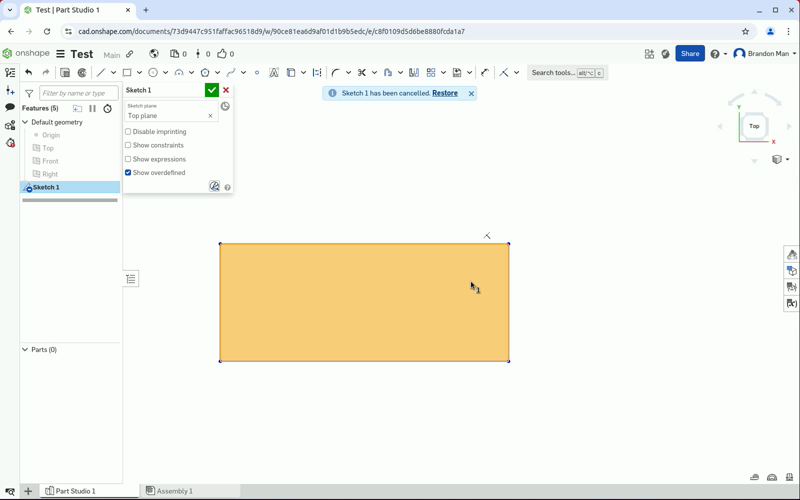
scroll(-6)
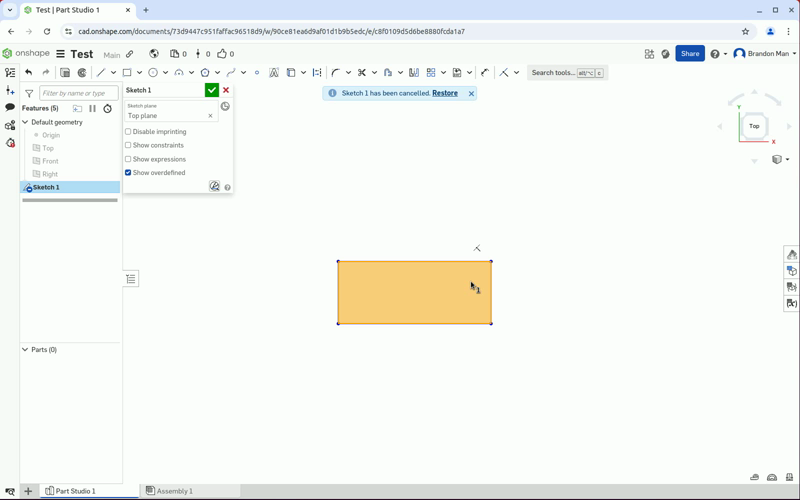
scroll(-6)
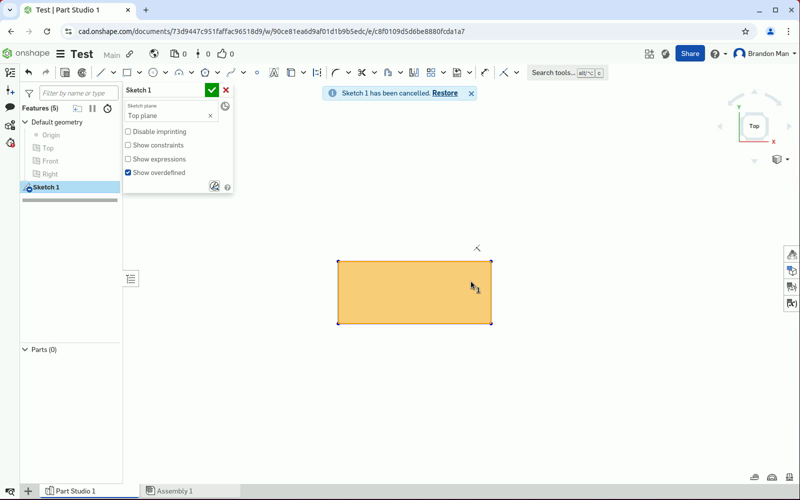
scroll(-6)
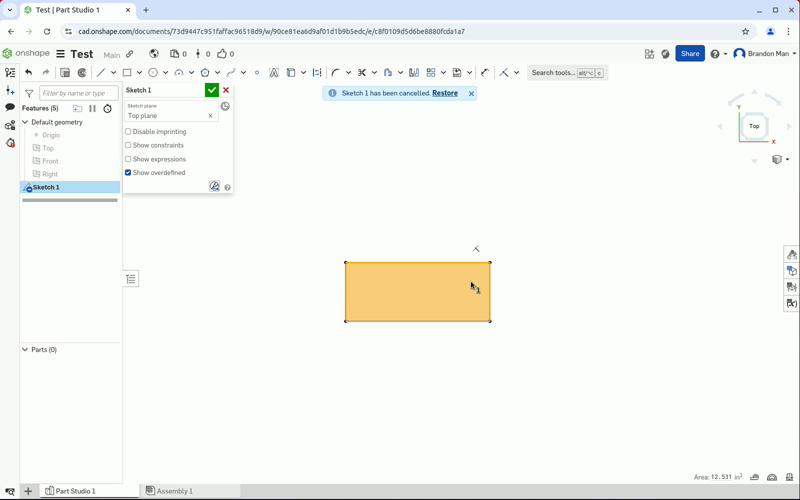
scroll(-6)
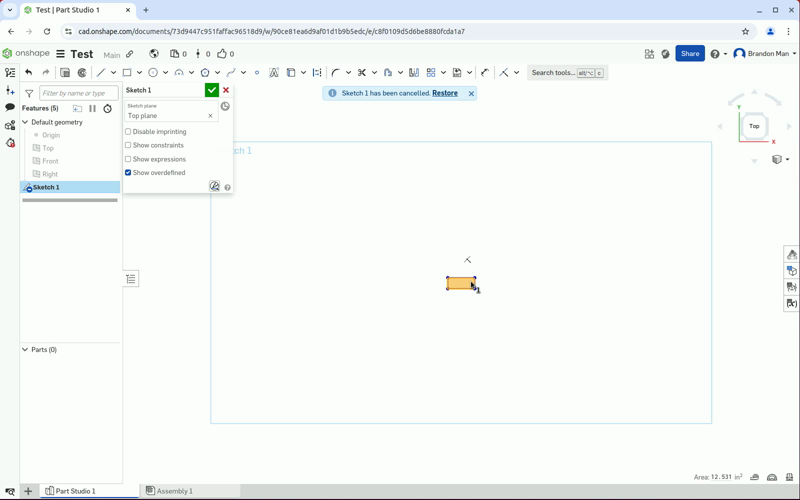
mouse_move(73, 352)
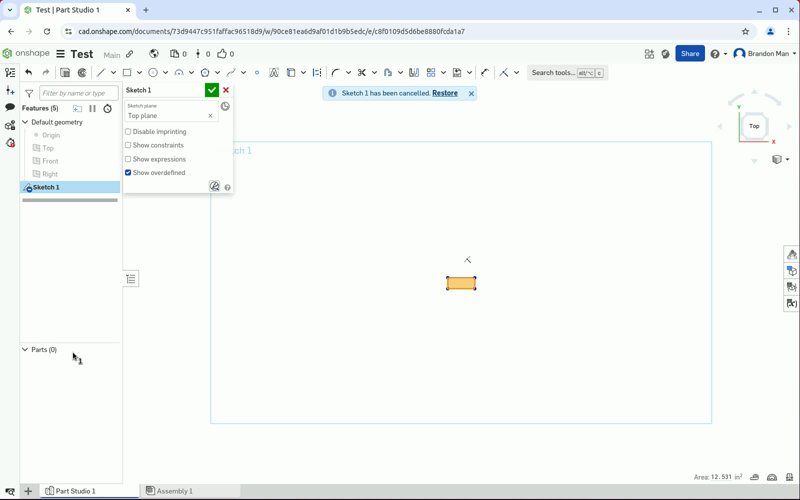
key(shift+y)
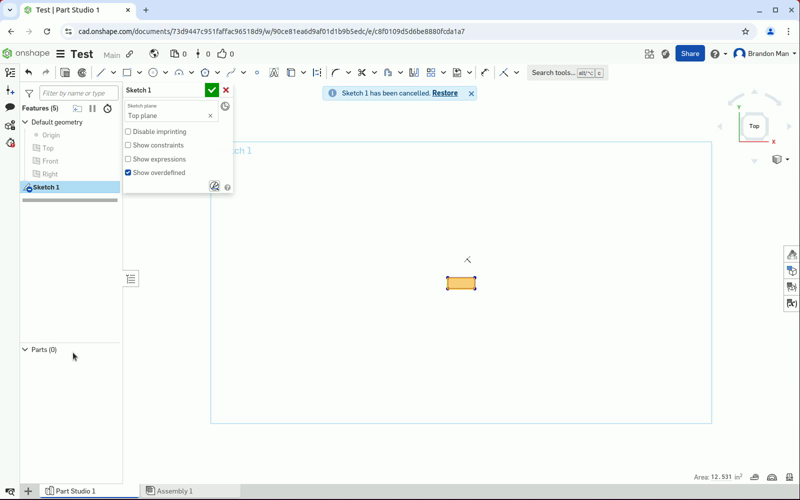
key(shift+e)
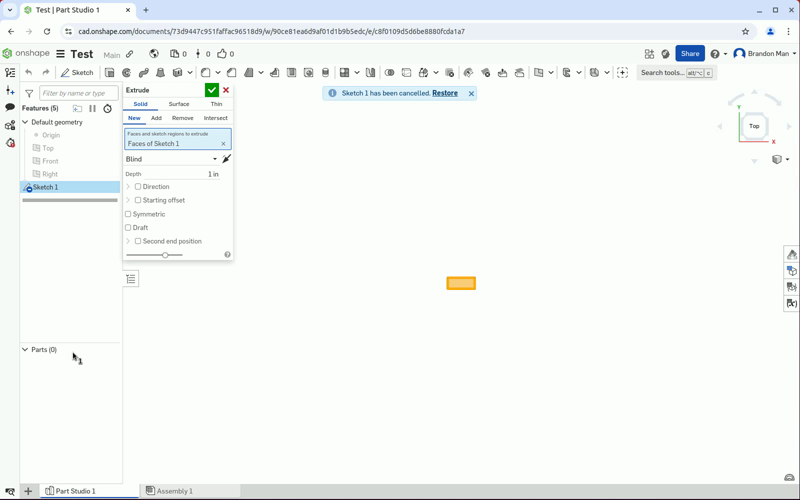
mouse_move(143, 106)
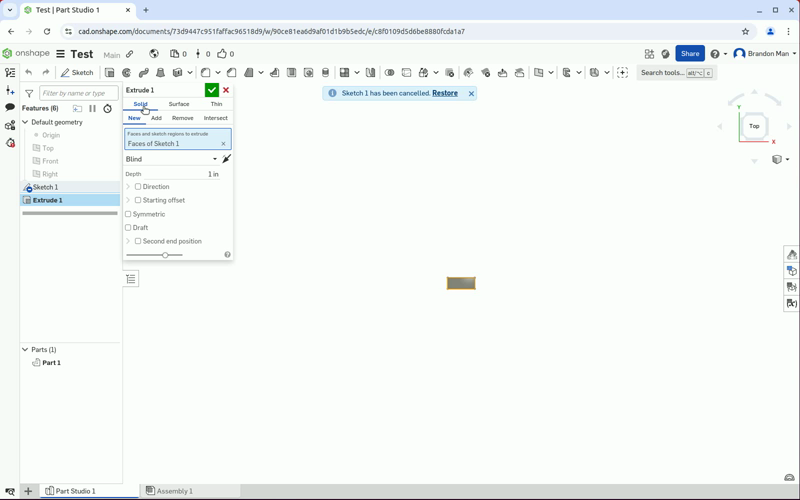
click(143, 106)
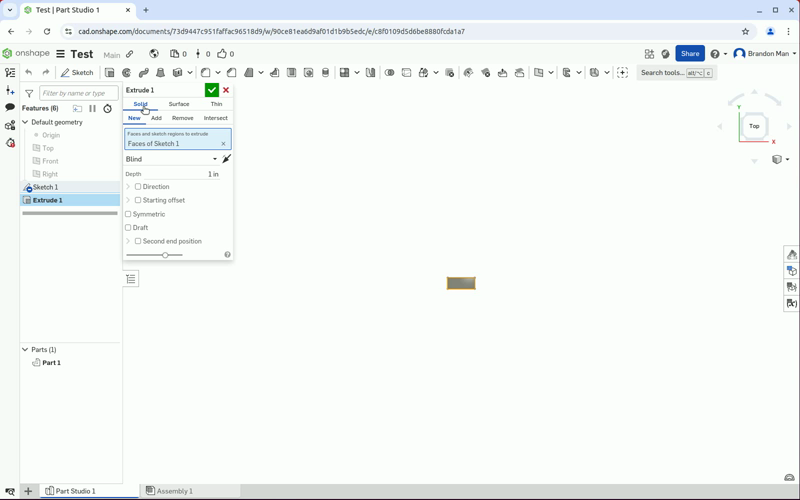
mouse_move(137, 120)
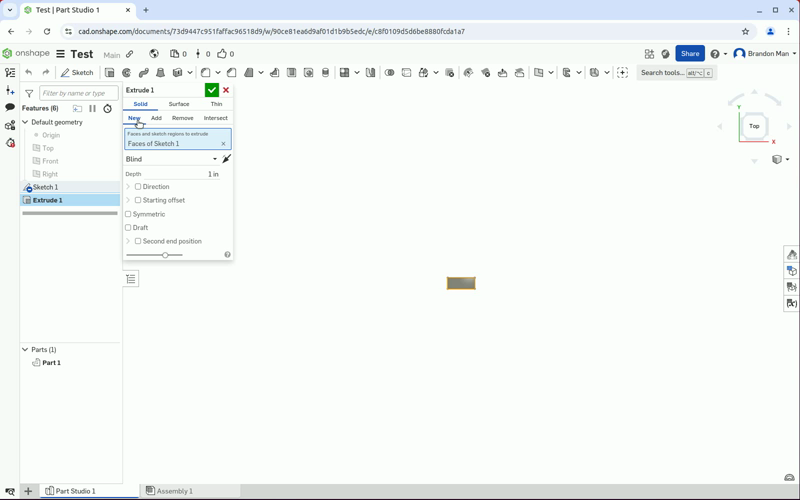
click(137, 120)
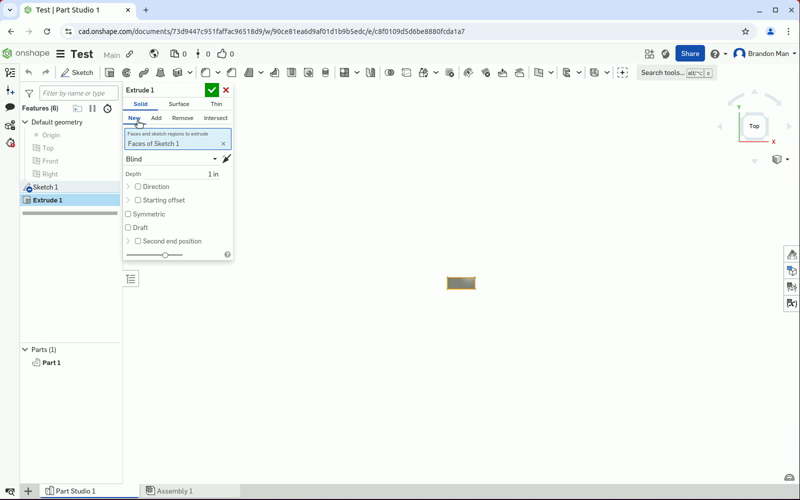
key(tab, 4)
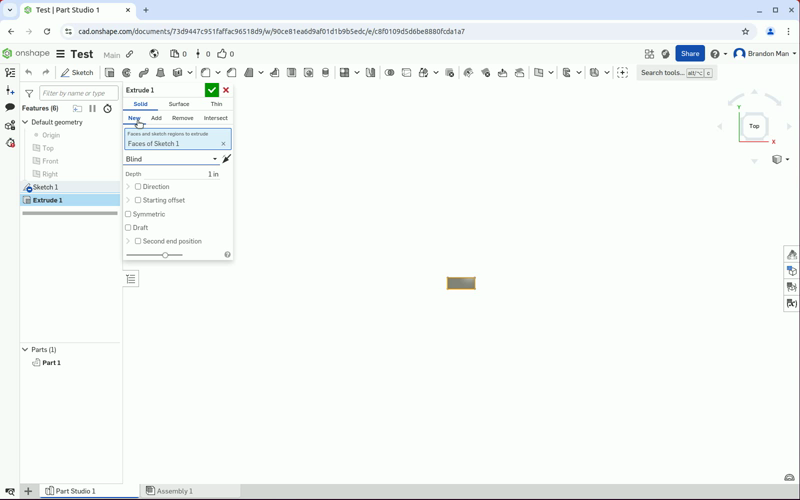
text(0.241)
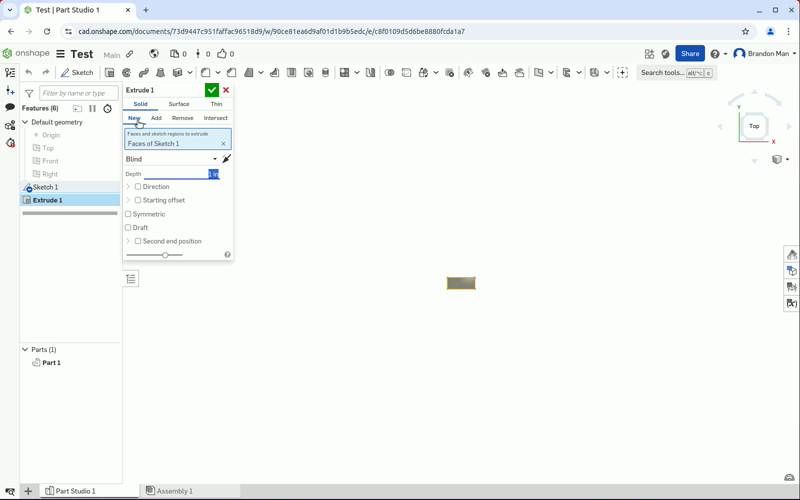
key(enter)
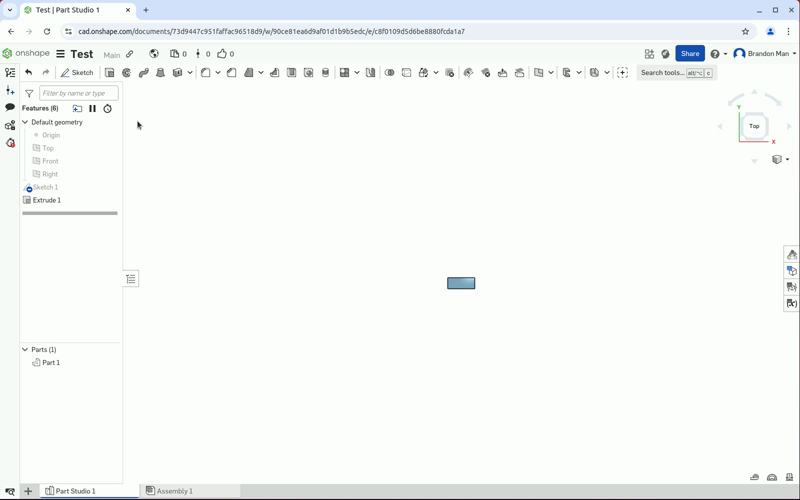
key(shift+h)
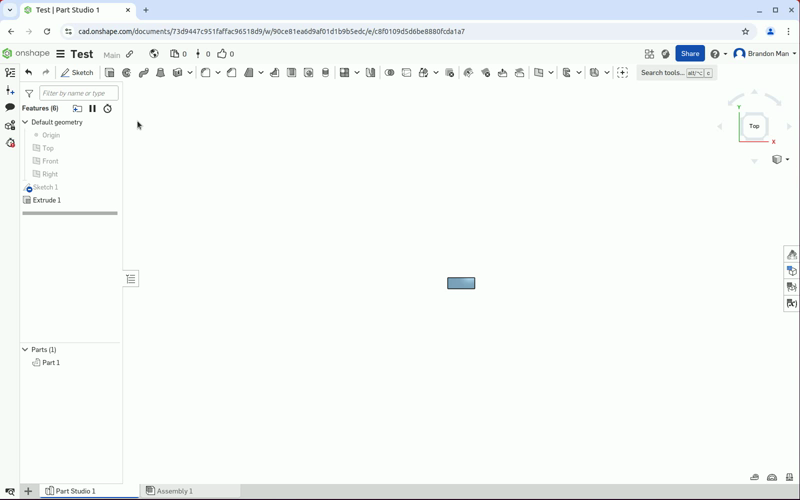
key(shift+h)
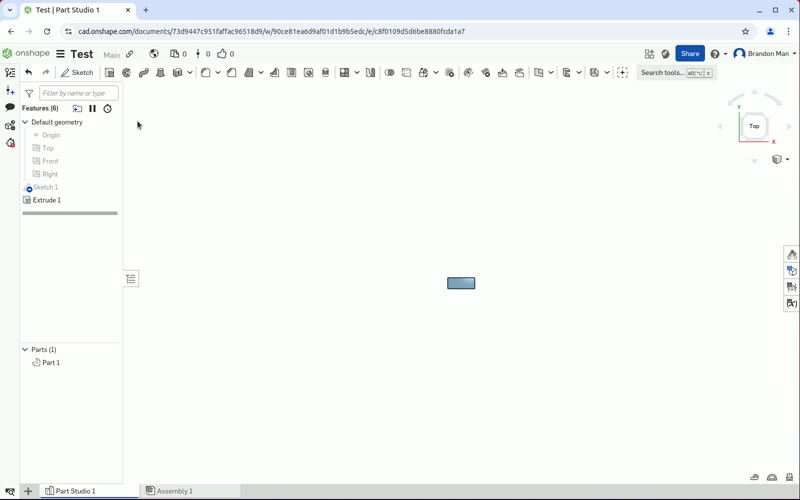
mouse_move(73, 189)
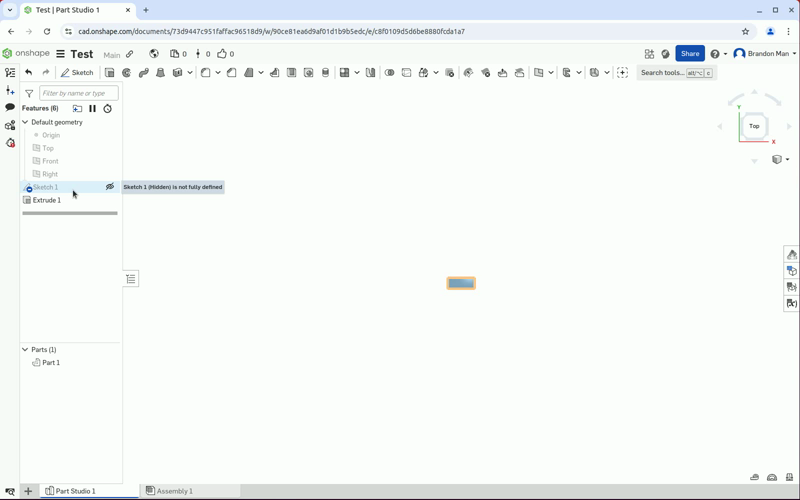
click(73, 189)
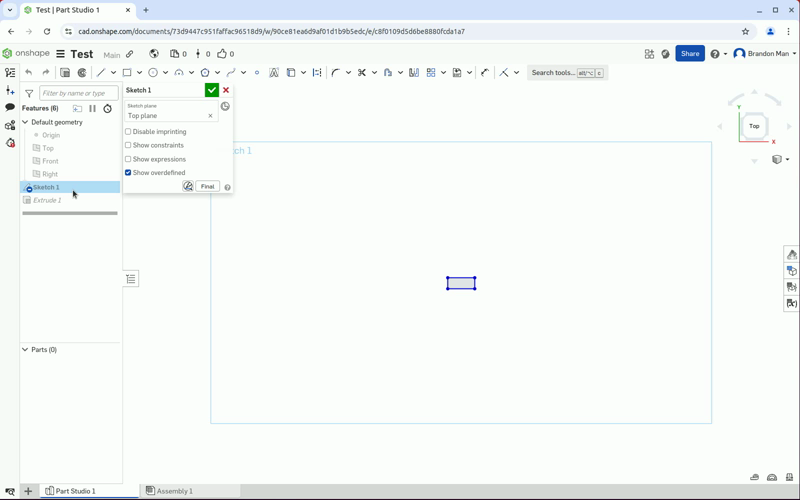
mouse_move(229, 92)
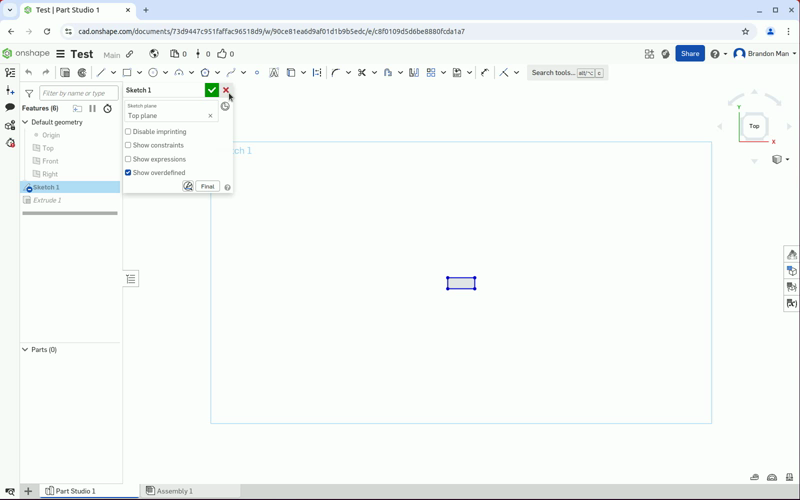
click(229, 92)
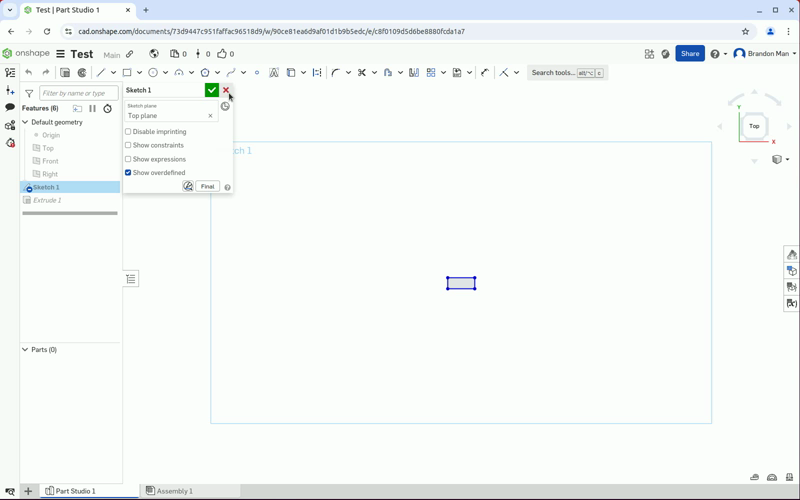
key(shift+s)
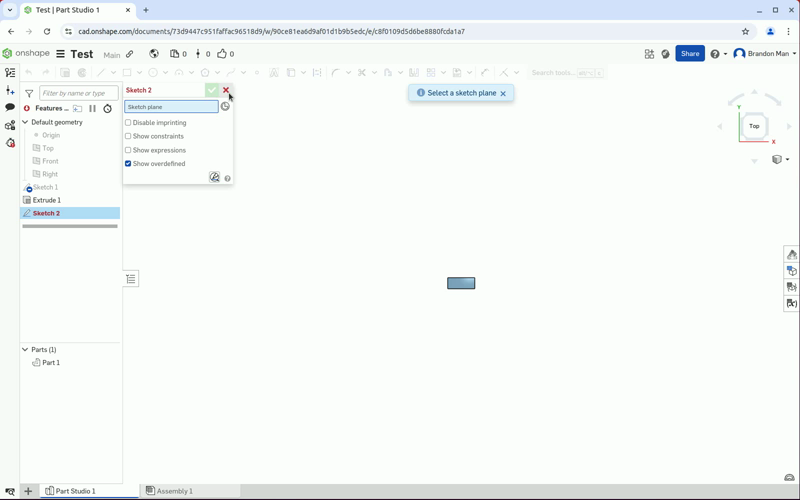
mouse_move(73, 150)
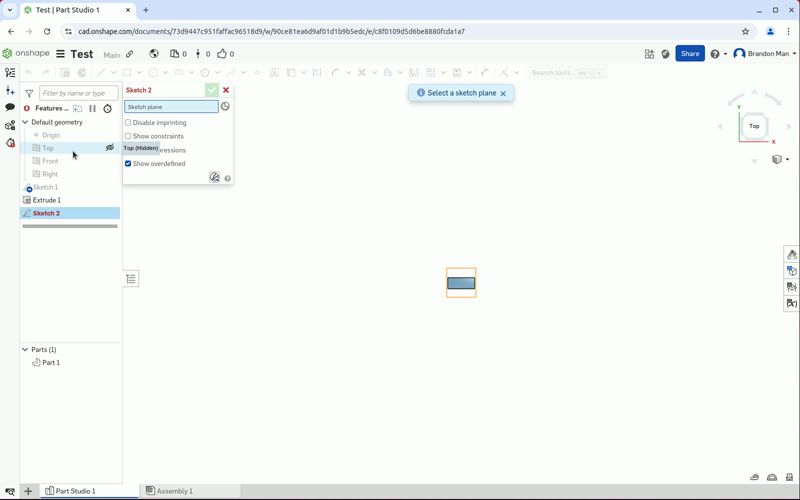
click(73, 150)
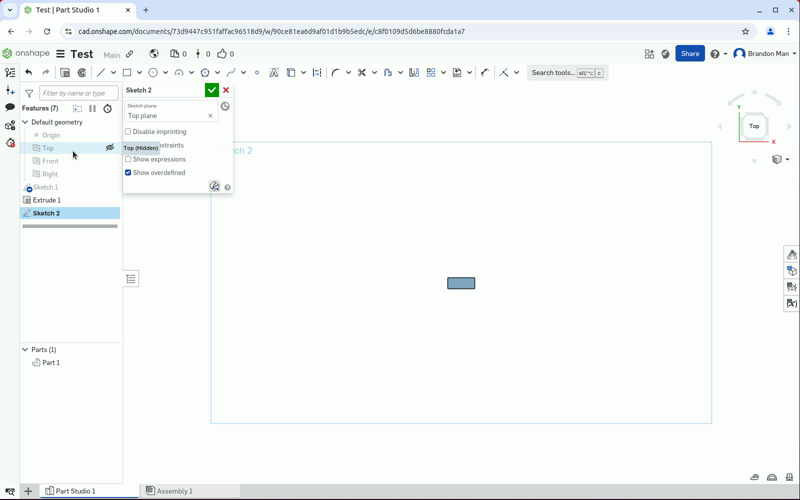
mouse_move(73, 352)
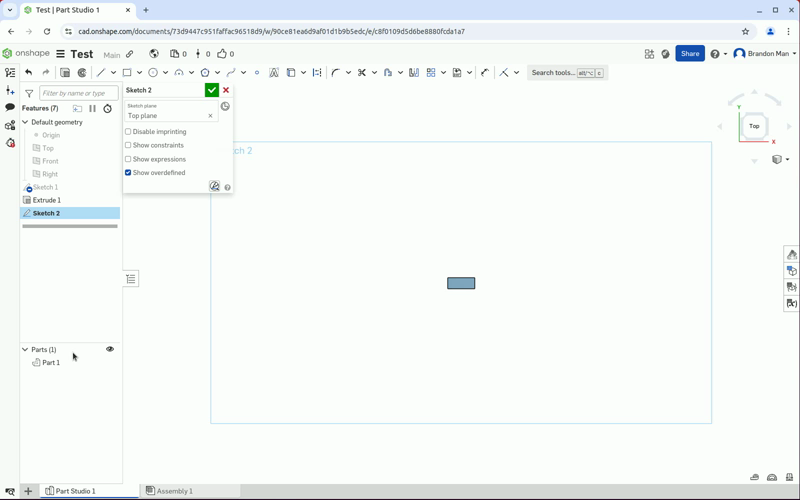
key(y)
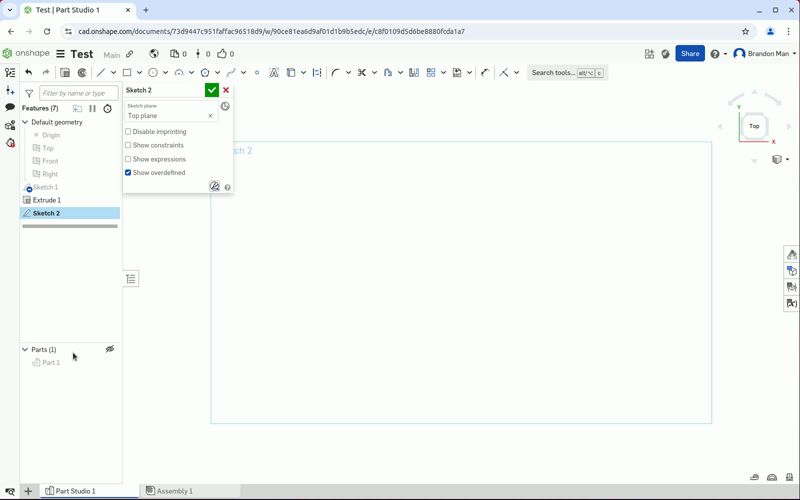
key(l)
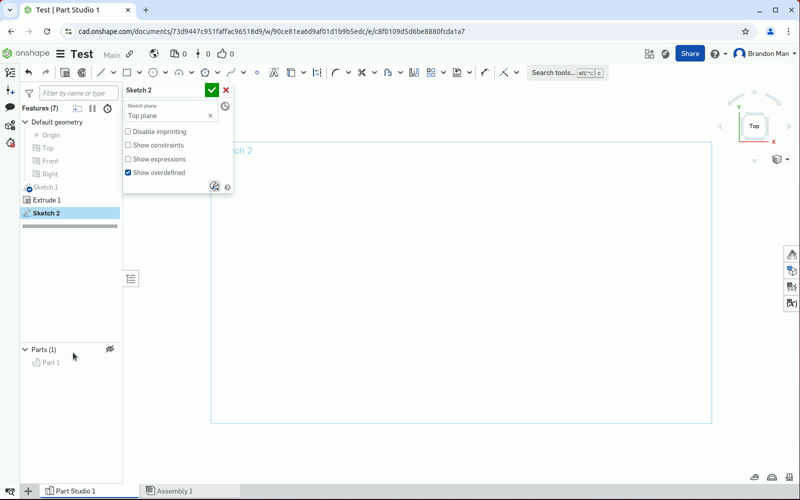
key_down(shift)
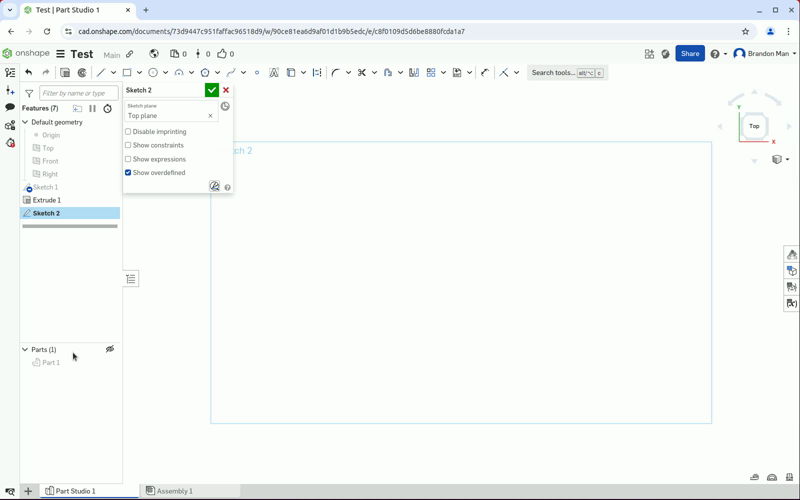
mouse_move(443, 291)
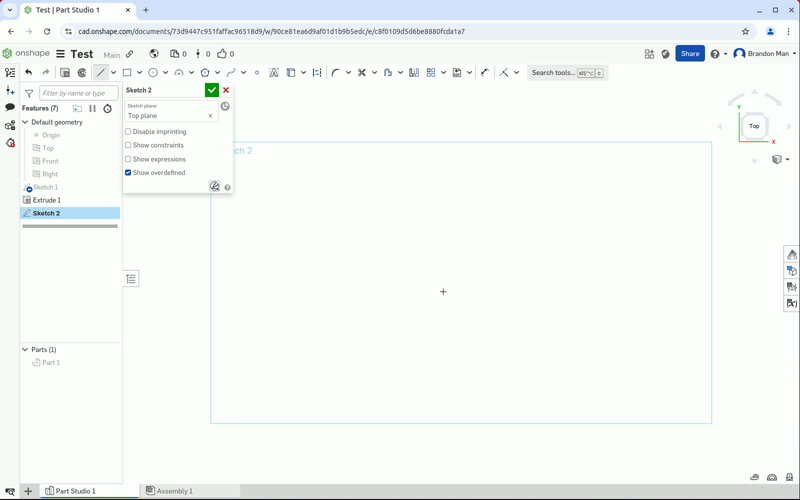
click(443, 291)
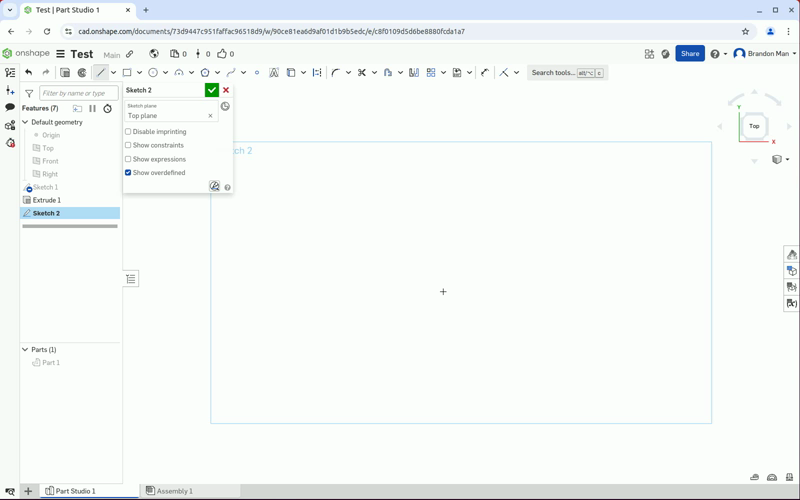
key_up(shift)
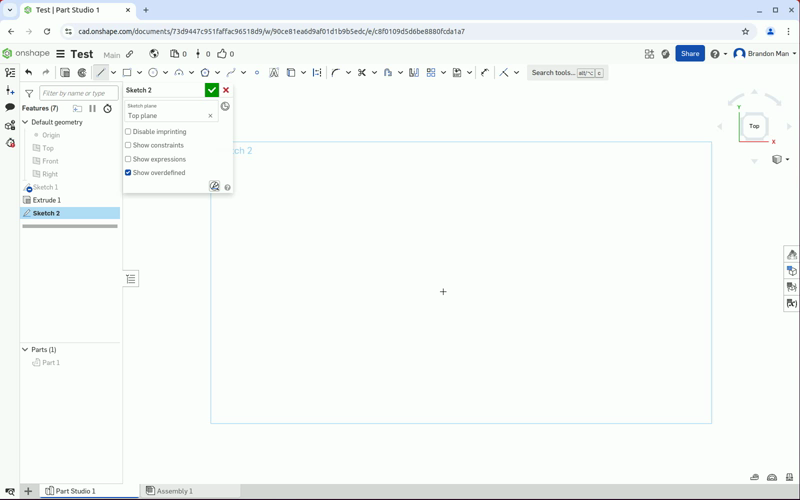
key_down(shift)
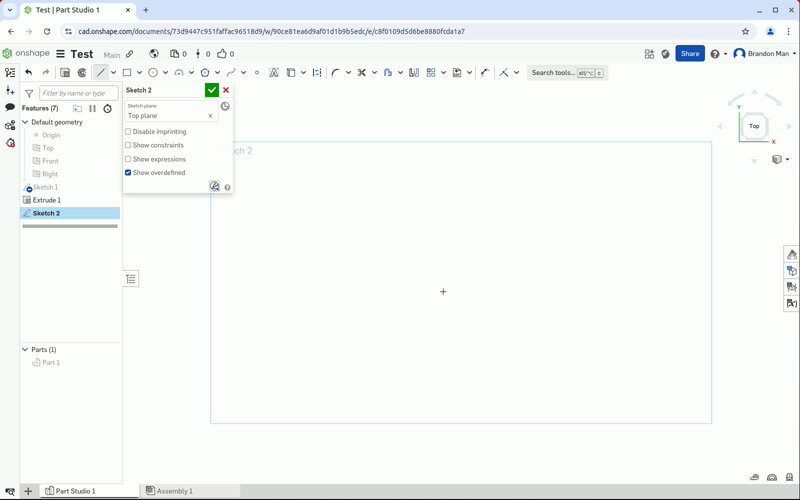
mouse_move(473, 291)
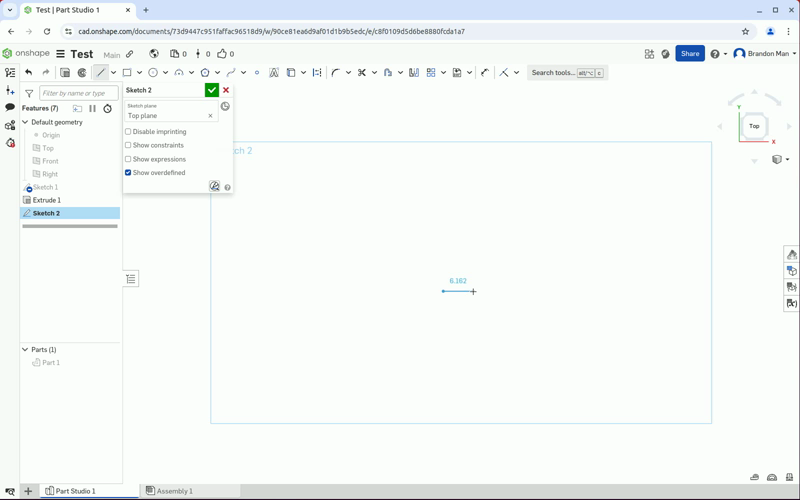
mouse_move(479, 291)
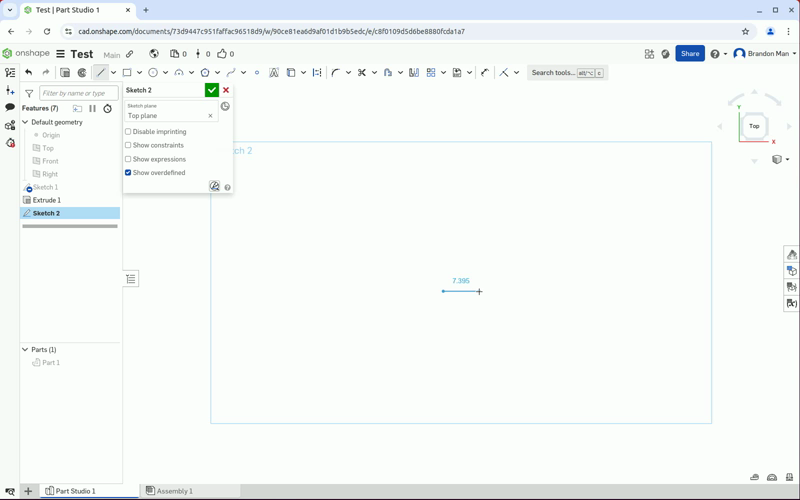
click(479, 291)
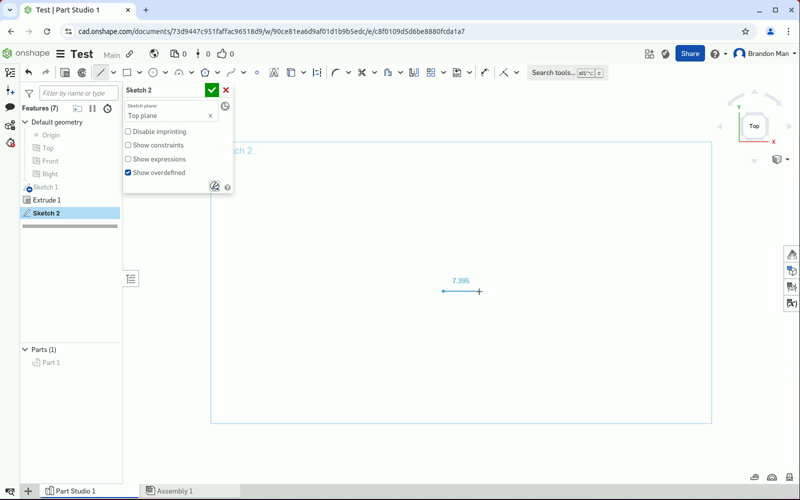
key_up(shift)
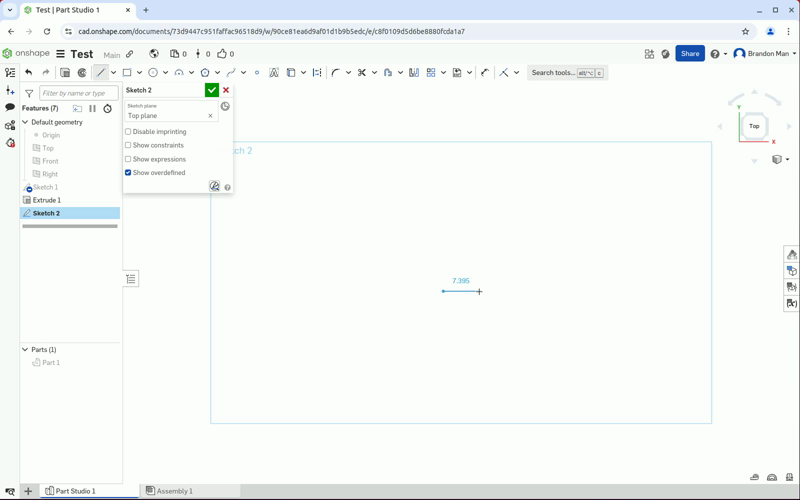
key_down(shift)
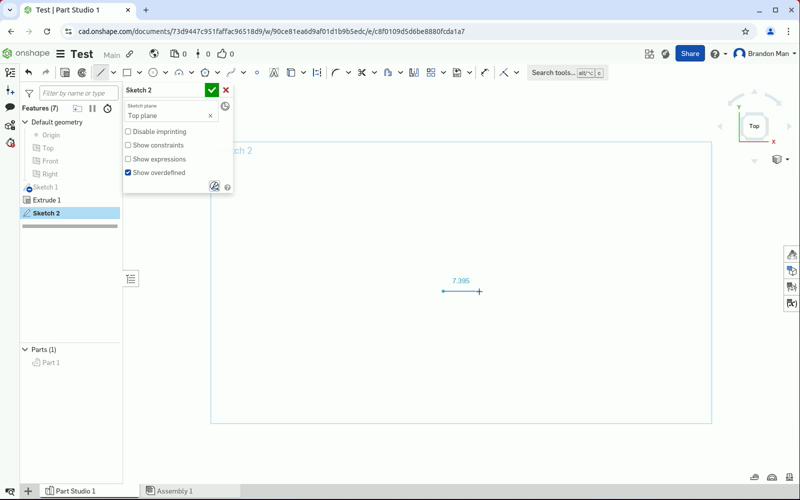
mouse_move(509, 291)
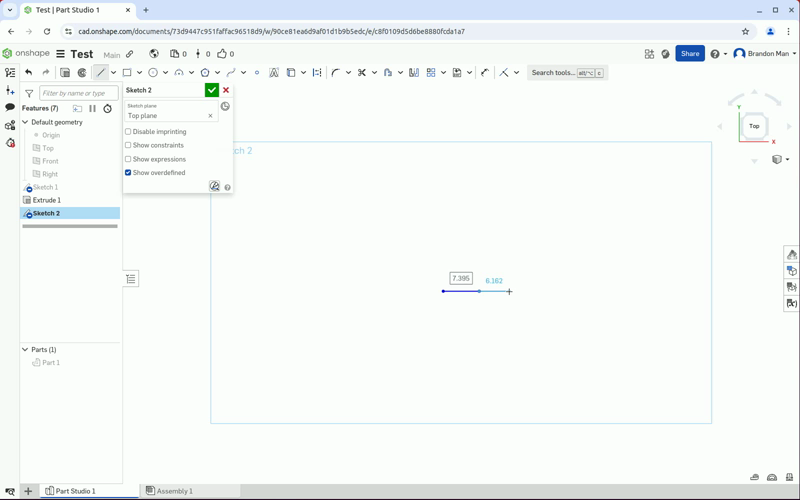
mouse_move(479, 273)
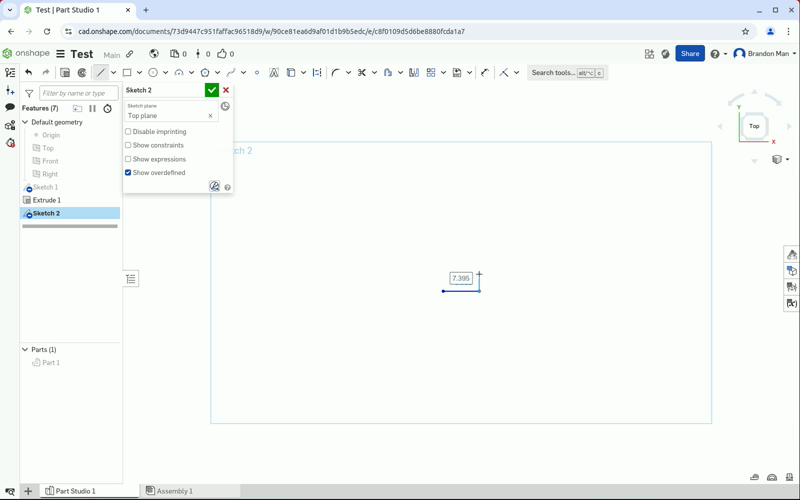
click(479, 273)
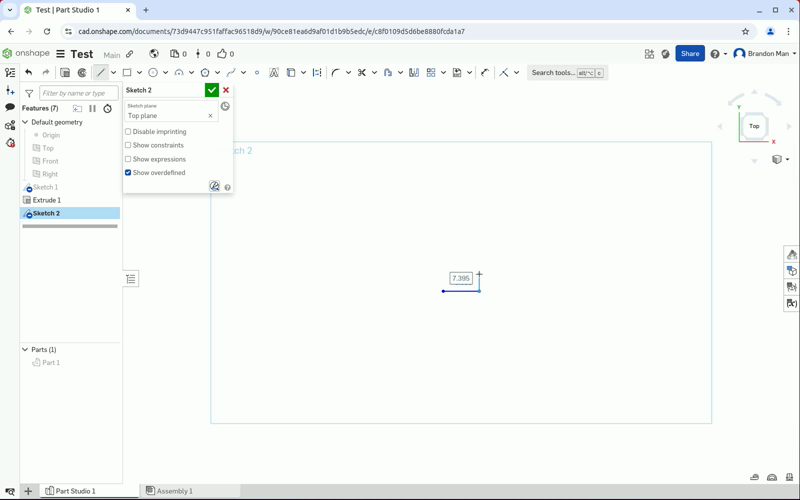
key_up(shift)
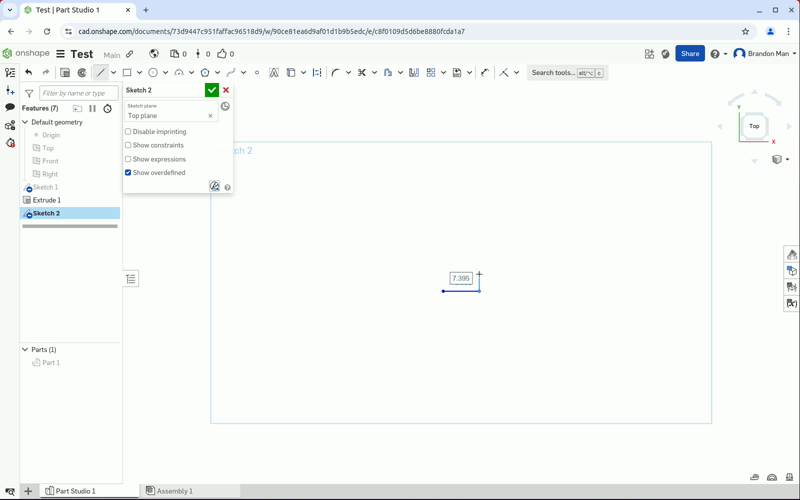
key_down(shift)
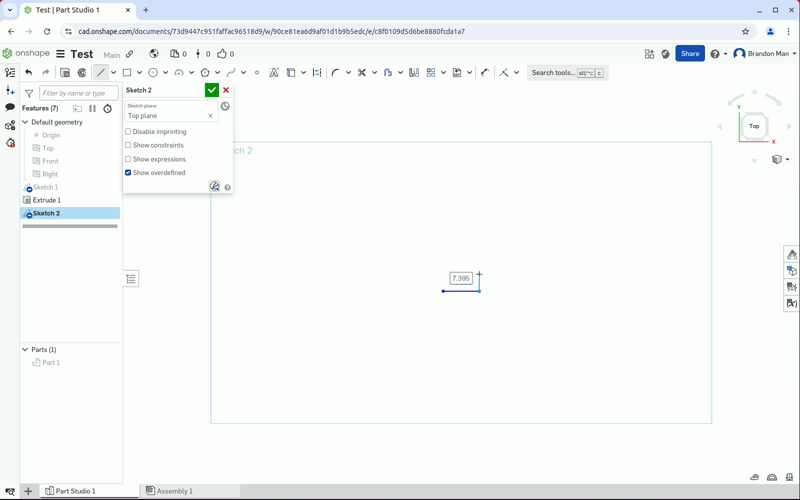
mouse_move(509, 273)
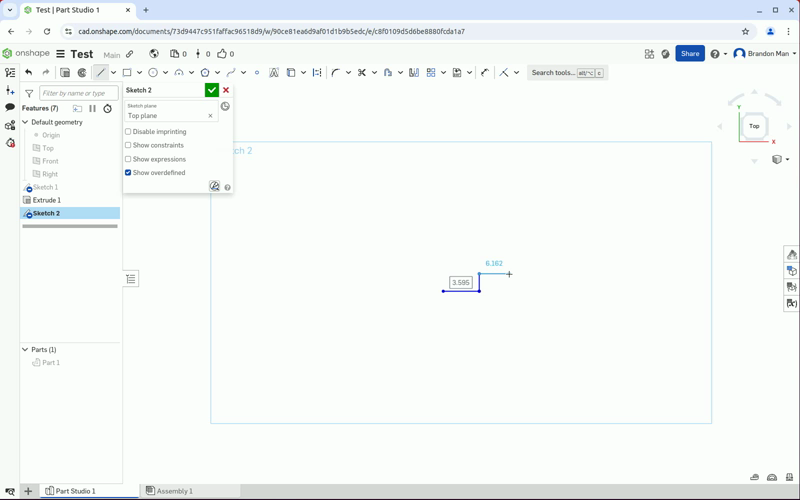
mouse_move(443, 273)
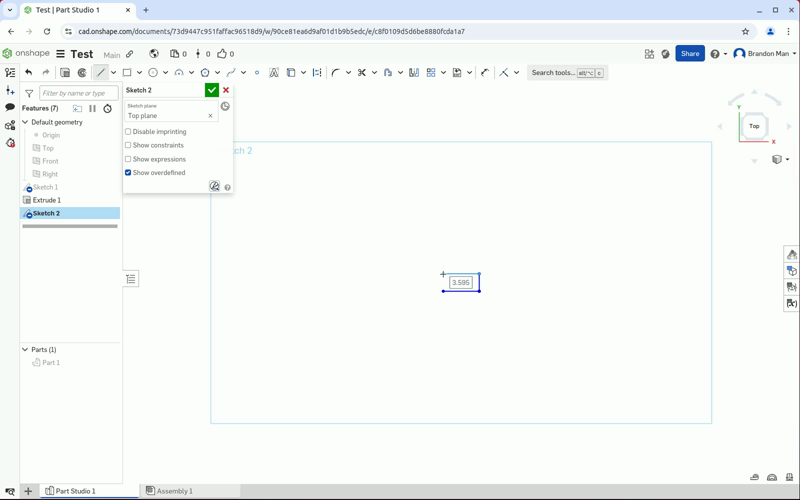
click(443, 273)
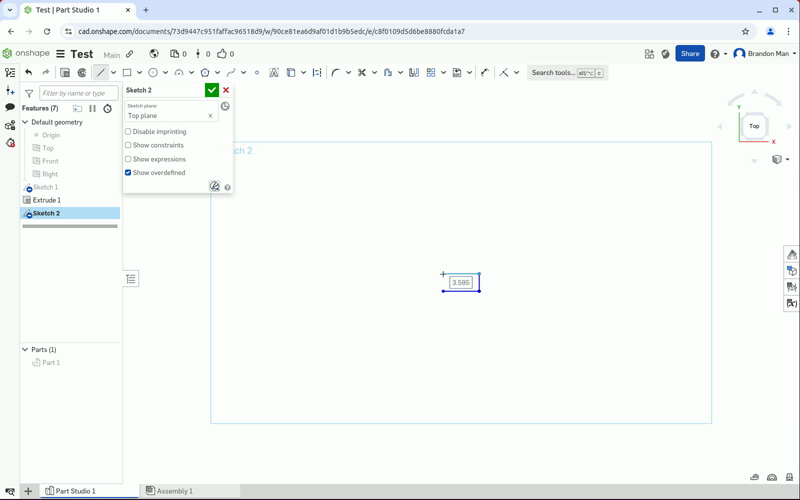
key_up(shift)
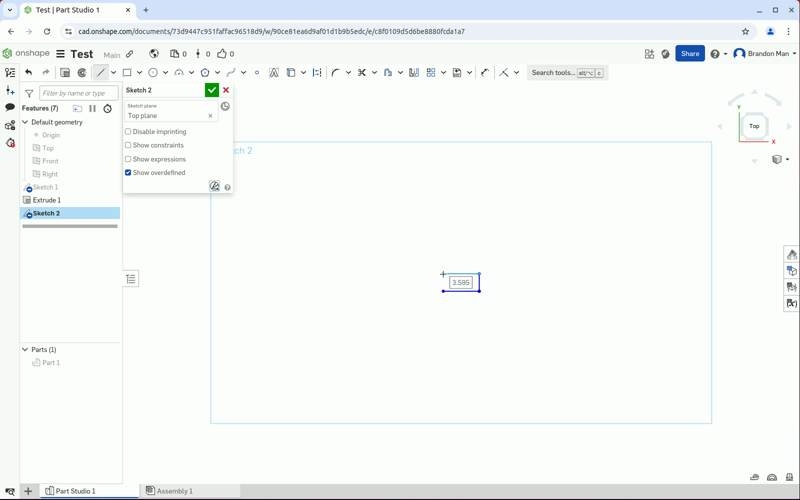
mouse_move(473, 273)
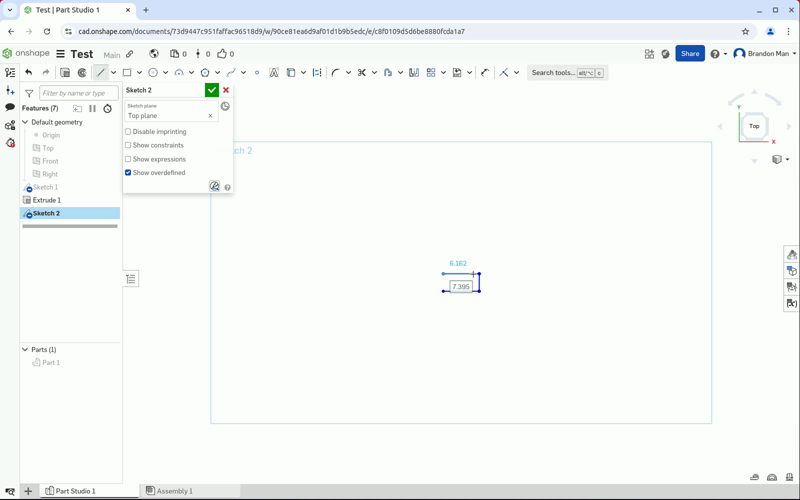
key_down(shift)
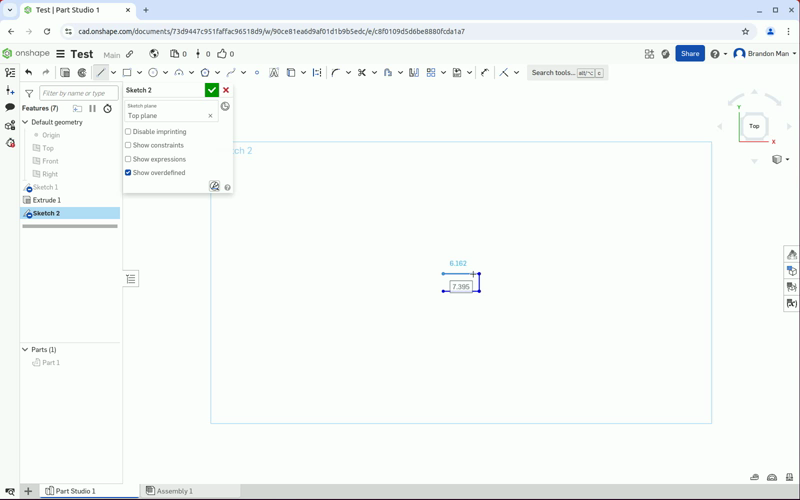
mouse_move(443, 291)
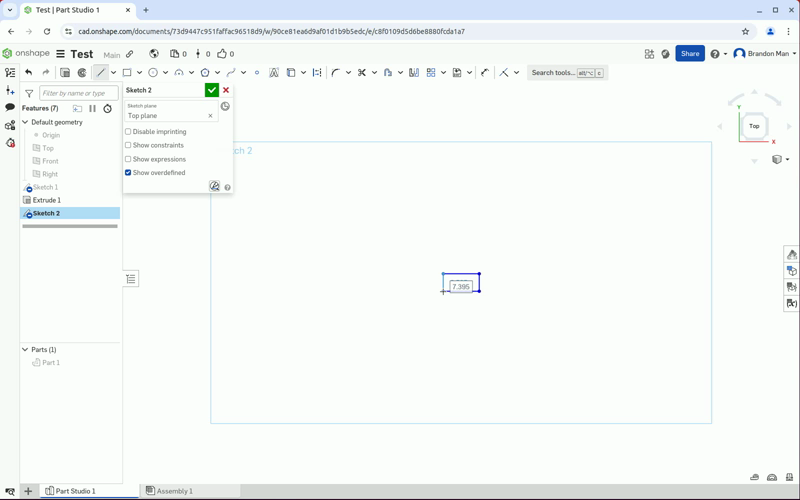
key_up(shift)
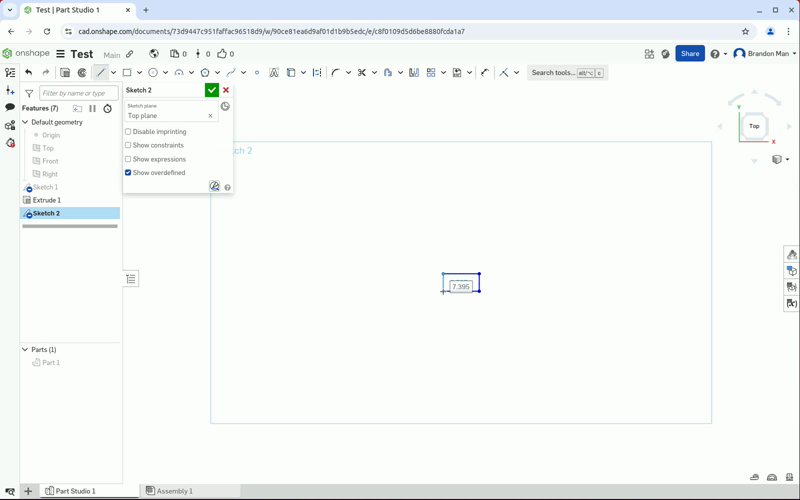
click(443, 291)
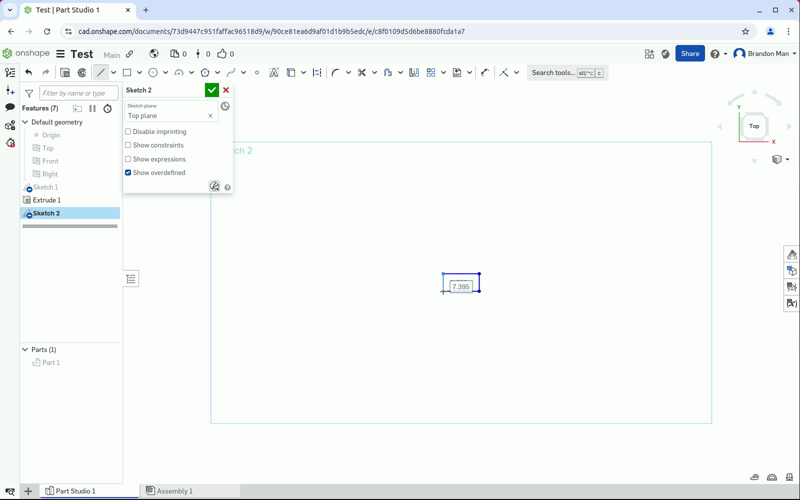
key(esc)
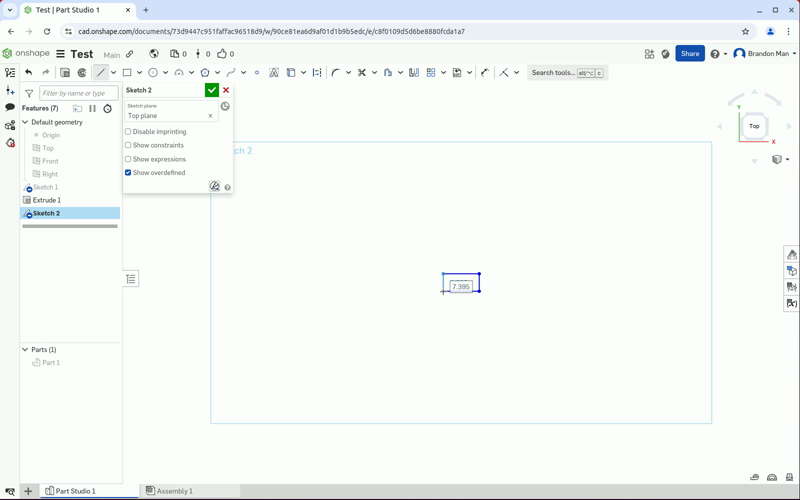
key(l)
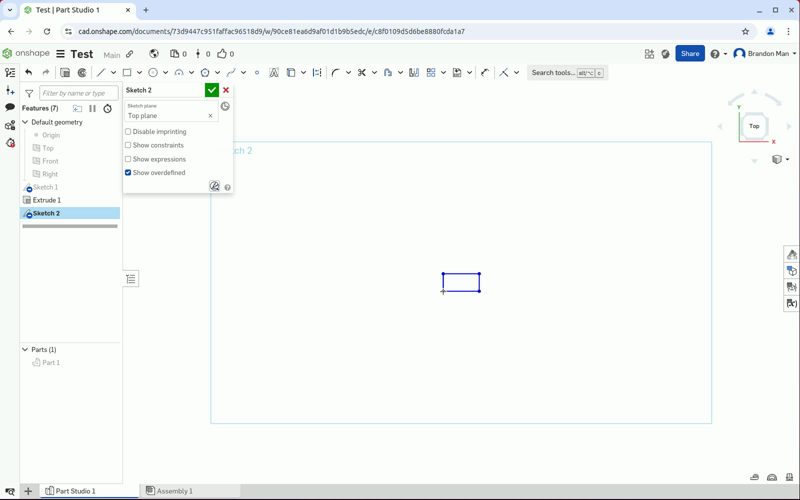
key_down(shift)
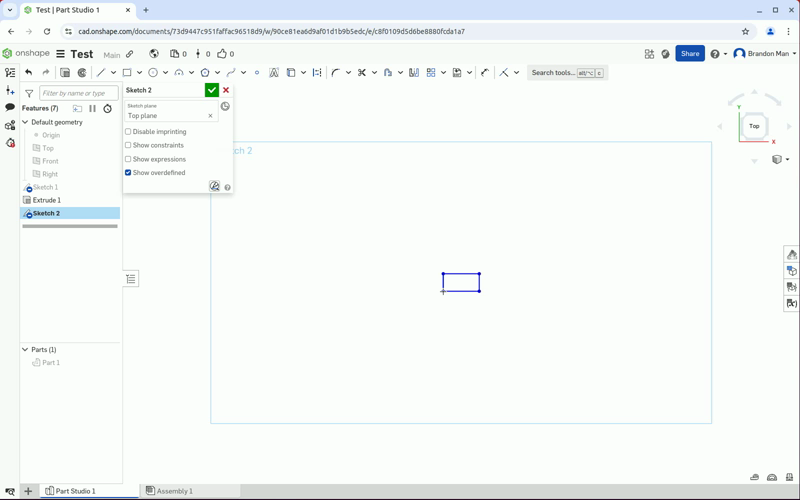
mouse_move(447, 288)
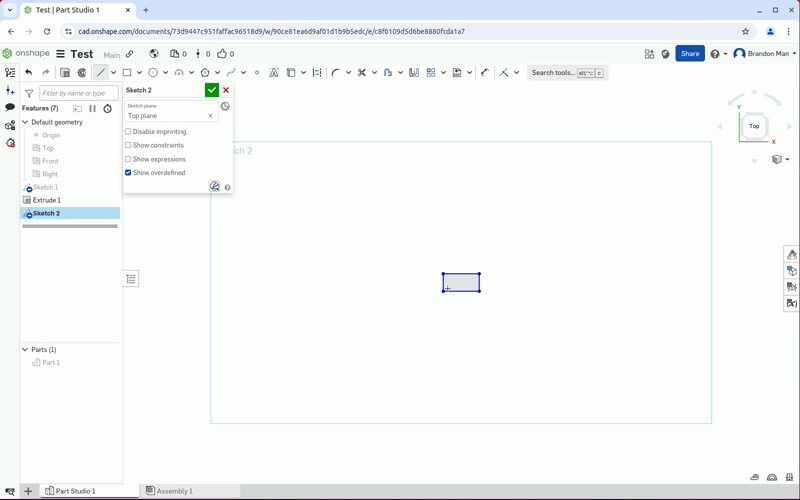
click(447, 288)
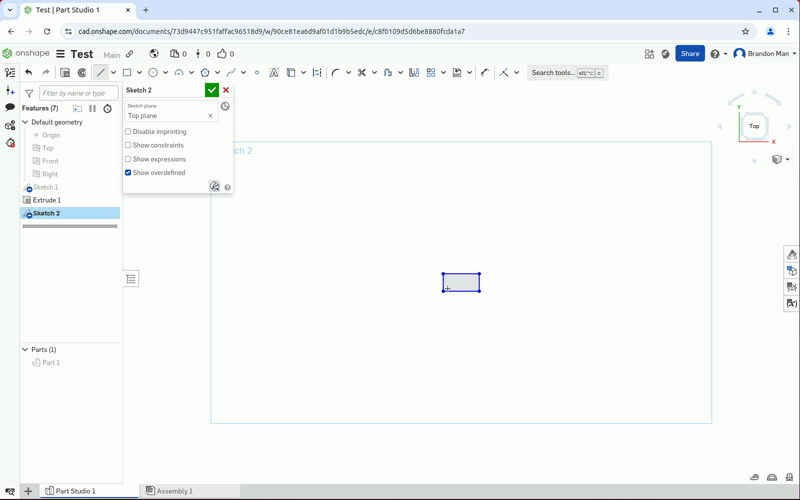
key_up(shift)
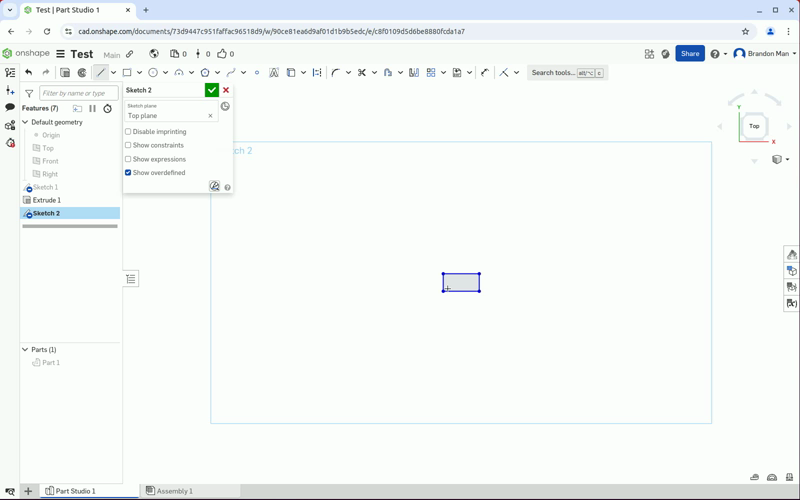
key_down(shift)
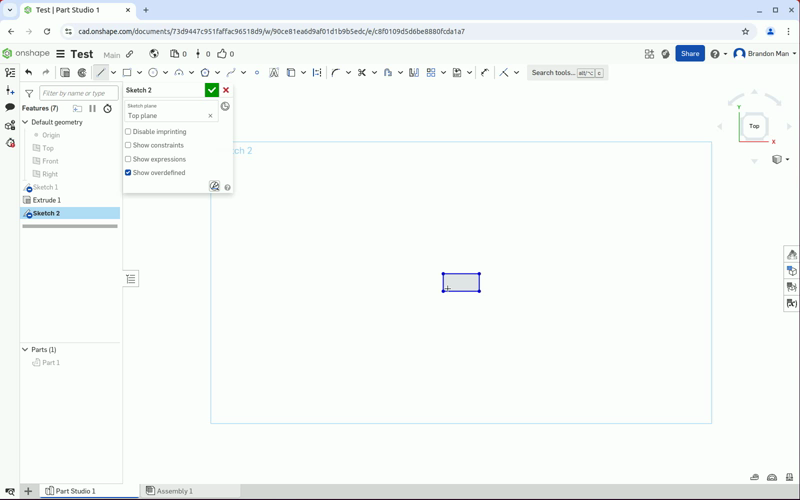
mouse_move(477, 288)
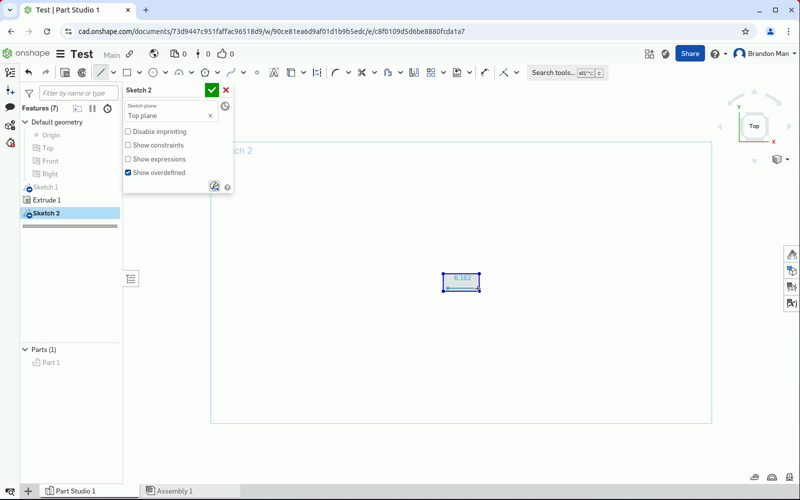
mouse_move(474, 288)
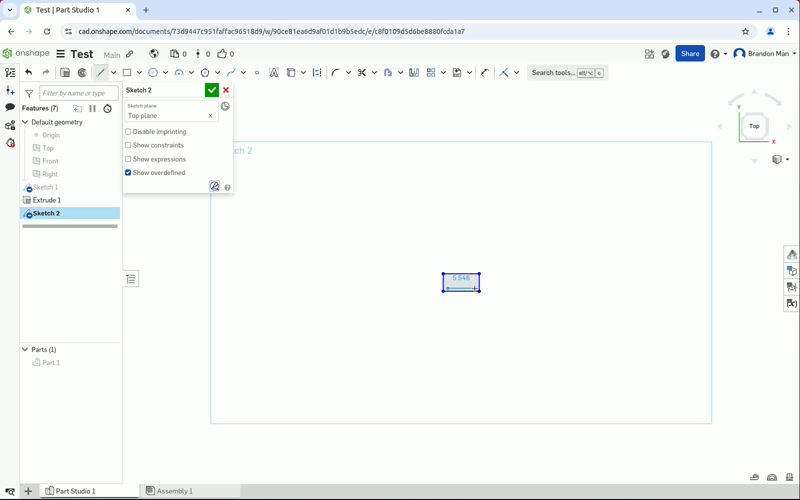
click(474, 288)
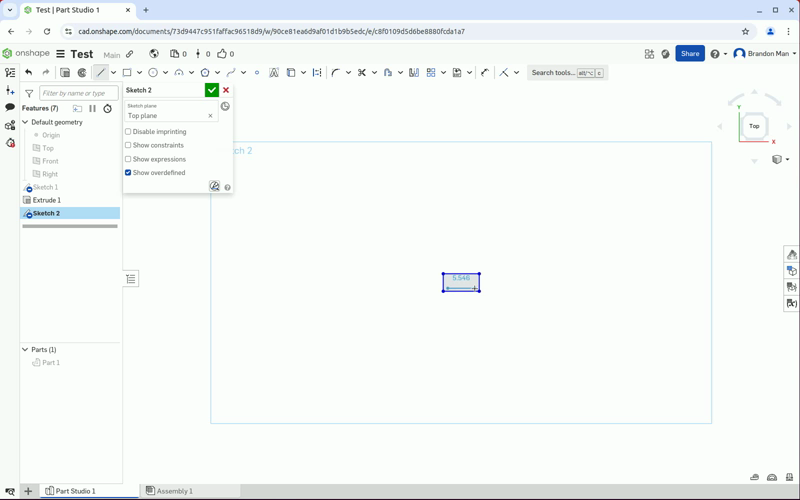
key_up(shift)
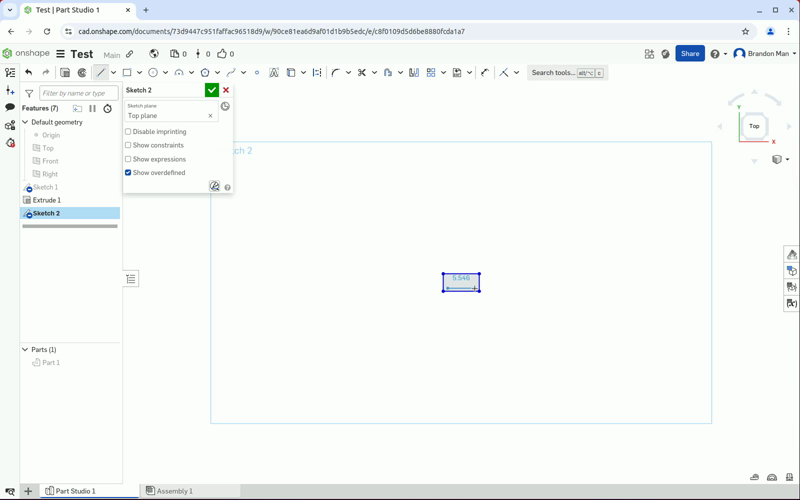
key_down(shift)
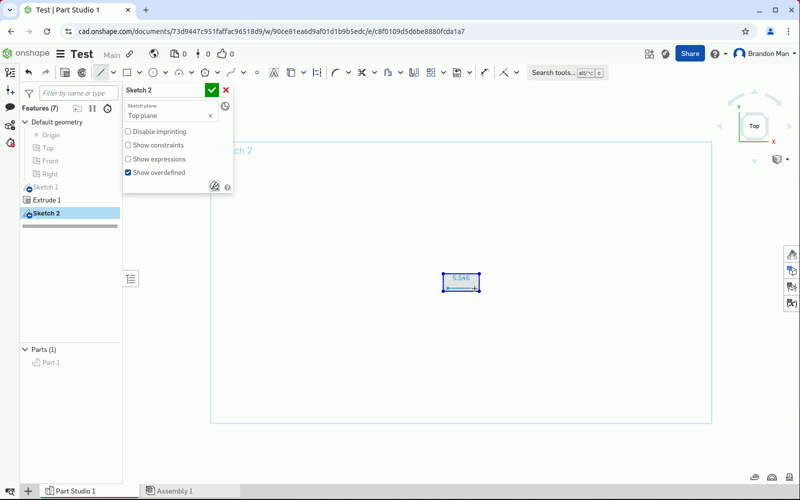
mouse_move(504, 288)
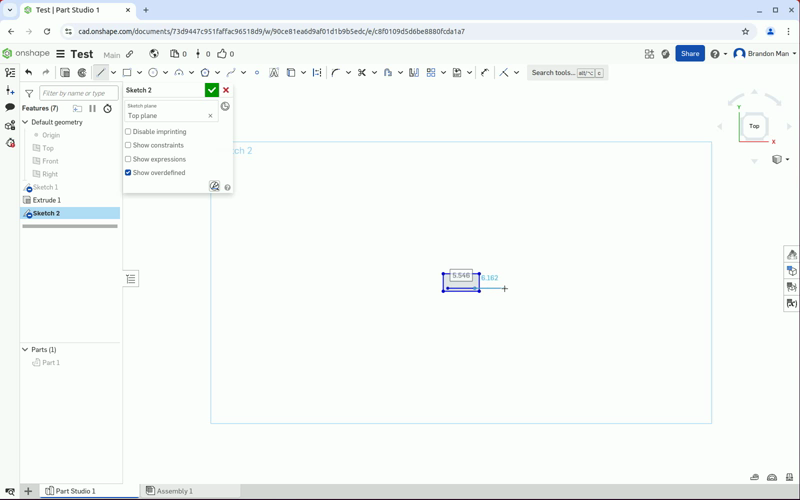
mouse_move(474, 276)
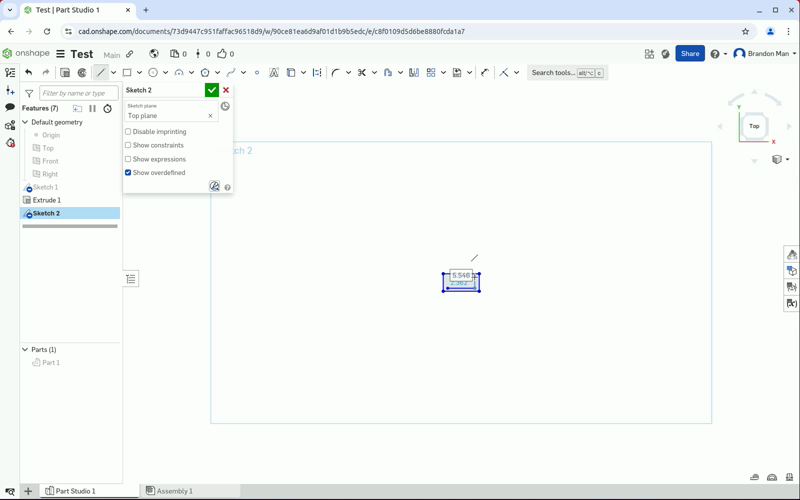
click(474, 276)
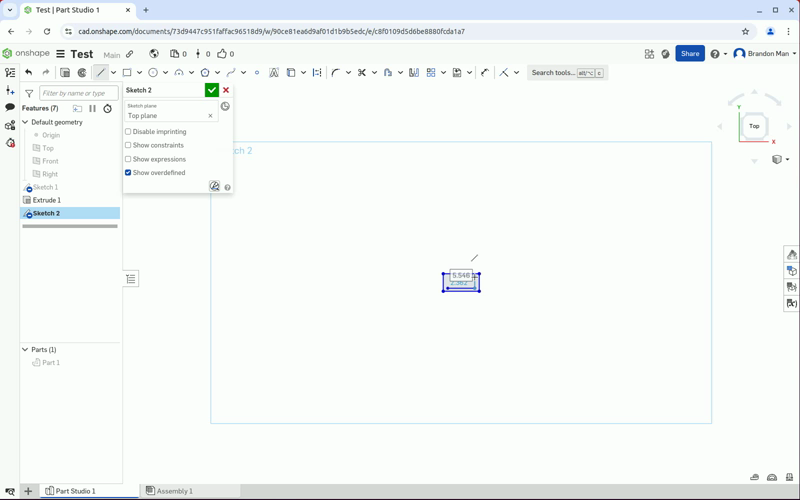
key_up(shift)
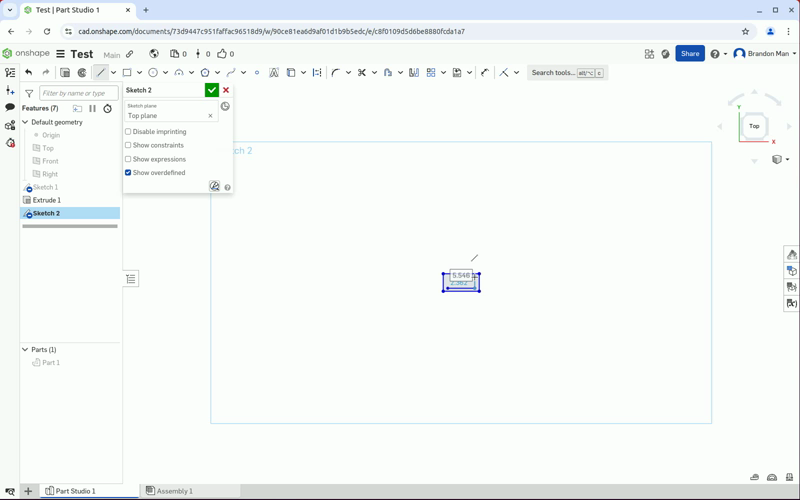
key_down(shift)
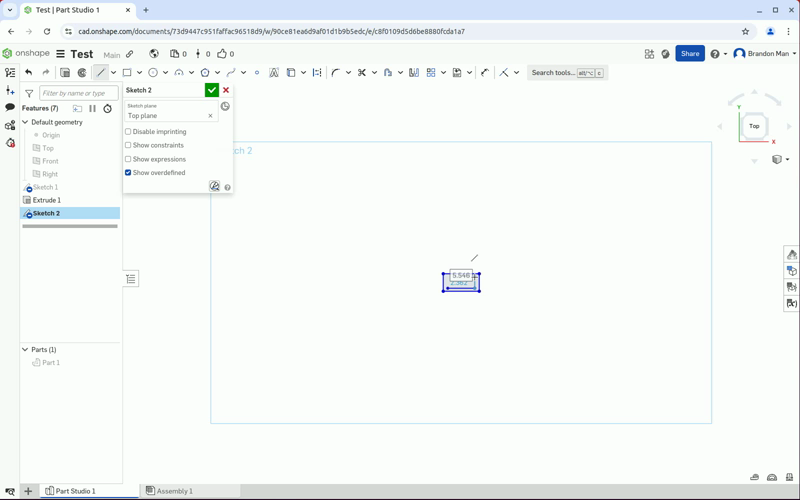
mouse_move(504, 276)
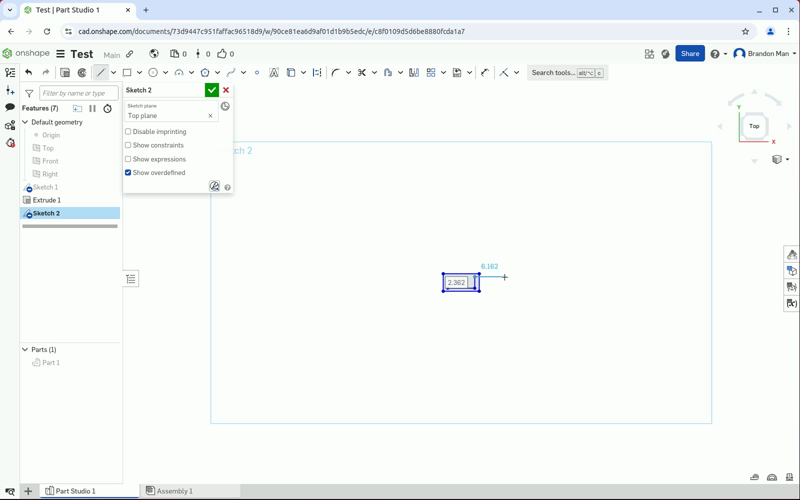
mouse_move(447, 276)
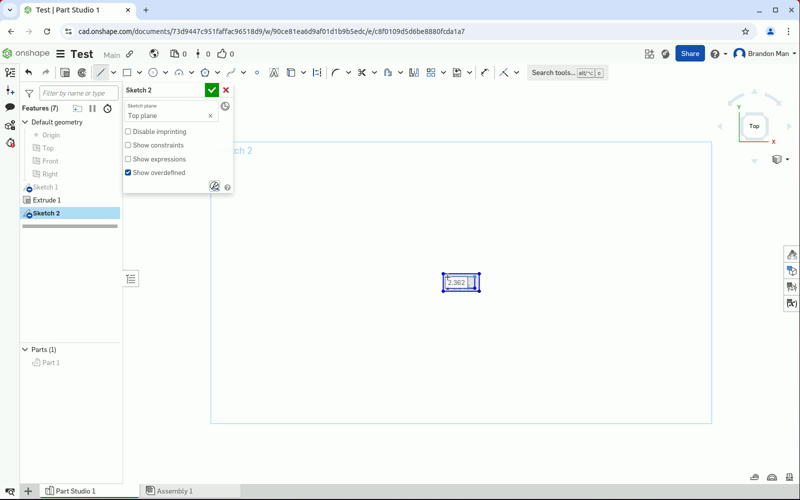
click(447, 276)
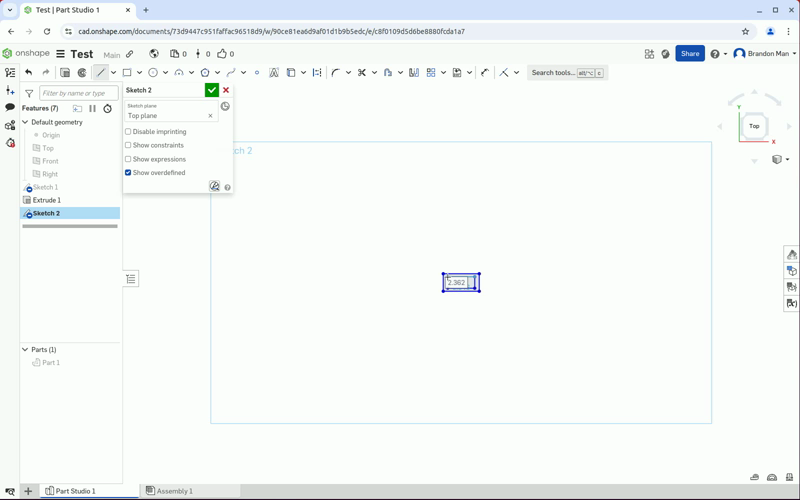
key_up(shift)
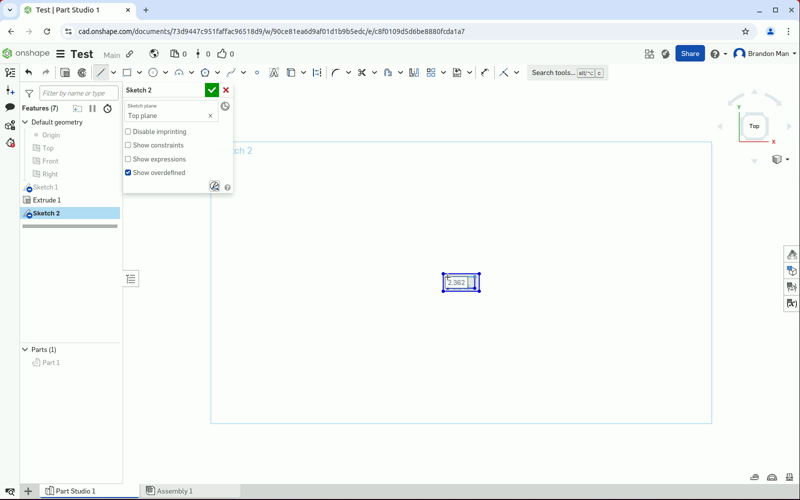
mouse_move(477, 276)
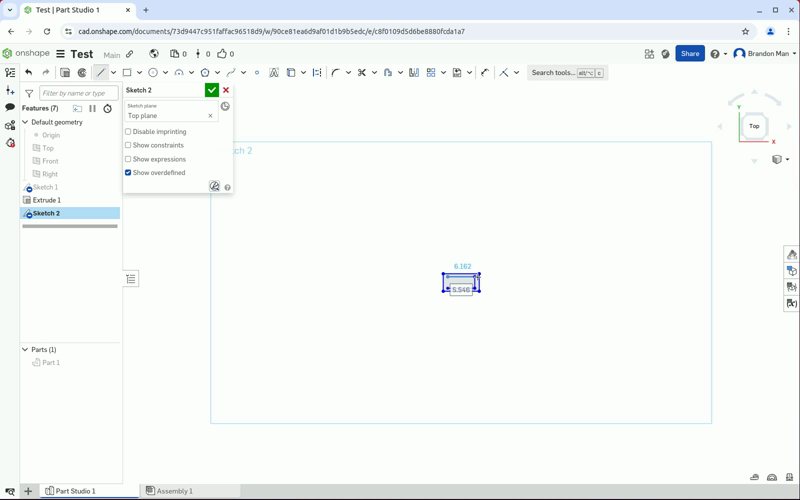
key_down(shift)
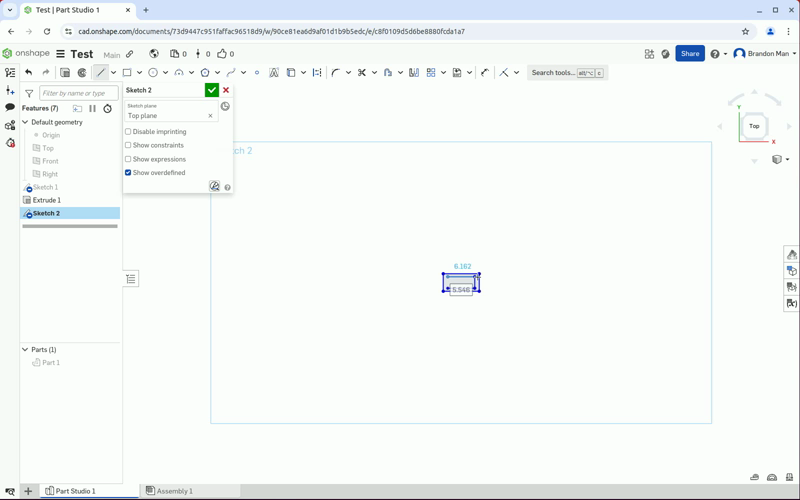
mouse_move(447, 288)
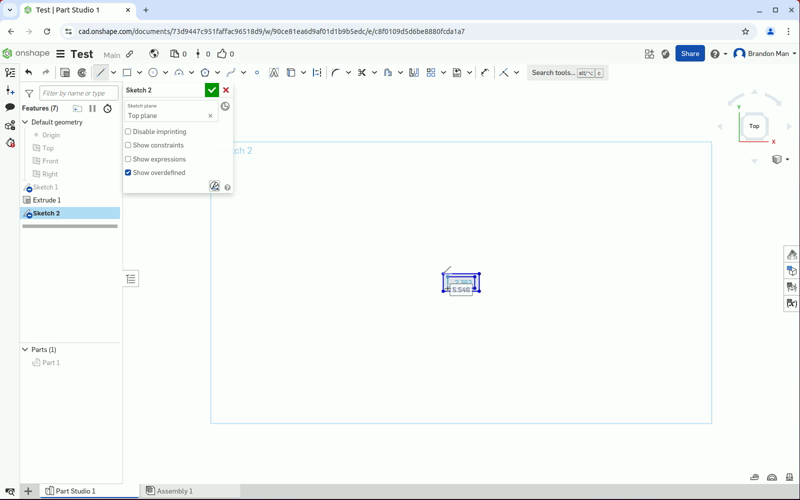
key_up(shift)
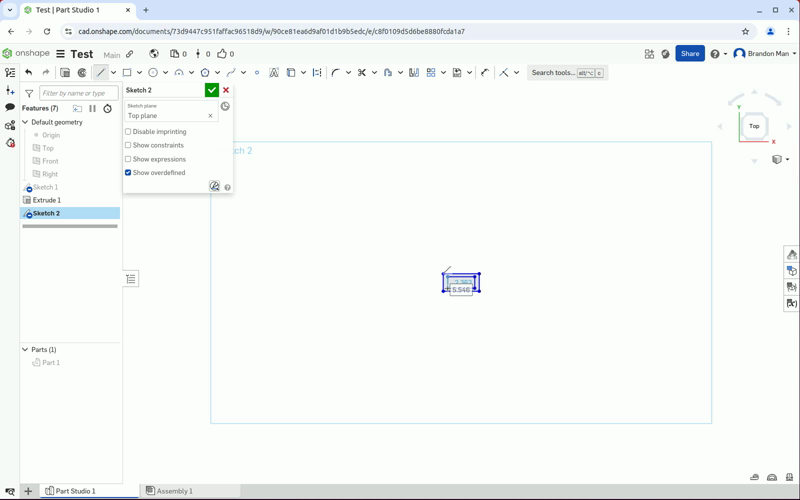
click(447, 288)
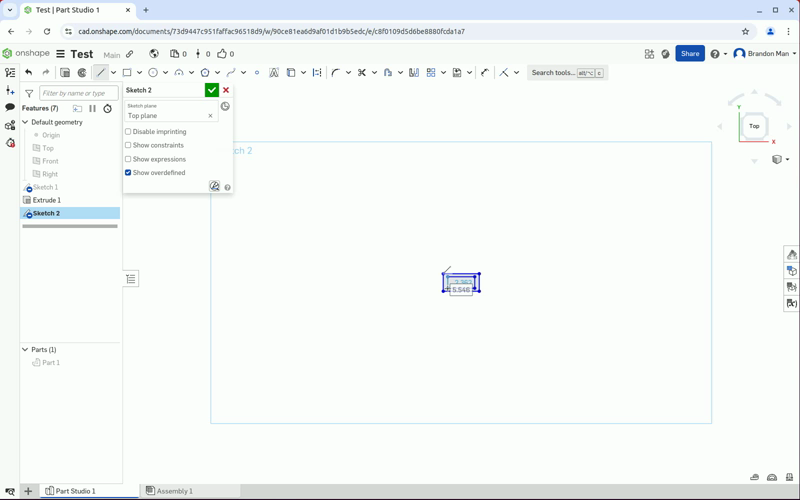
key(esc)
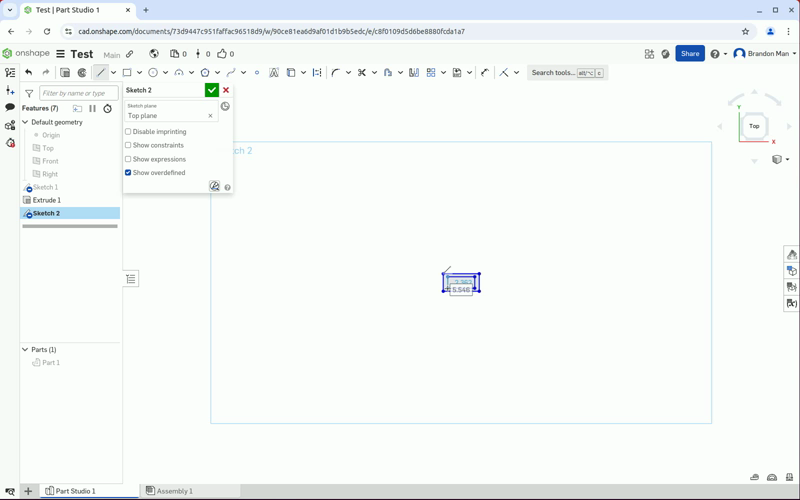
mouse_move(478, 275)
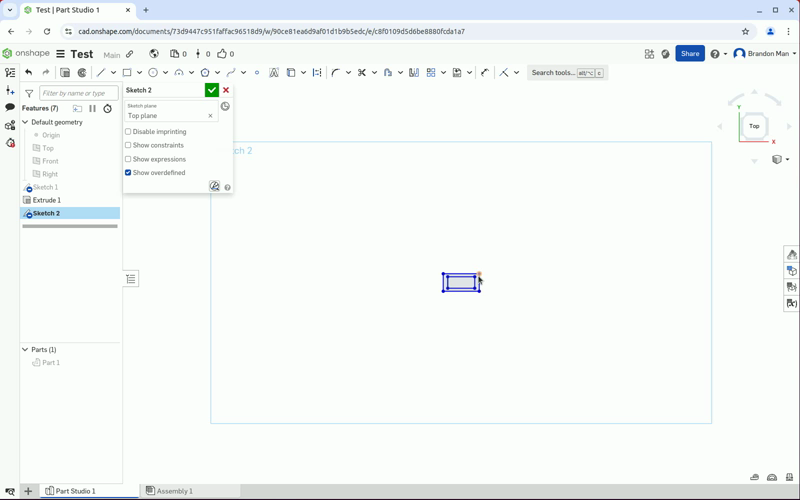
scroll(6)
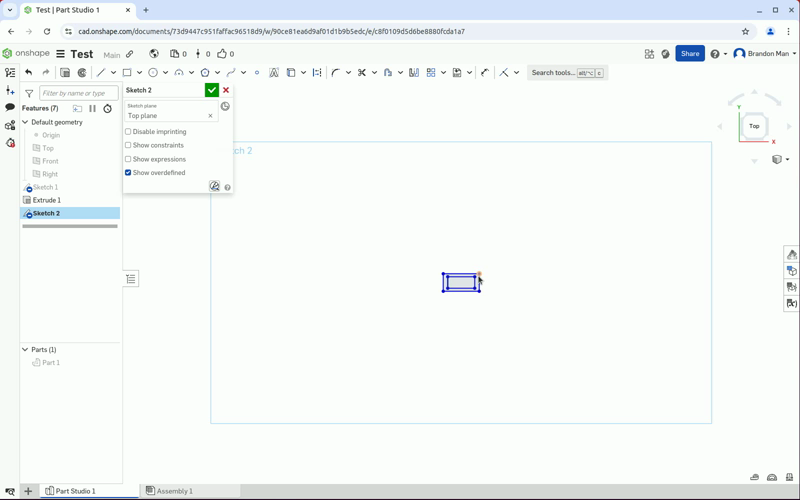
scroll(6)
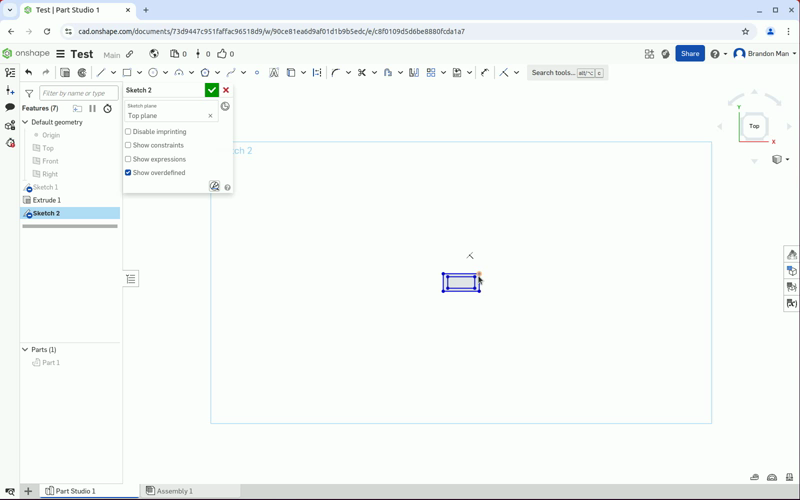
scroll(6)
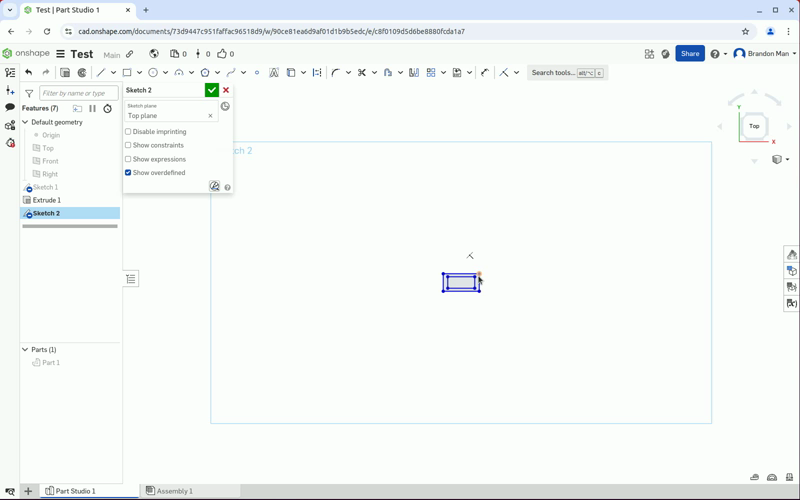
scroll(6)
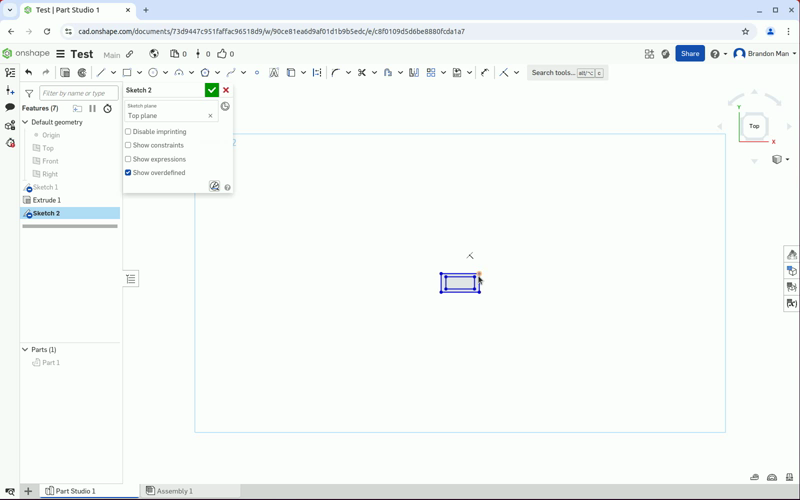
scroll(6)
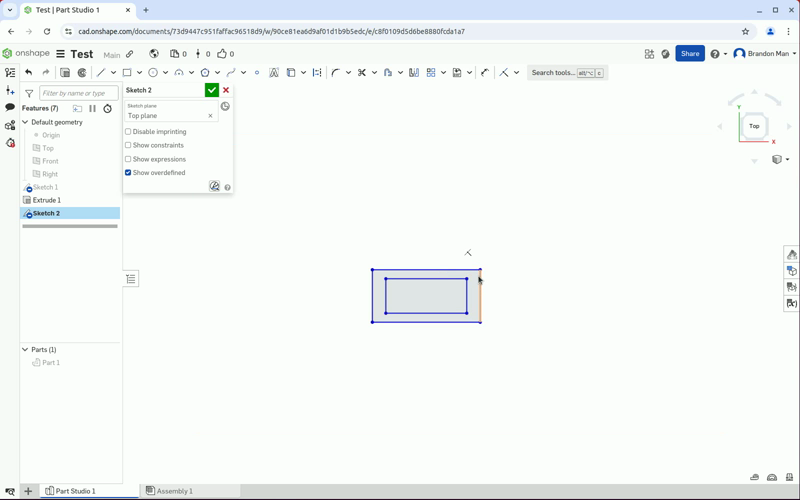
scroll(6)
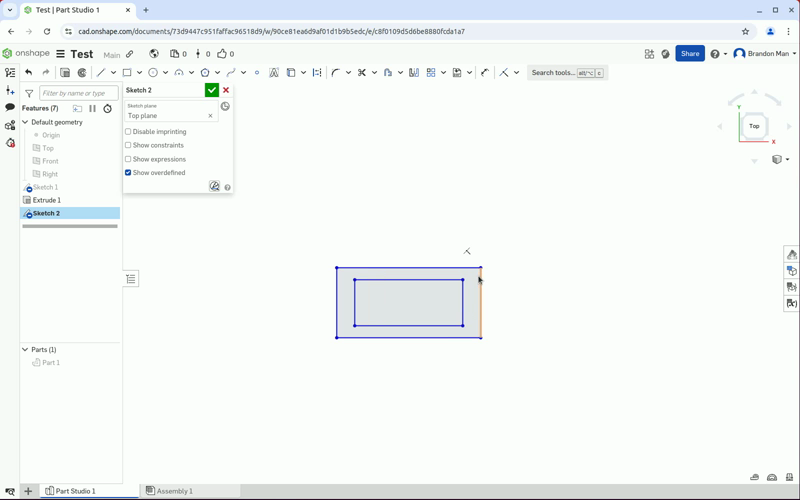
scroll(6)
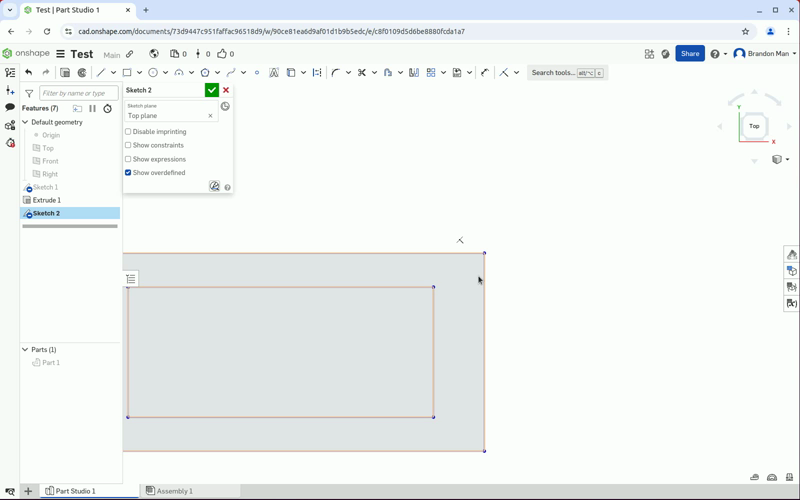
click(478, 275)
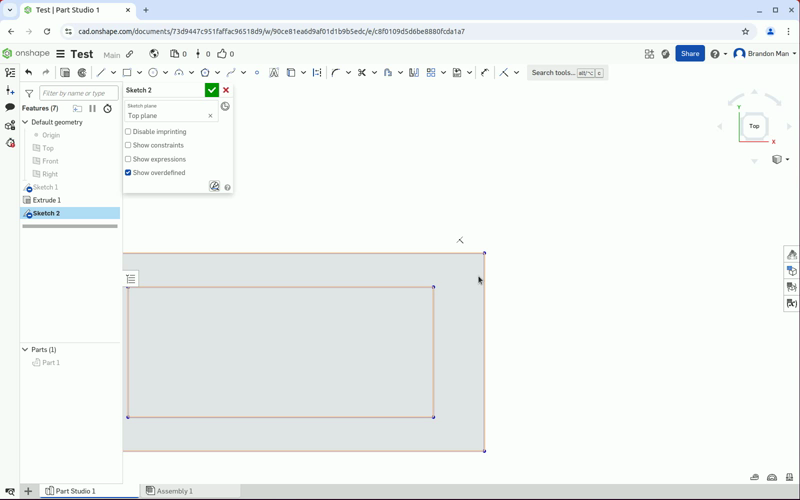
scroll(-6)
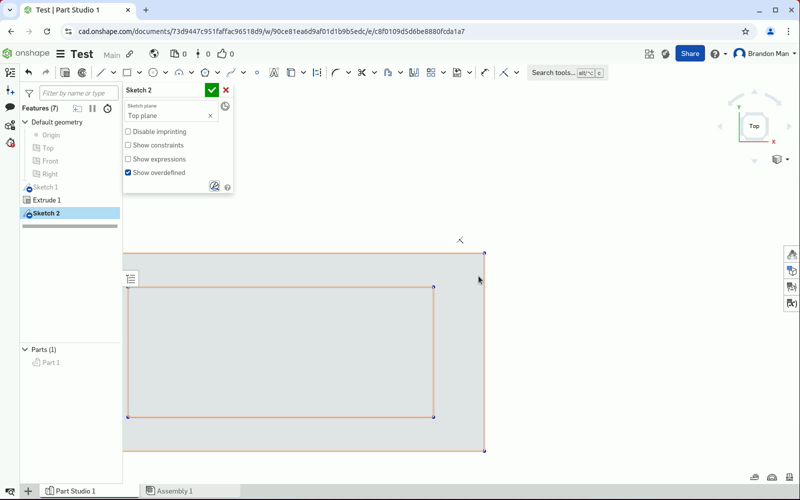
scroll(-6)
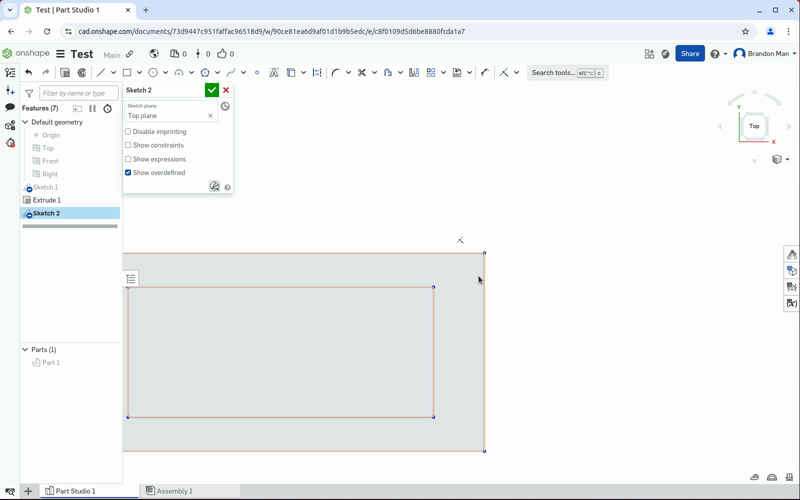
scroll(-6)
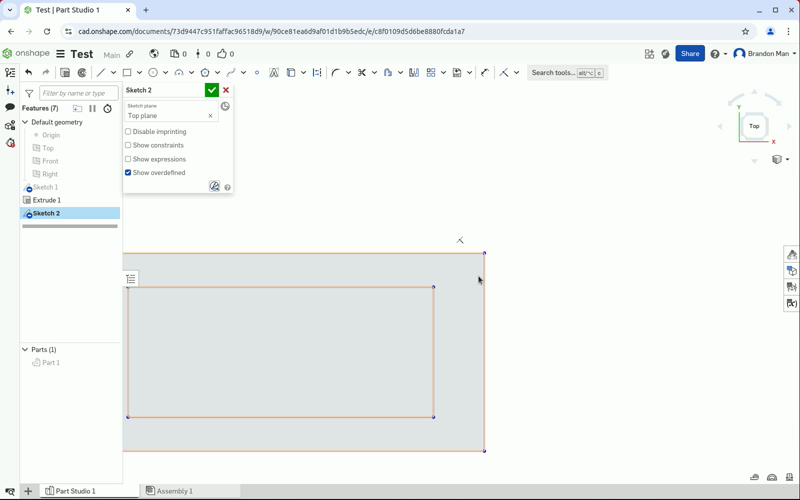
scroll(-6)
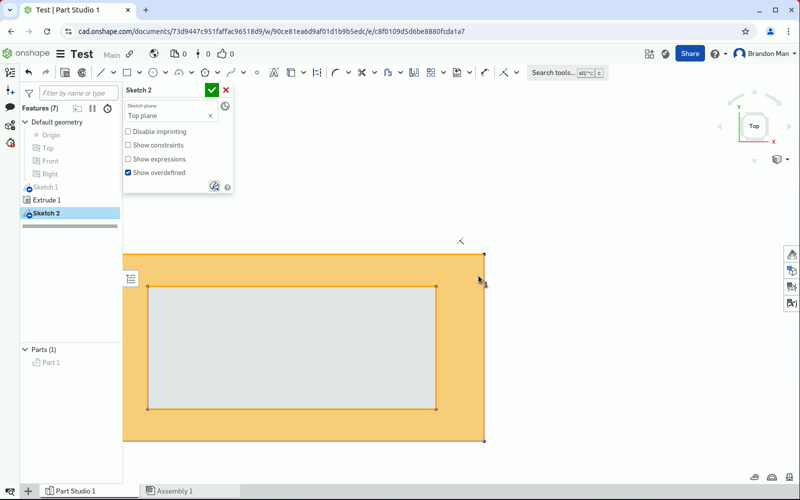
scroll(-6)
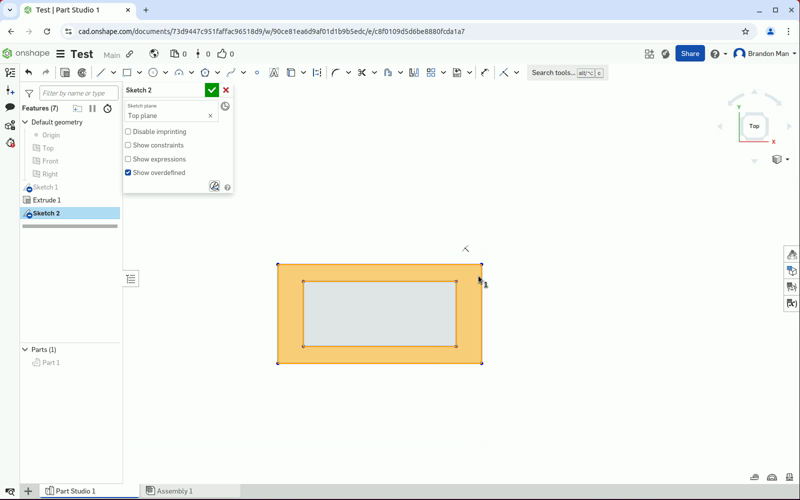
scroll(-6)
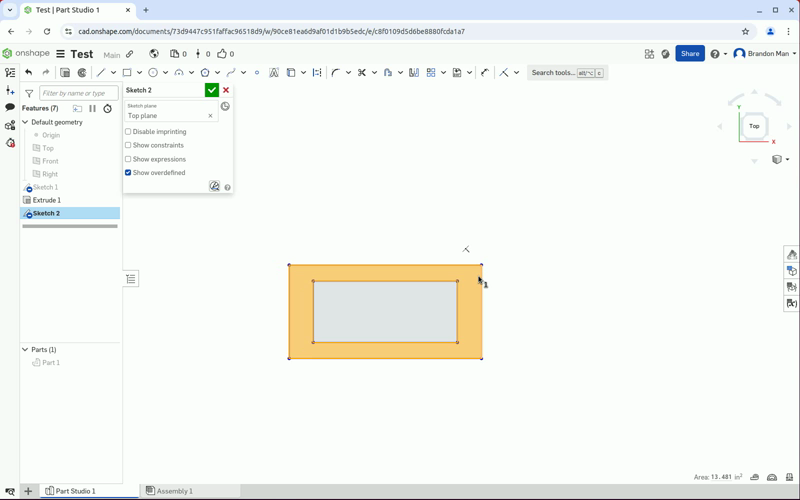
scroll(-6)
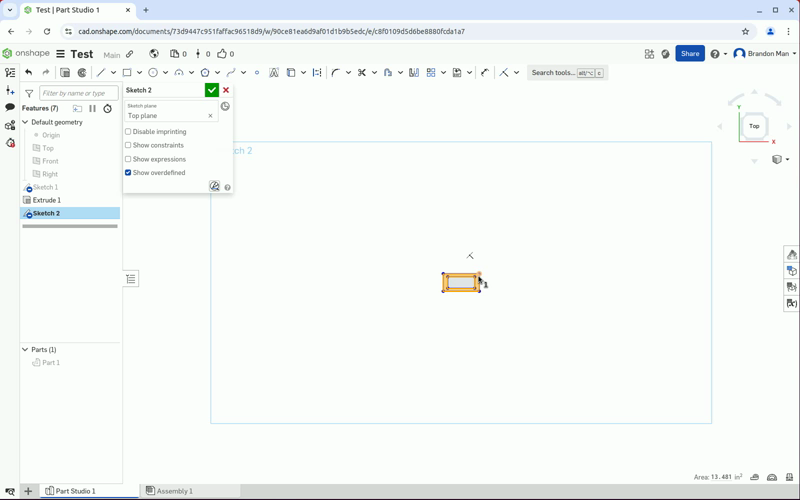
mouse_move(73, 352)
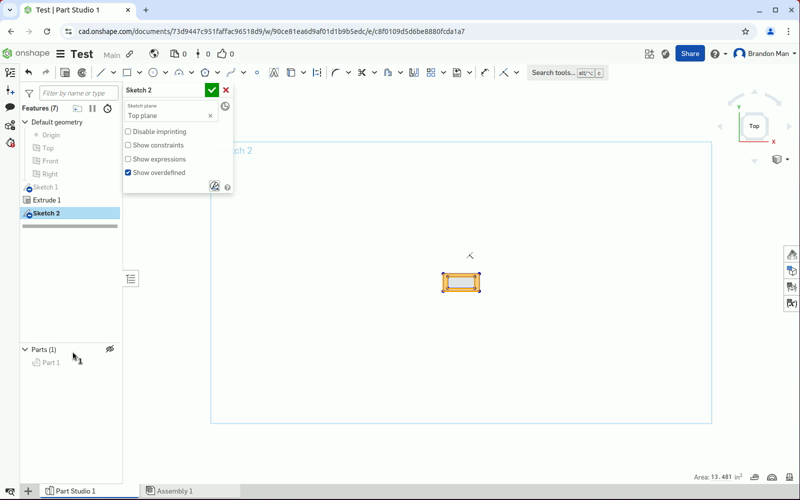
key(shift+y)
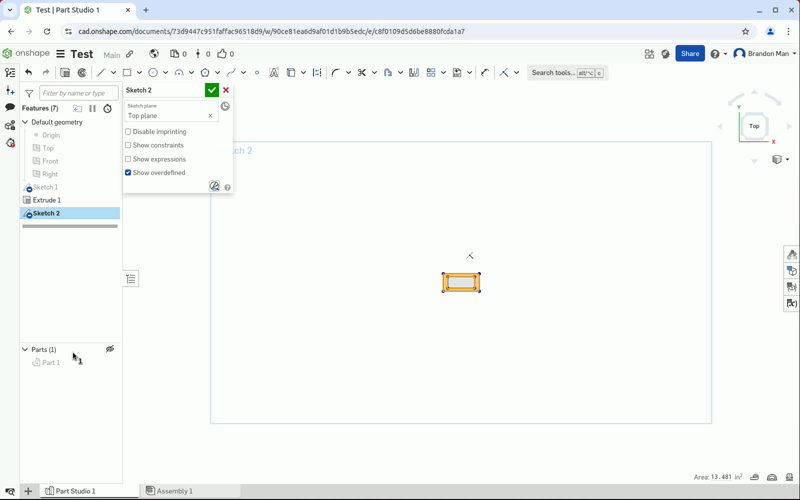
key(shift+e)
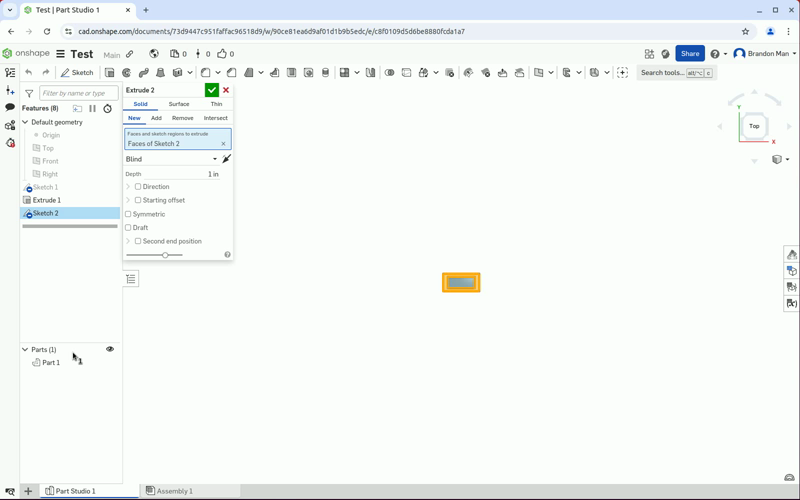
mouse_move(143, 106)
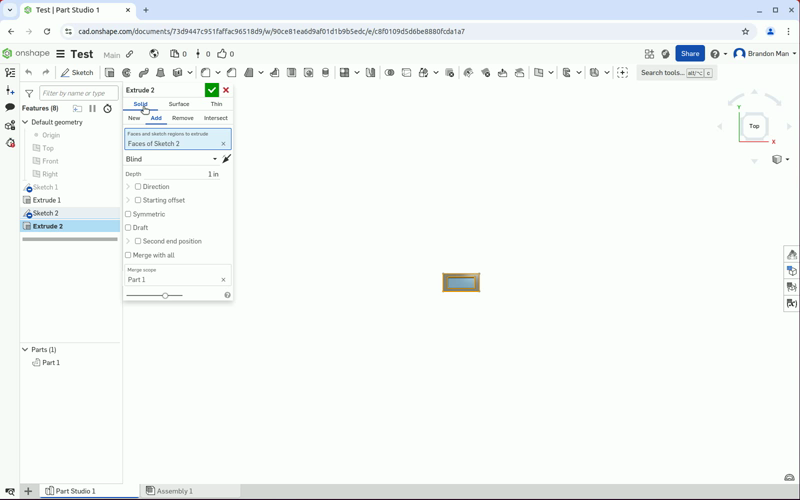
click(143, 106)
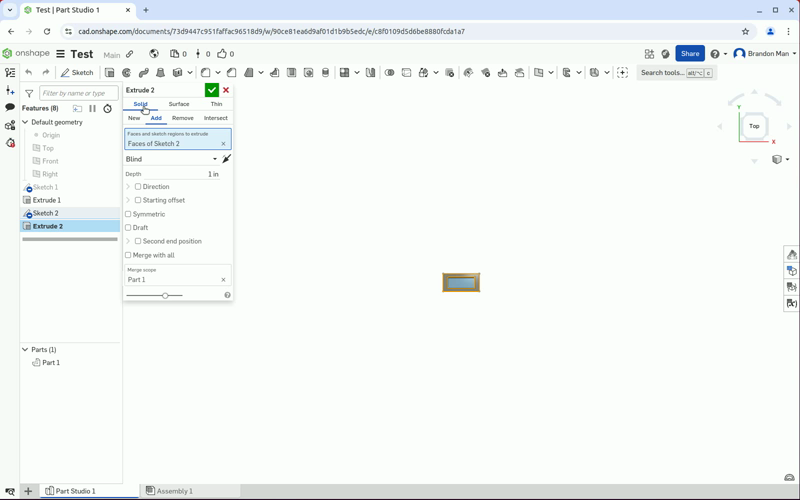
mouse_move(137, 120)
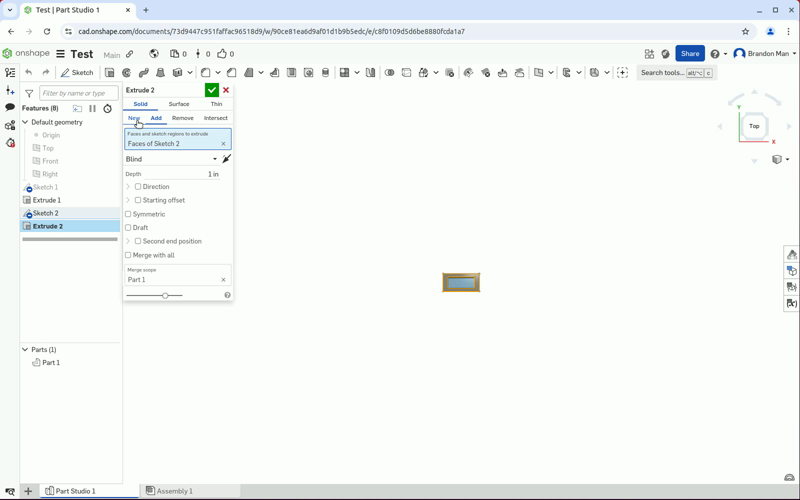
click(137, 120)
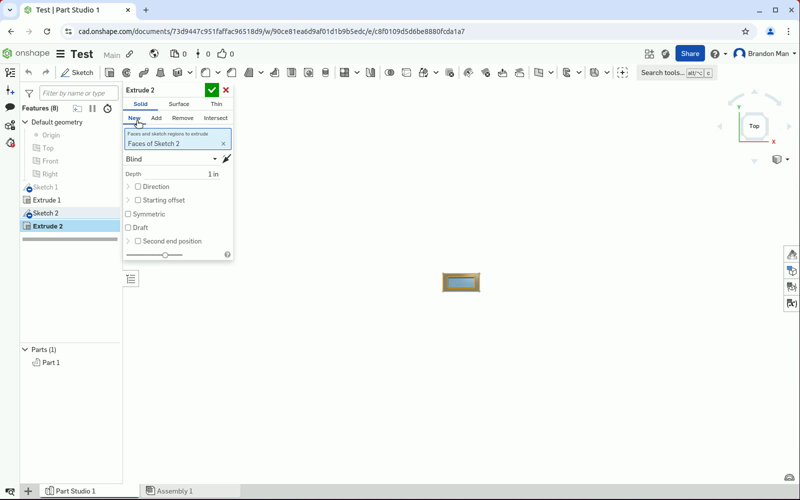
key(tab, 4)
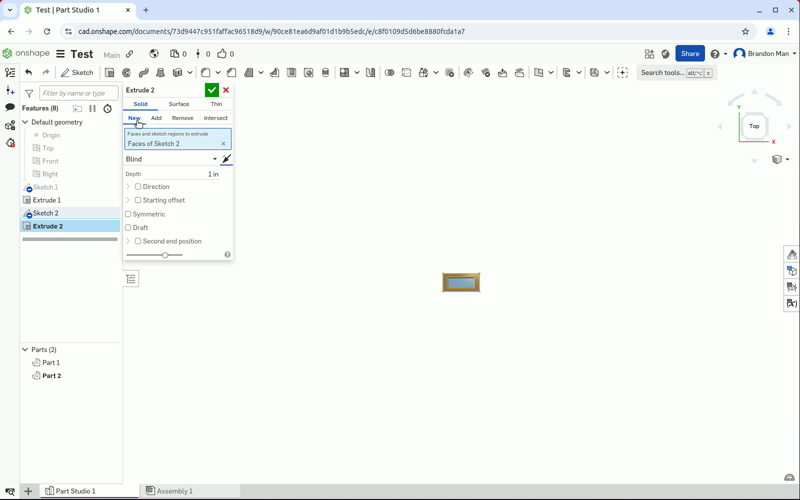
text(3.611)
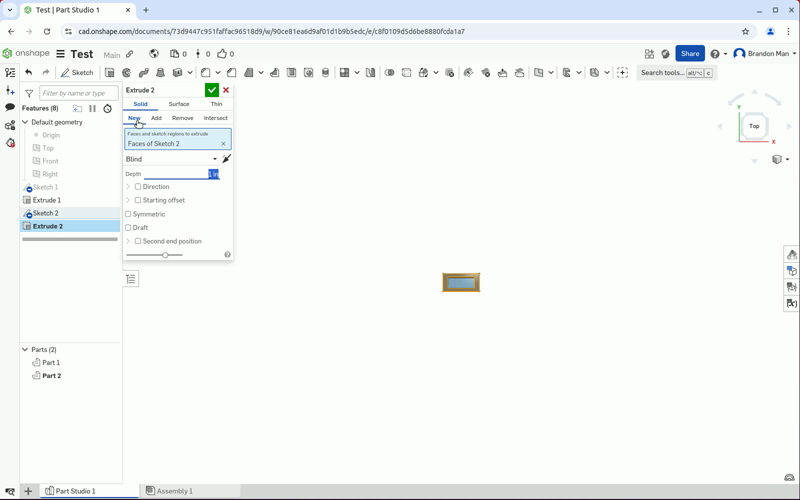
key(enter)
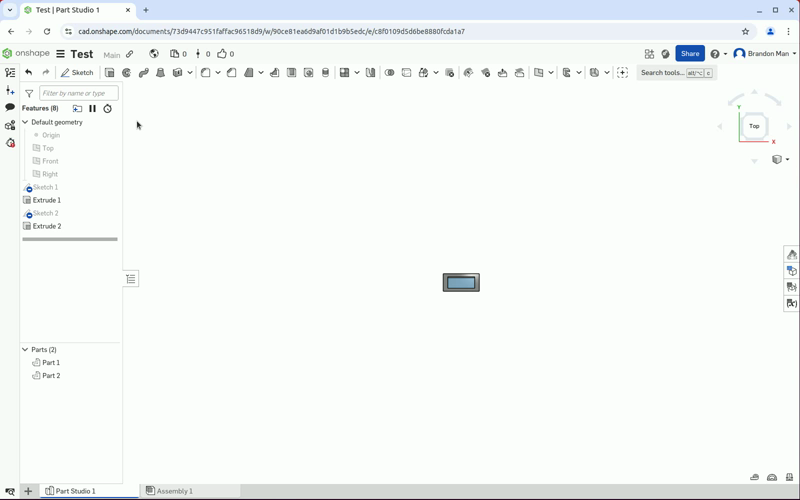
key(shift+h)
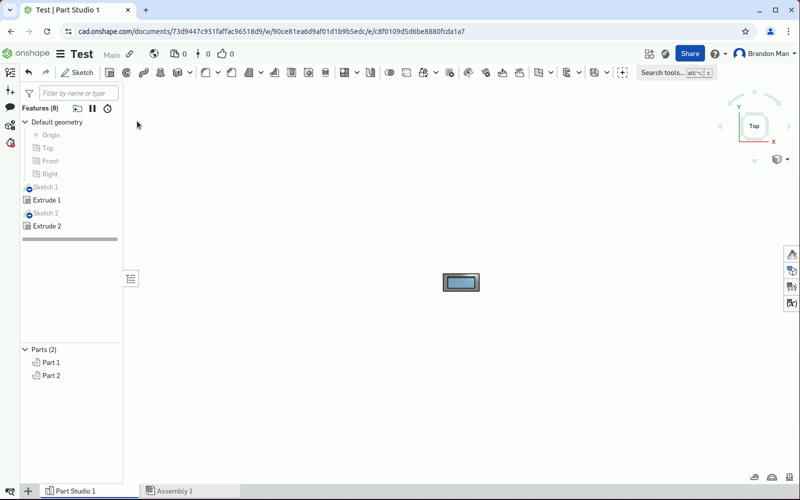
key(shift+h)
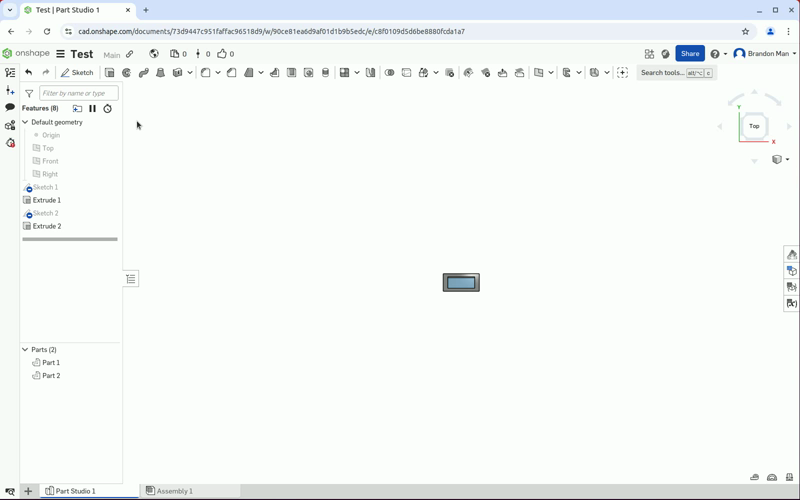
mouse_move(73, 189)
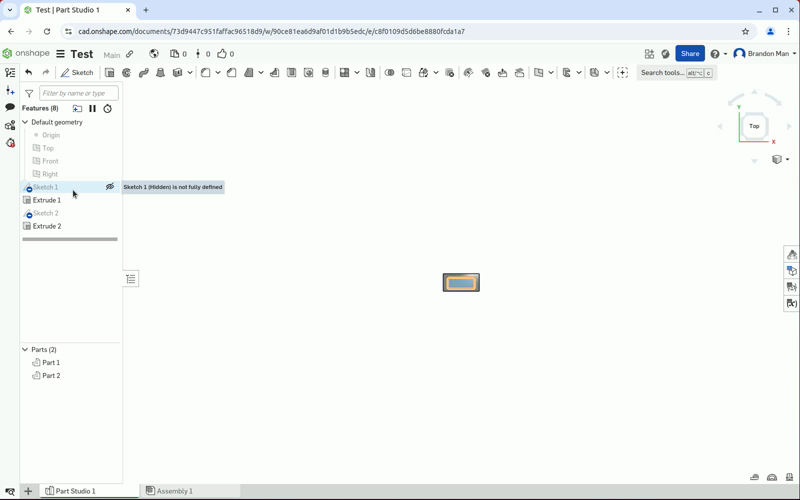
click(73, 189)
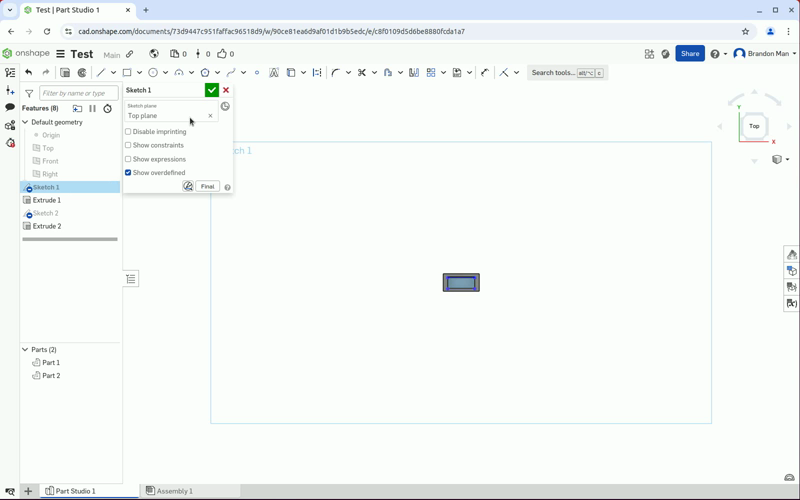
mouse_move(229, 92)
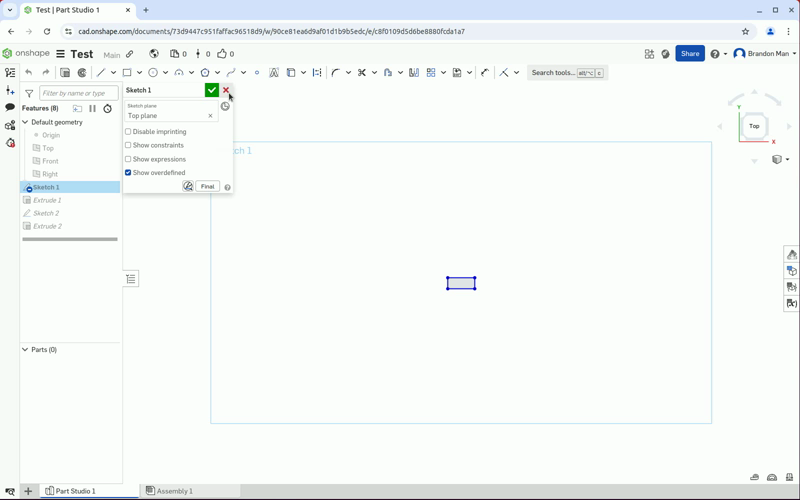
click(229, 92)
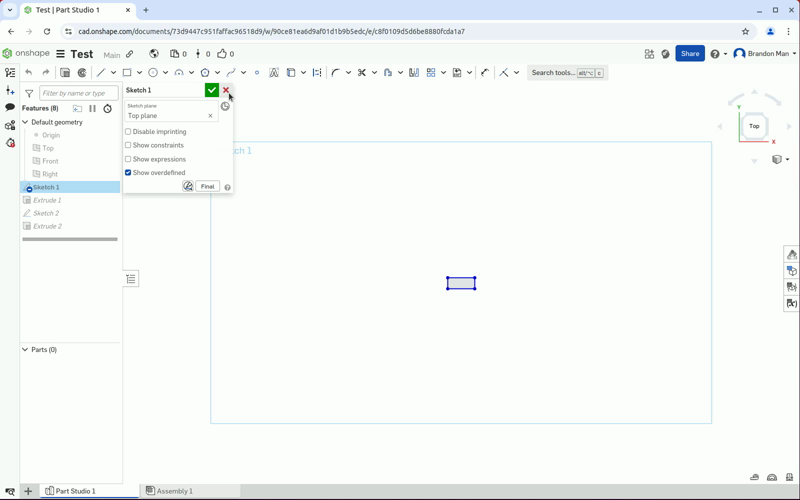
key(shift+s)
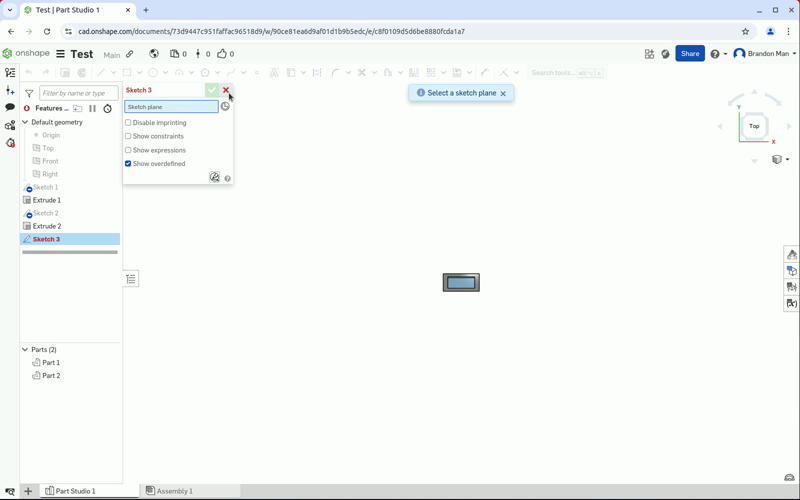
mouse_move(73, 150)
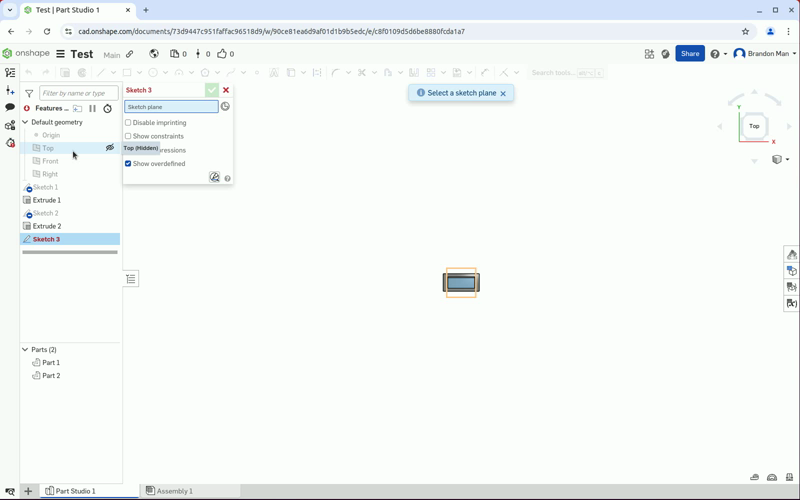
click(73, 150)
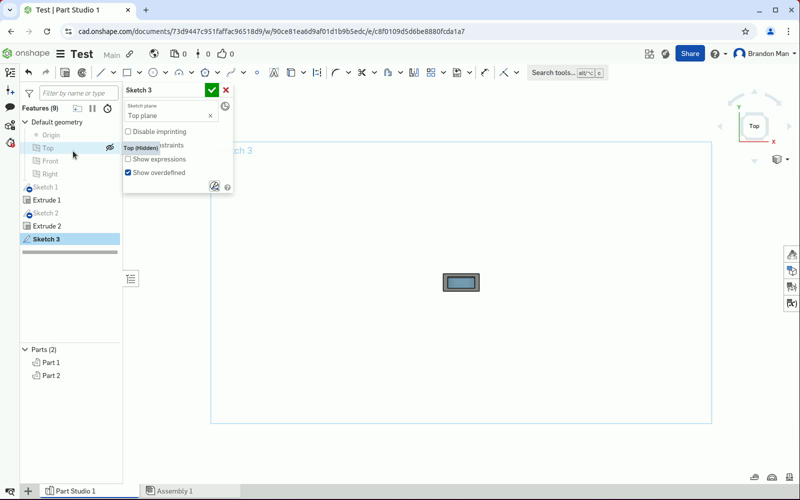
mouse_move(73, 352)
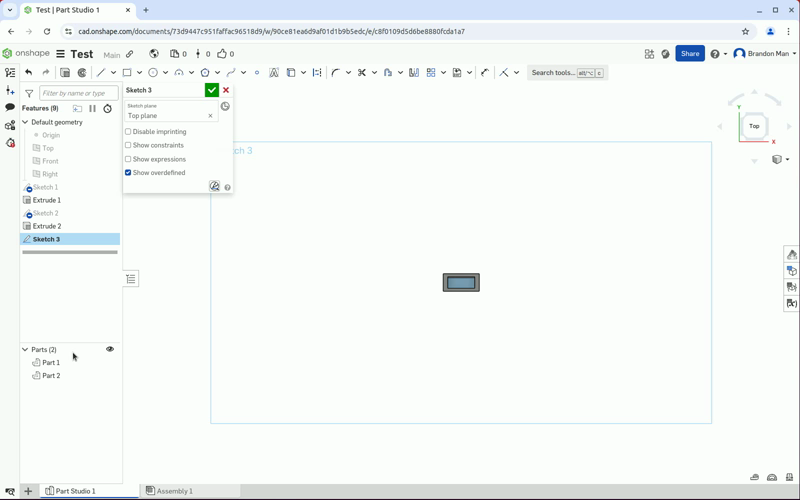
key(y)
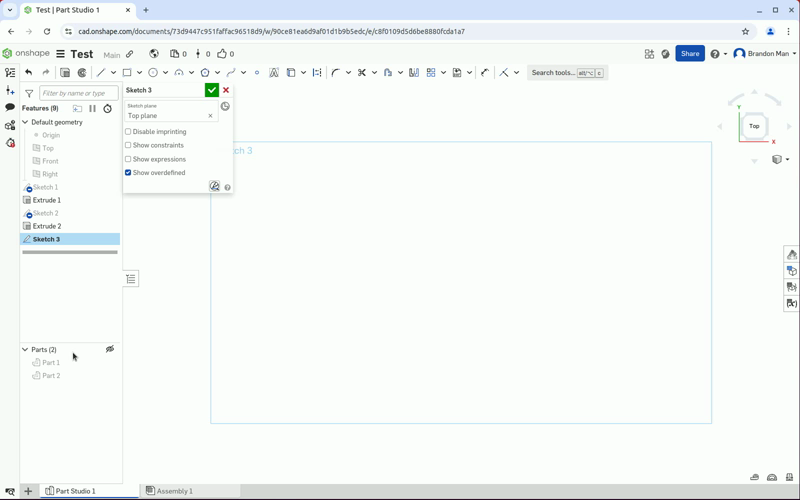
key(l)
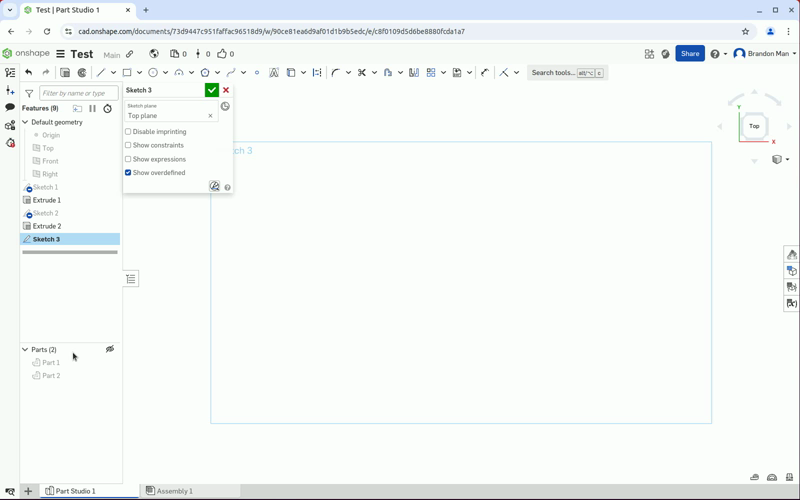
key_down(shift)
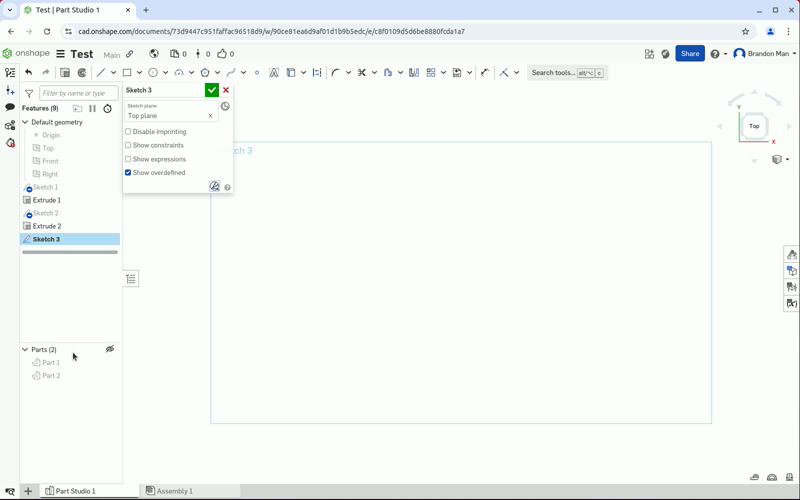
mouse_move(542, 288)
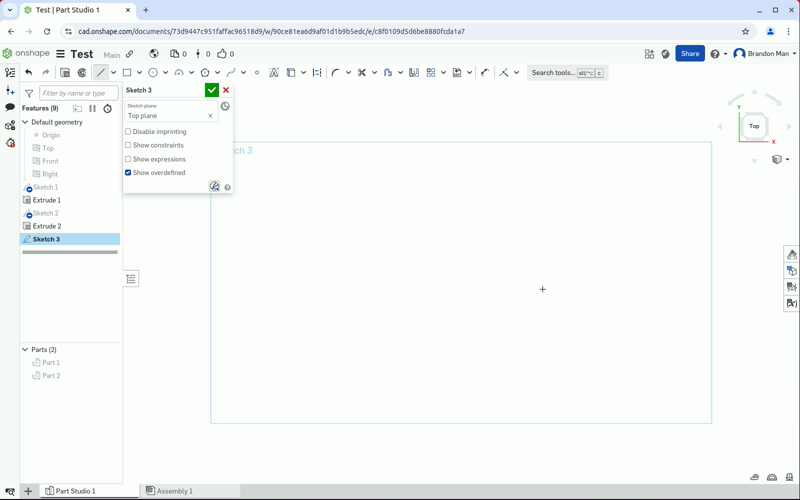
click(542, 288)
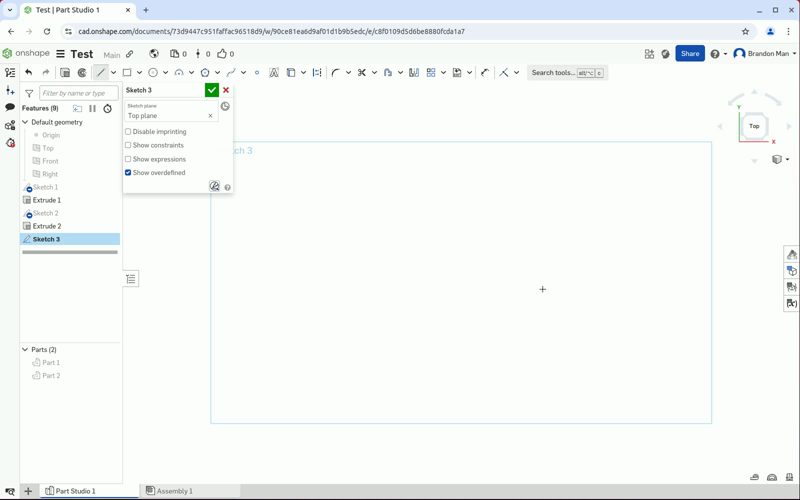
key_up(shift)
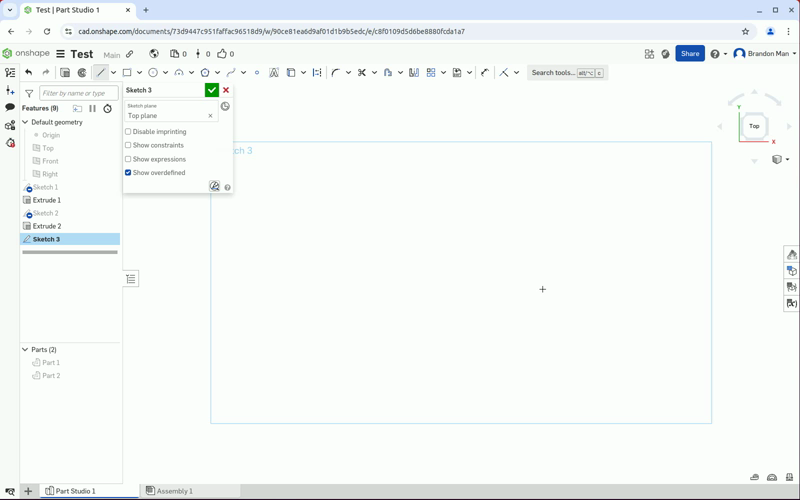
key_down(shift)
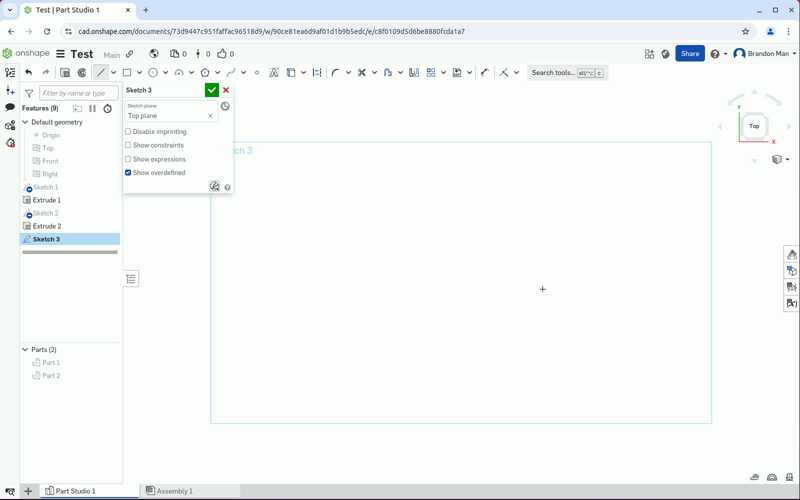
mouse_move(572, 288)
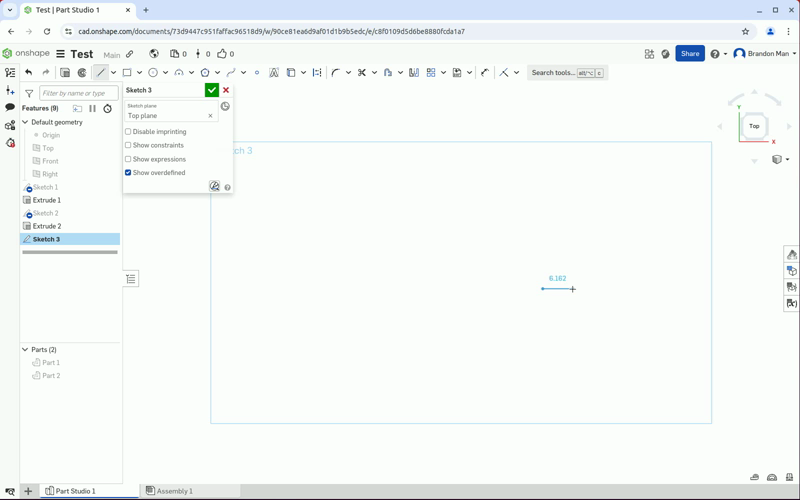
mouse_move(569, 288)
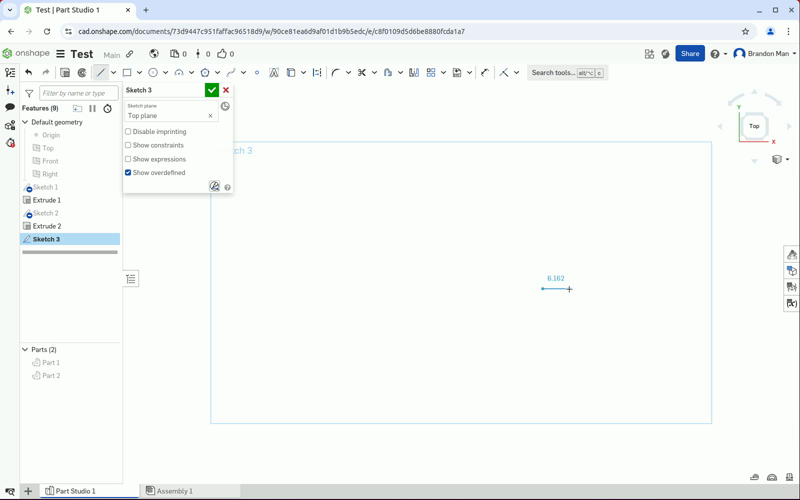
click(569, 288)
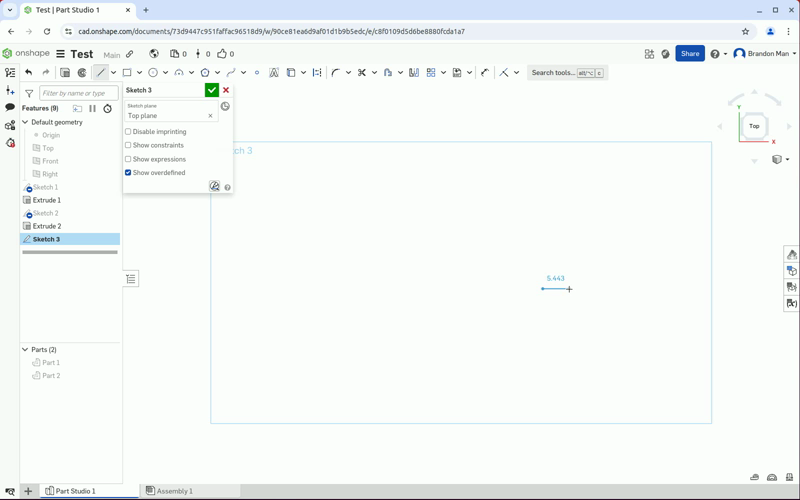
key_up(shift)
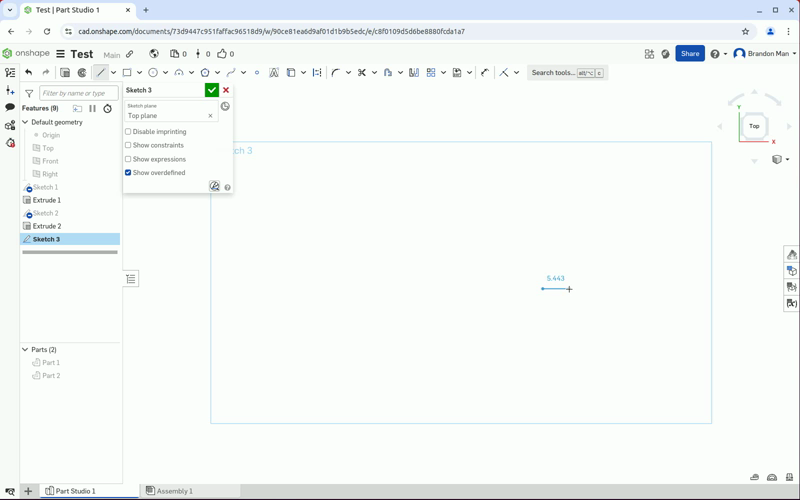
key_down(shift)
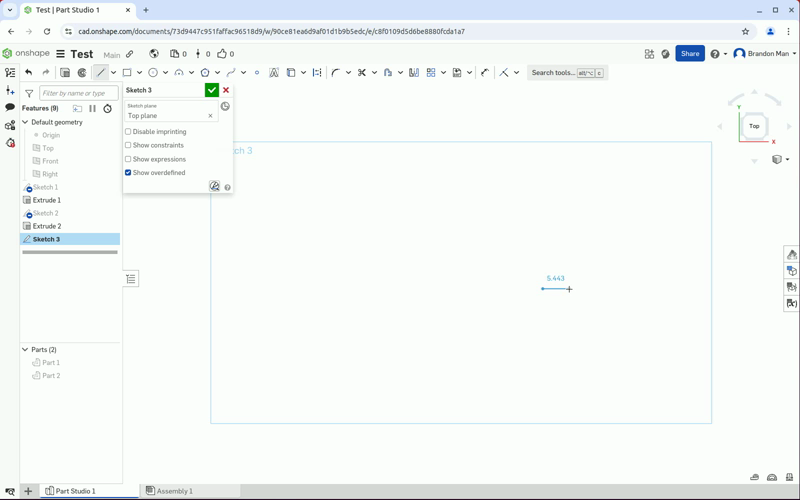
mouse_move(589, 288)
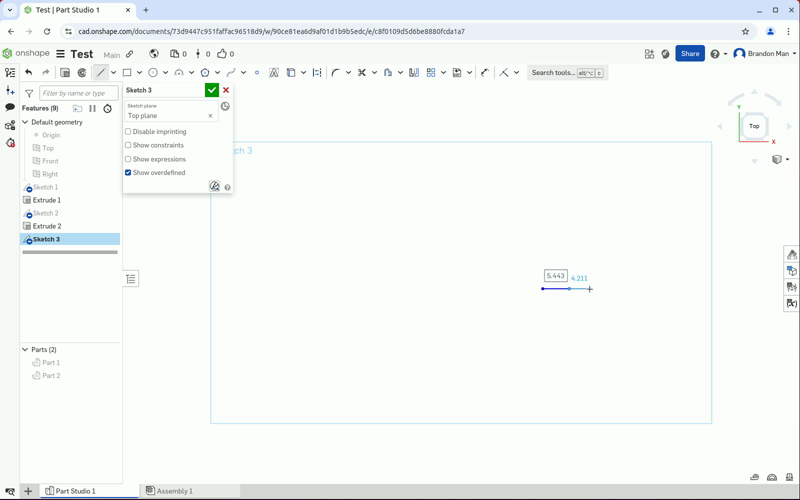
mouse_move(569, 277)
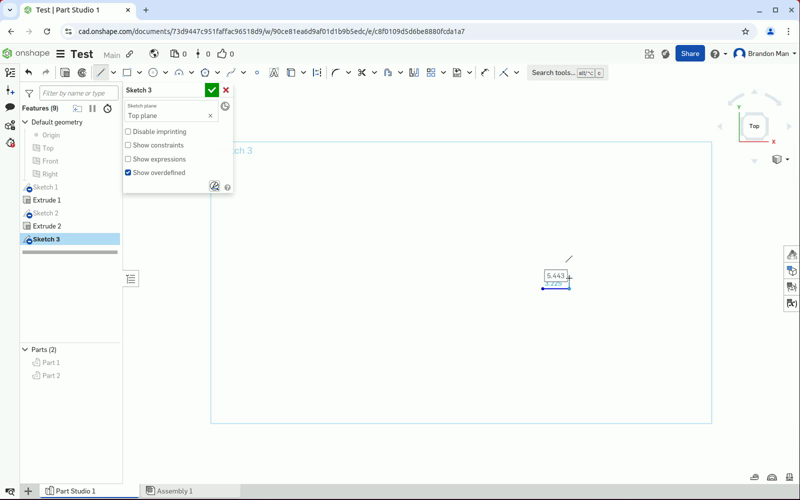
click(569, 277)
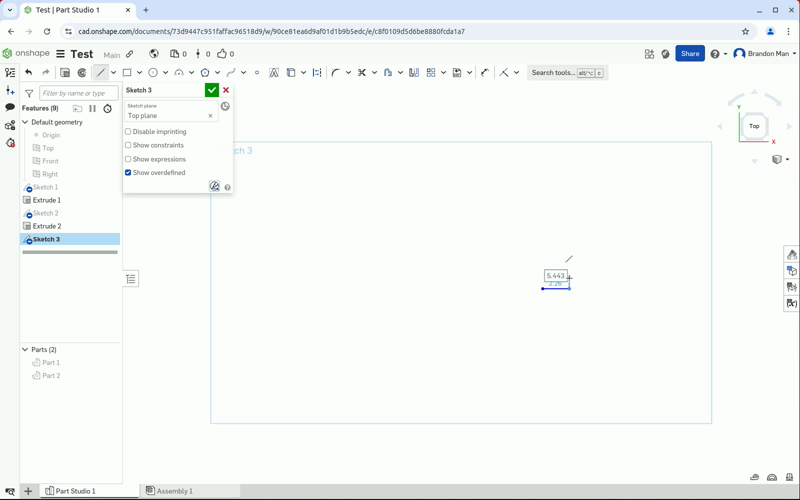
key_up(shift)
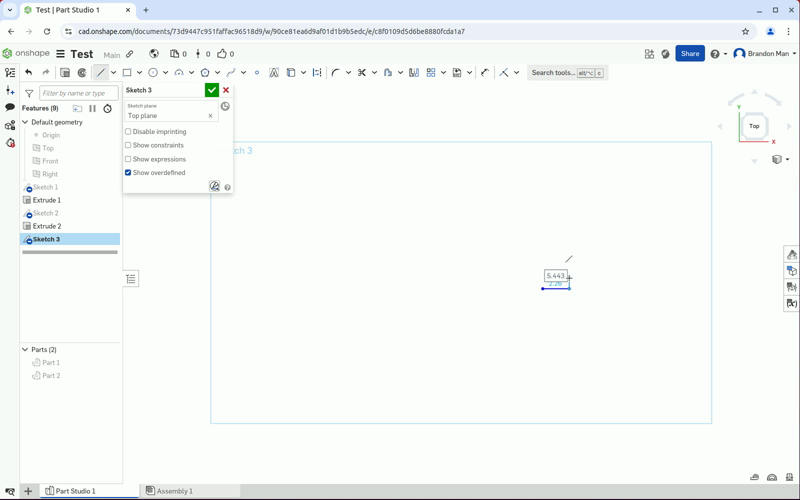
key_down(shift)
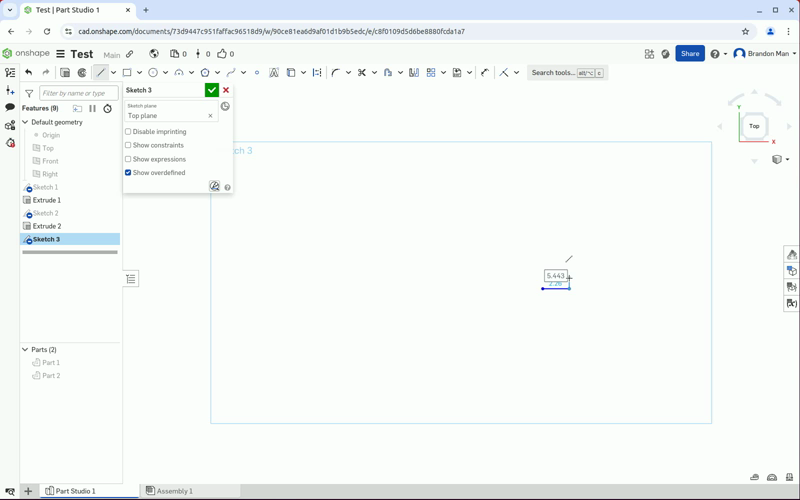
mouse_move(589, 277)
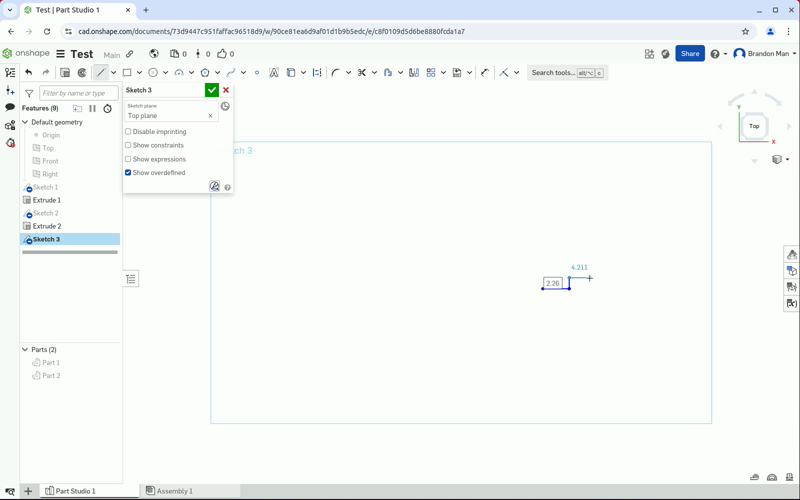
mouse_move(542, 277)
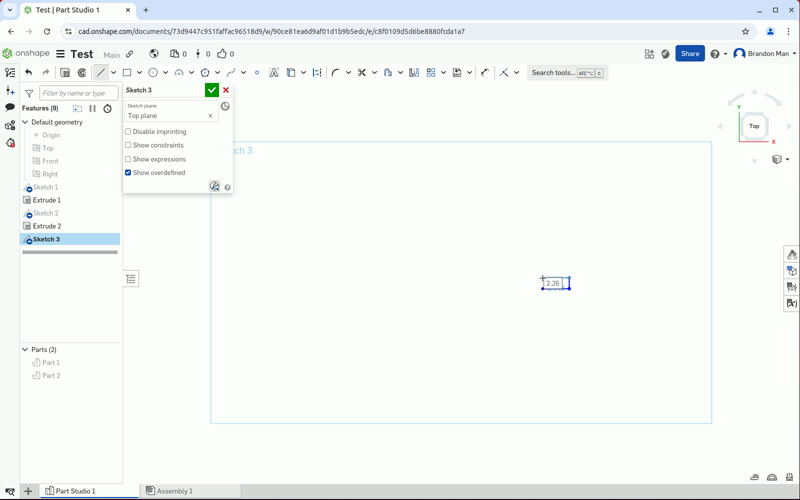
click(542, 277)
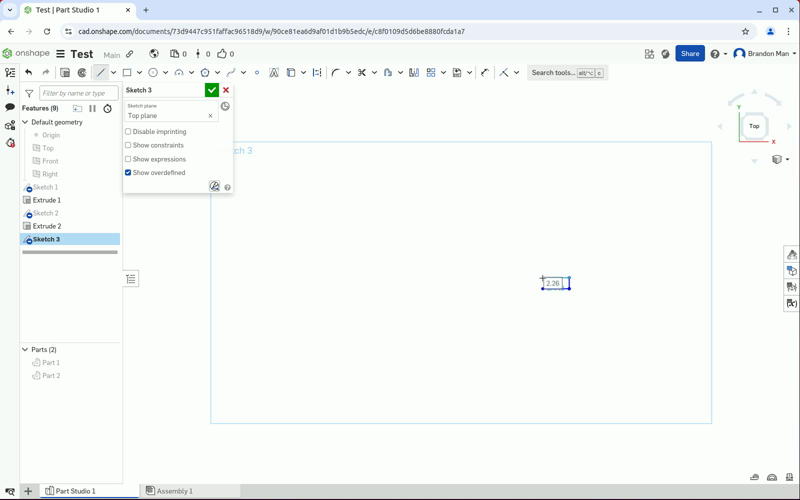
key_up(shift)
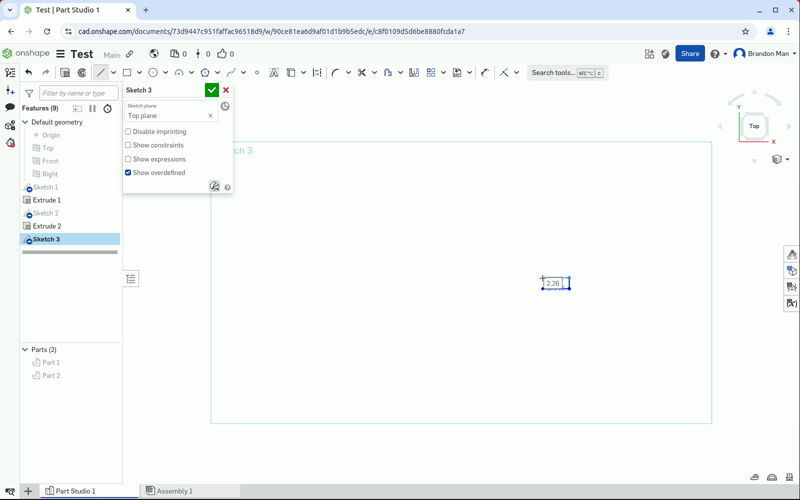
mouse_move(572, 277)
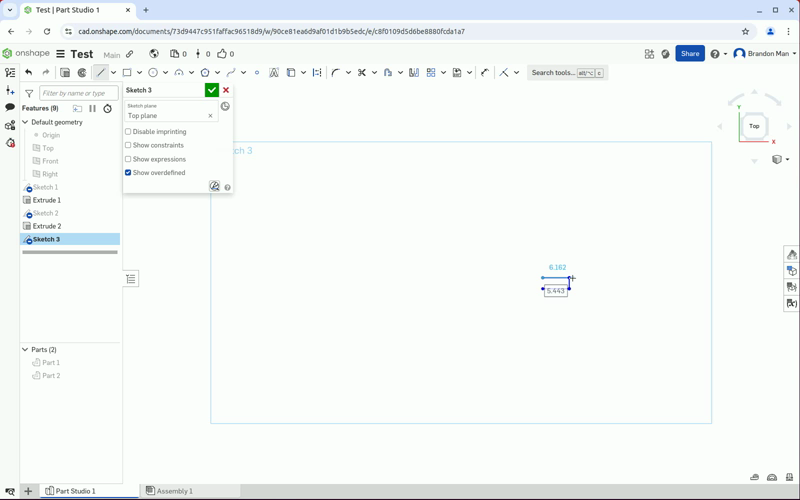
key_down(shift)
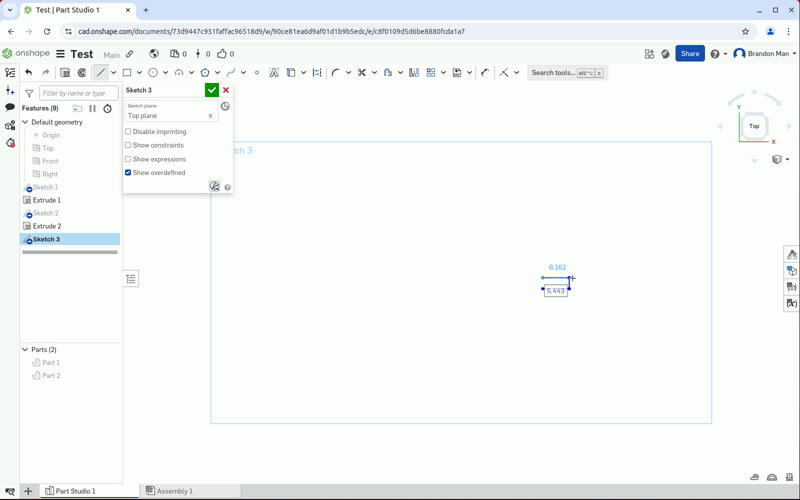
mouse_move(542, 288)
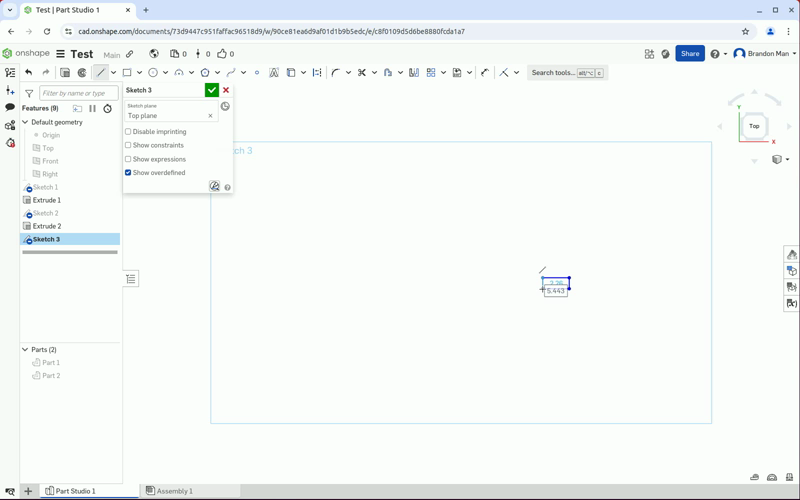
key_up(shift)
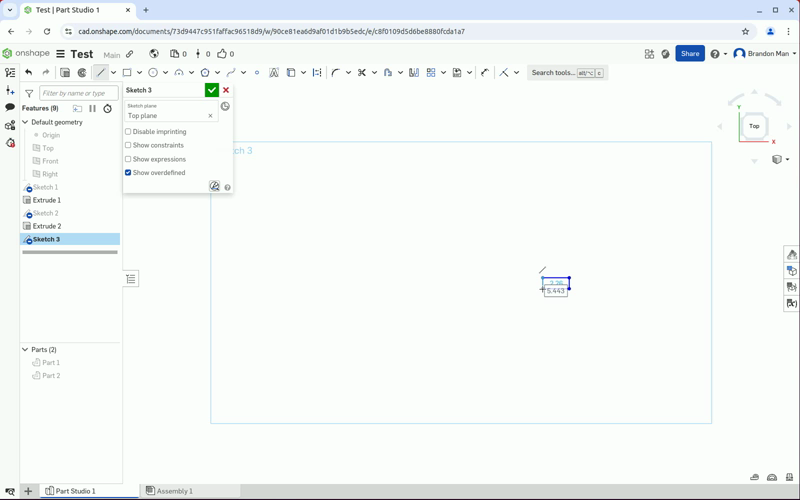
click(542, 288)
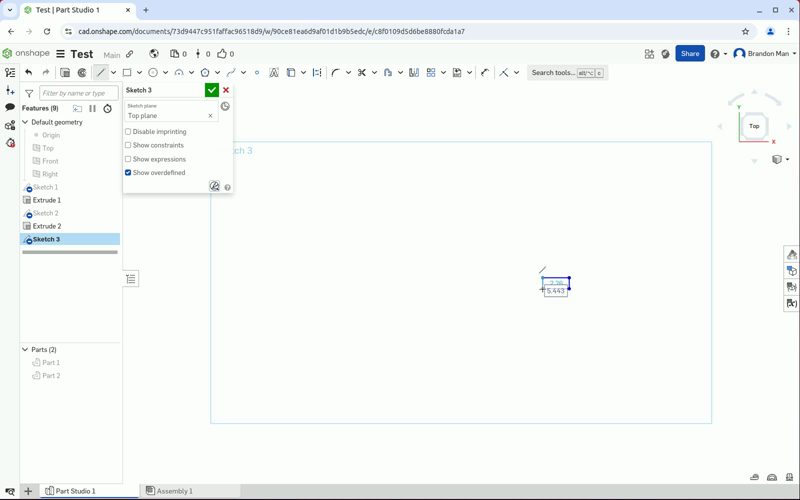
key(esc)
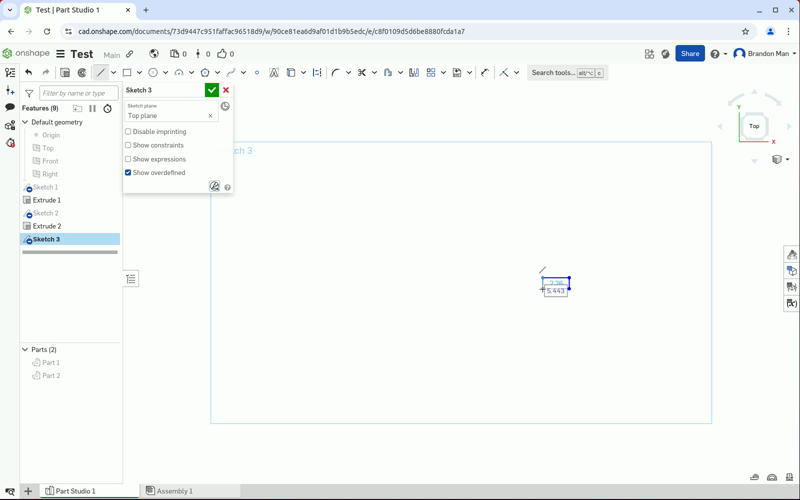
mouse_move(564, 288)
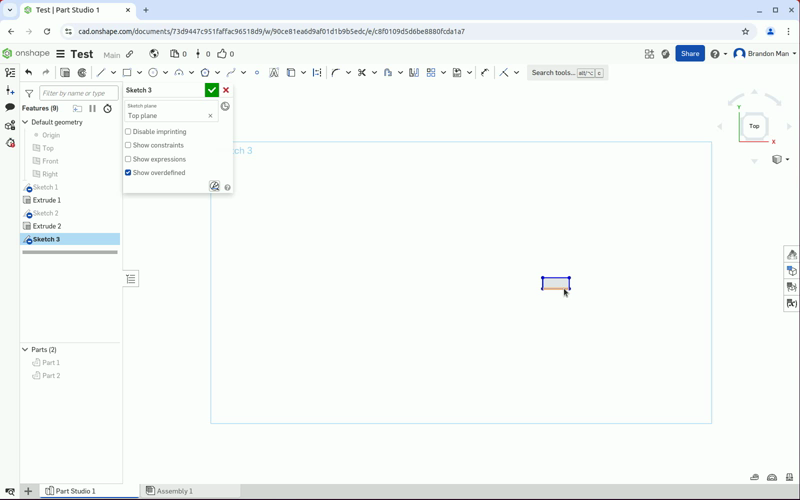
scroll(6)
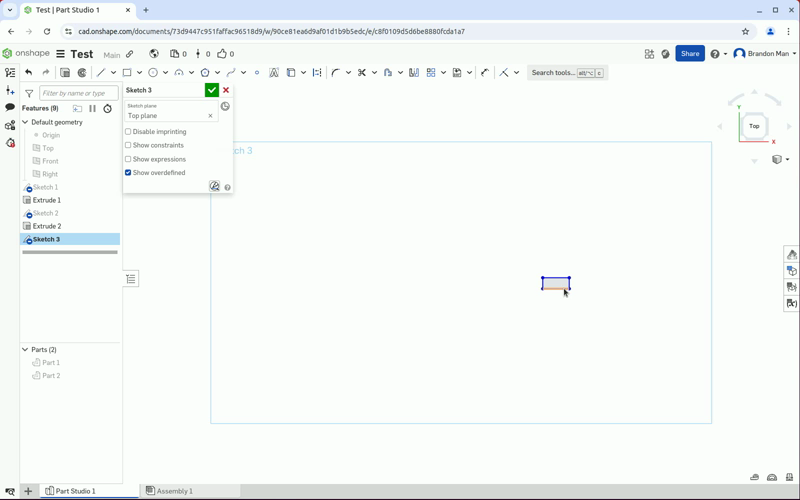
scroll(6)
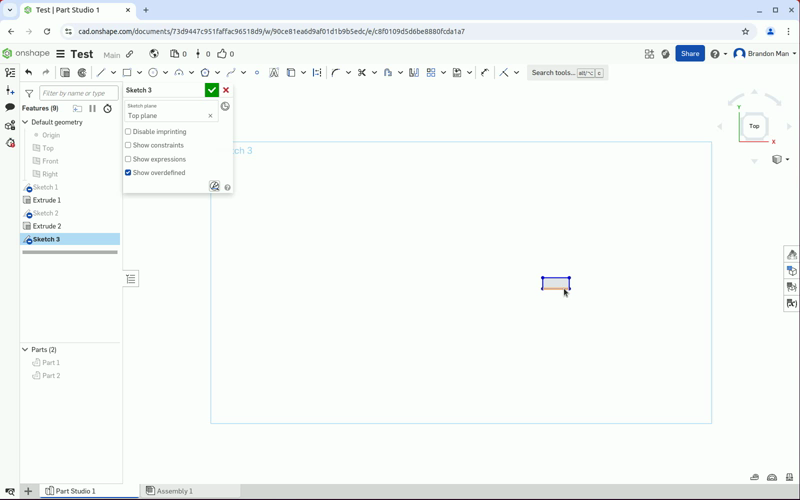
scroll(6)
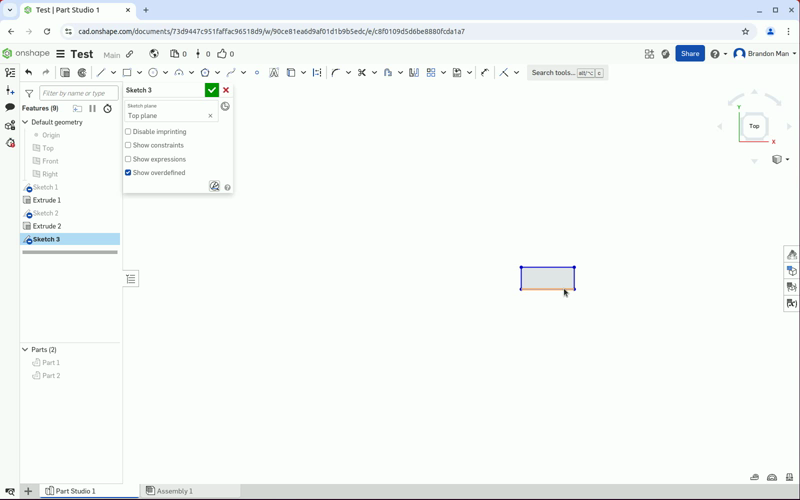
scroll(6)
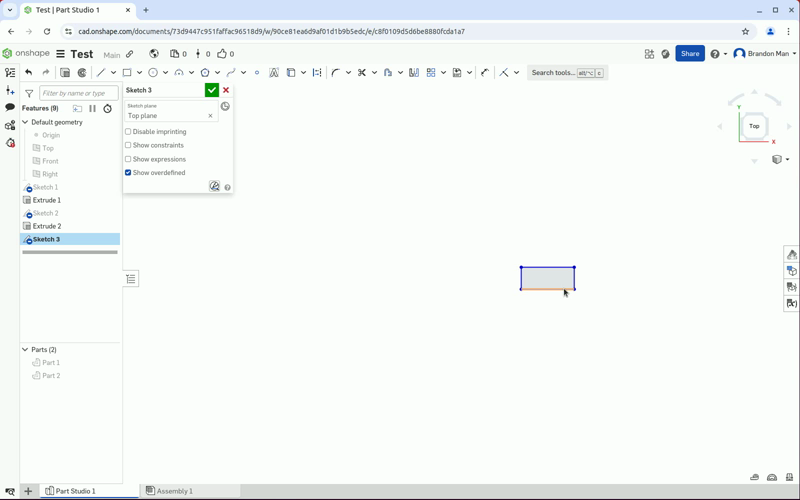
scroll(6)
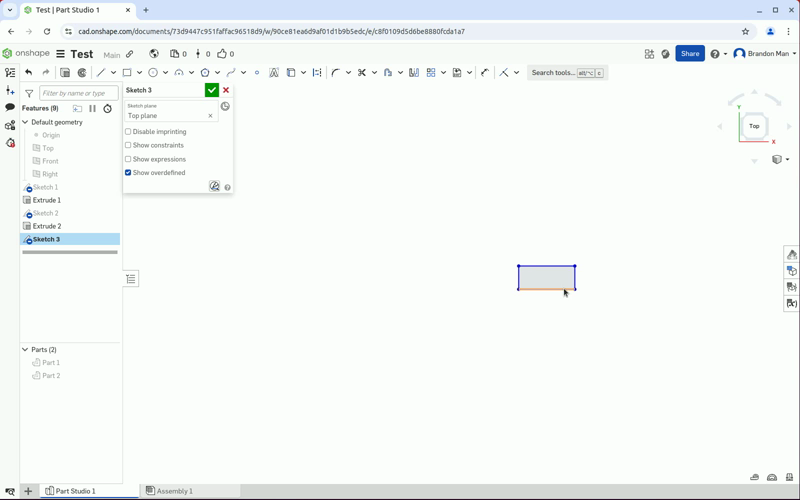
scroll(6)
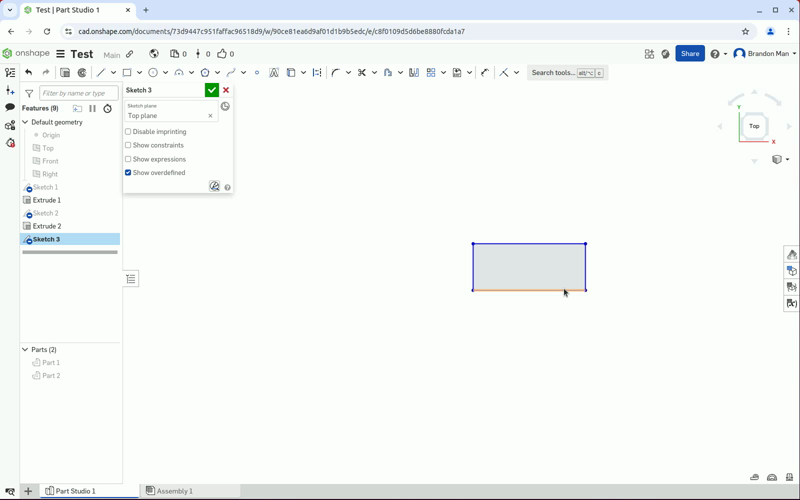
scroll(6)
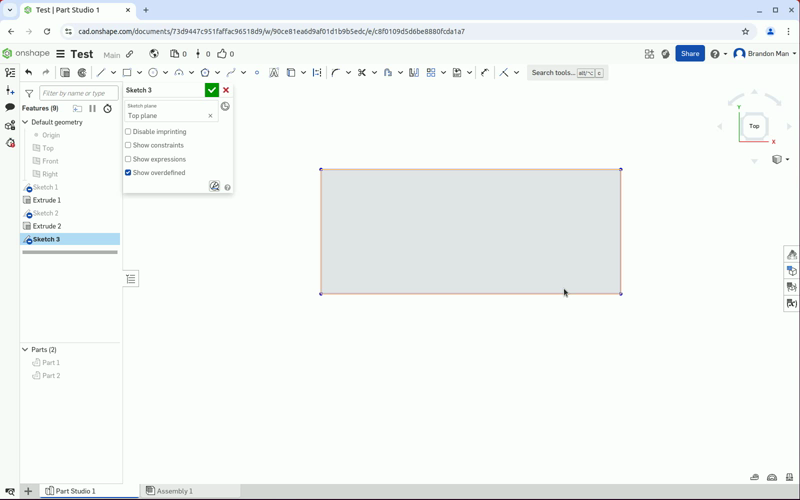
click(564, 288)
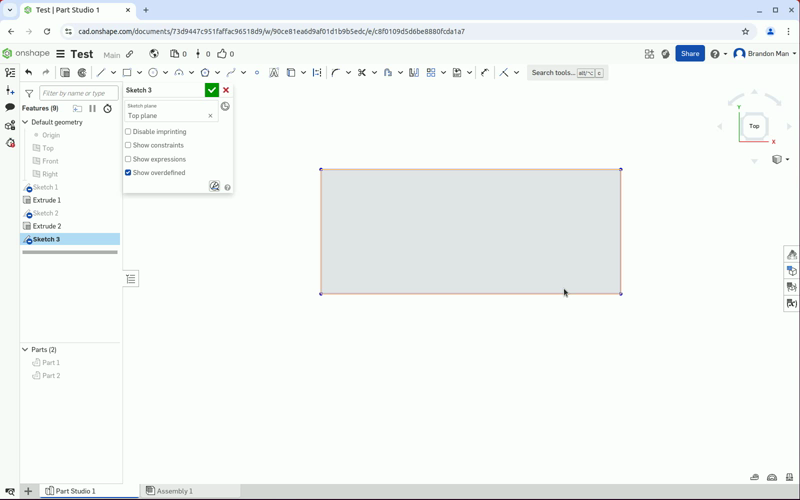
scroll(-6)
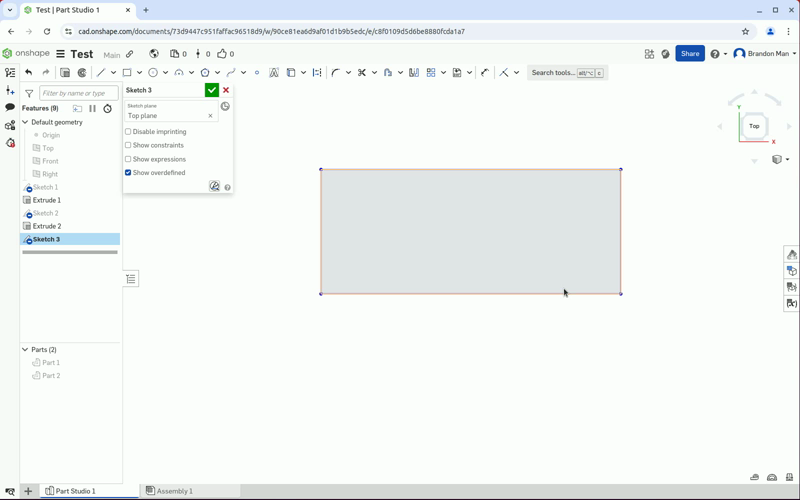
scroll(-6)
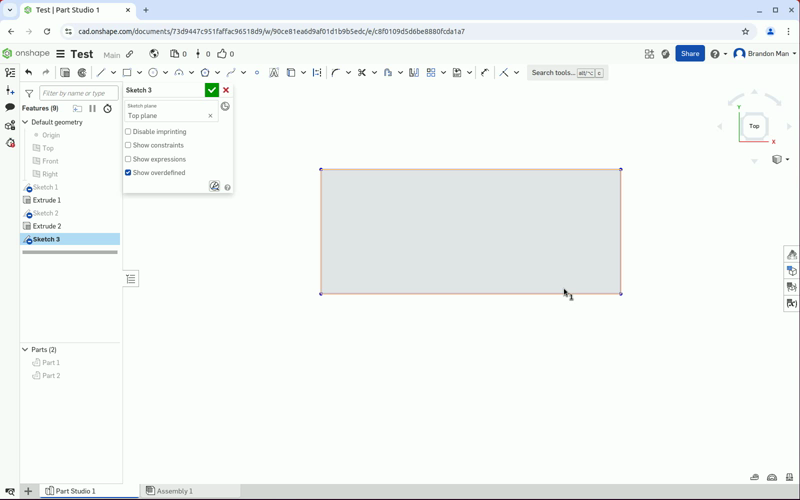
scroll(-6)
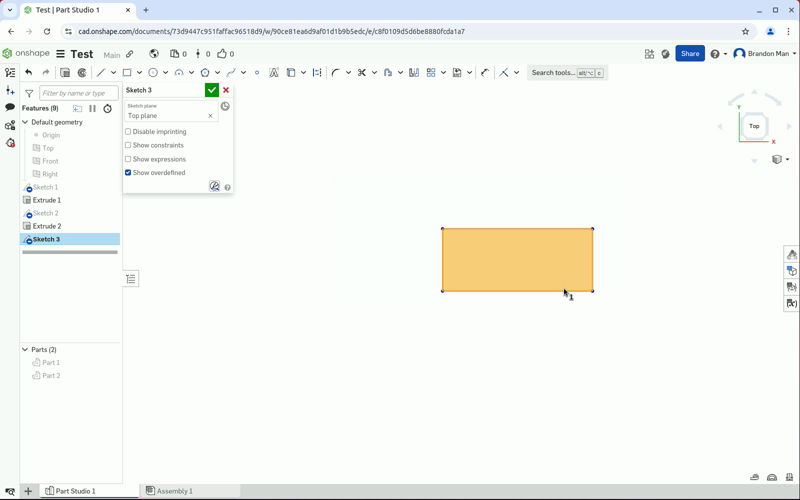
scroll(-6)
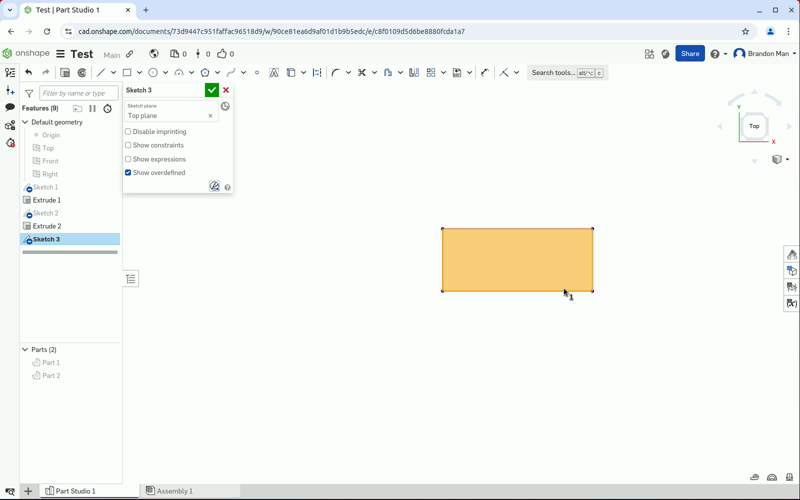
scroll(-6)
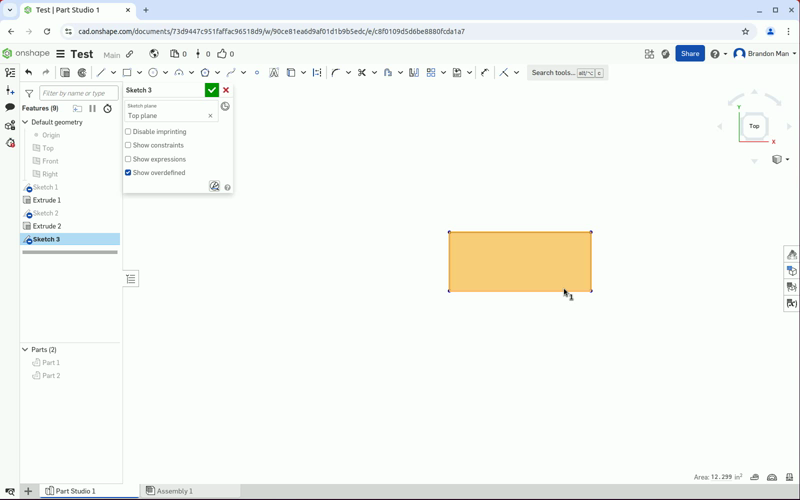
scroll(-6)
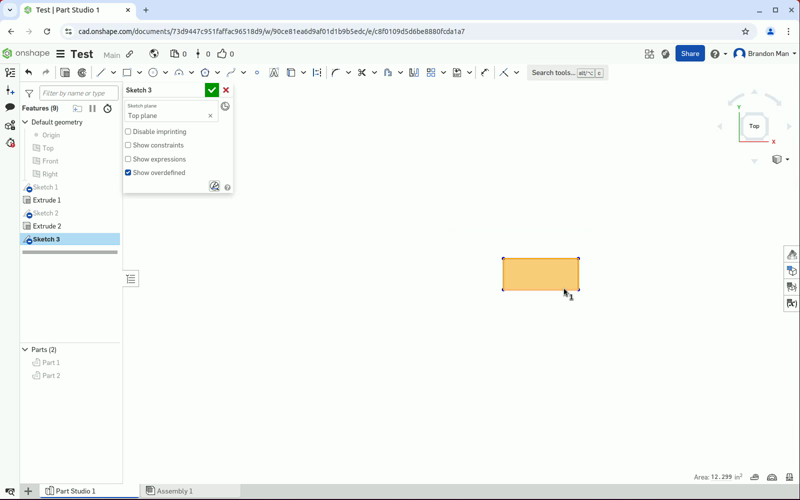
scroll(-6)
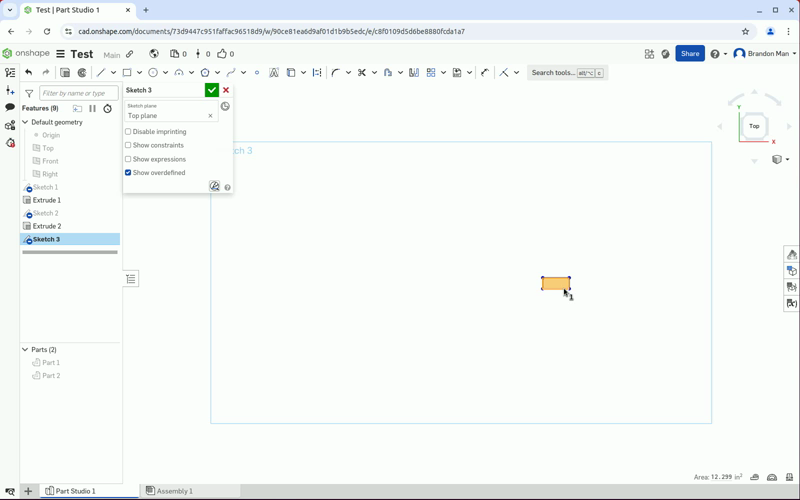
mouse_move(73, 352)
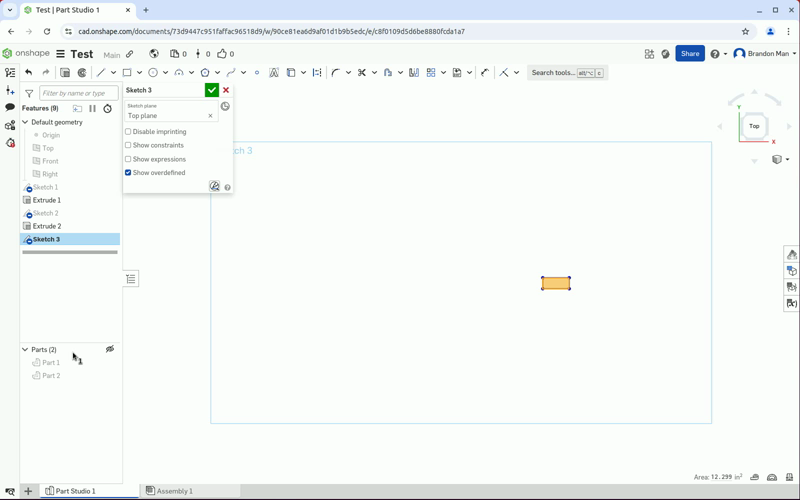
key(shift+y)
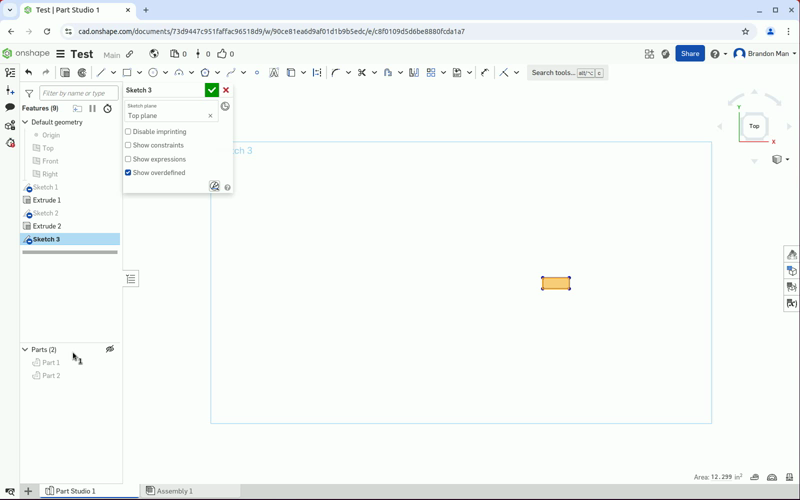
key(shift+e)
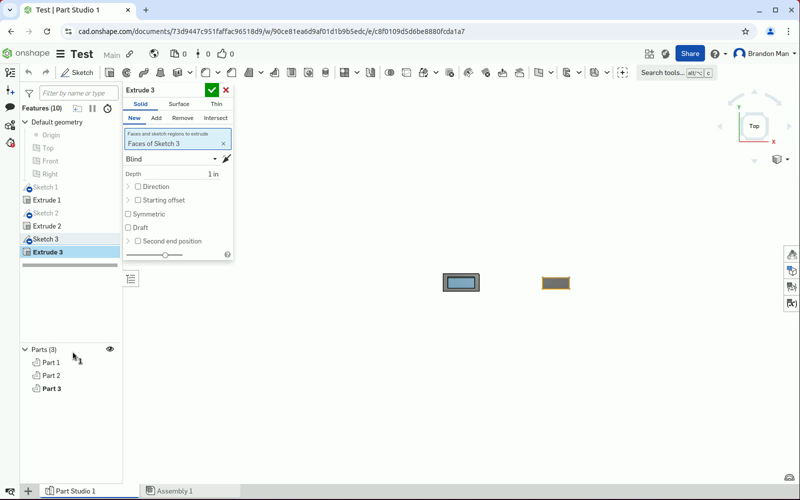
mouse_move(143, 106)
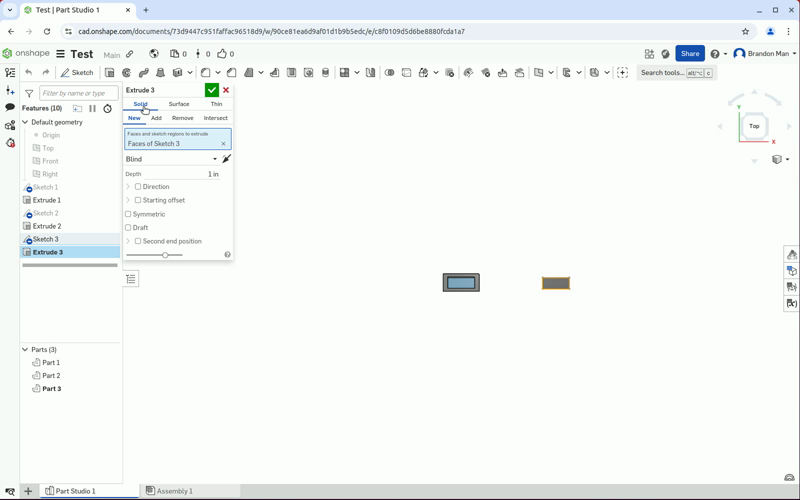
click(143, 106)
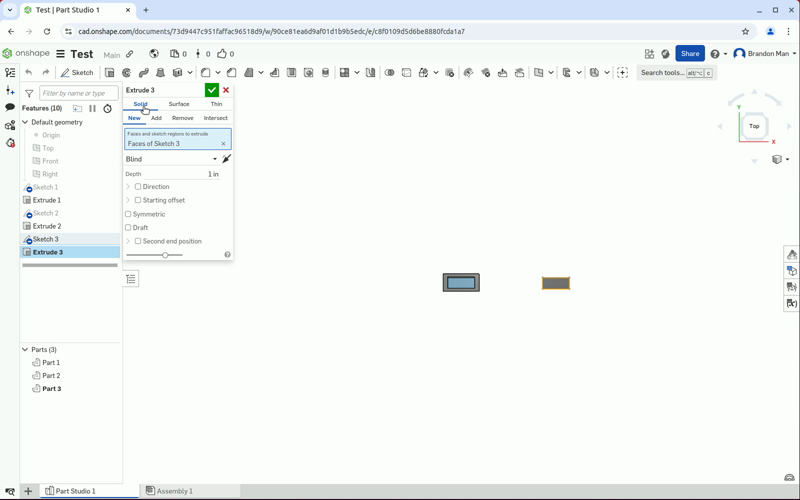
mouse_move(137, 120)
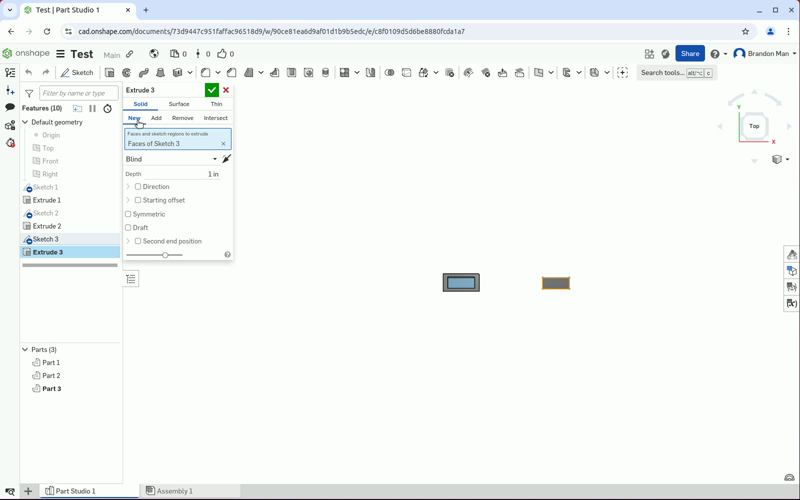
click(137, 120)
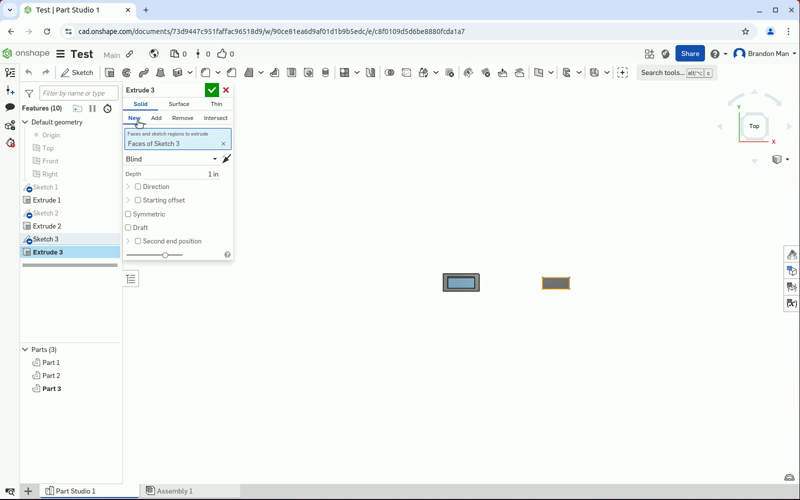
key(tab, 4)
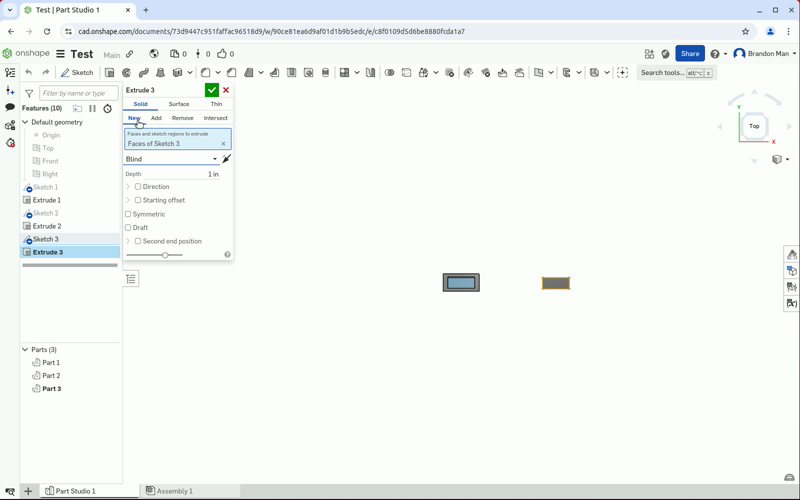
text(0.241)
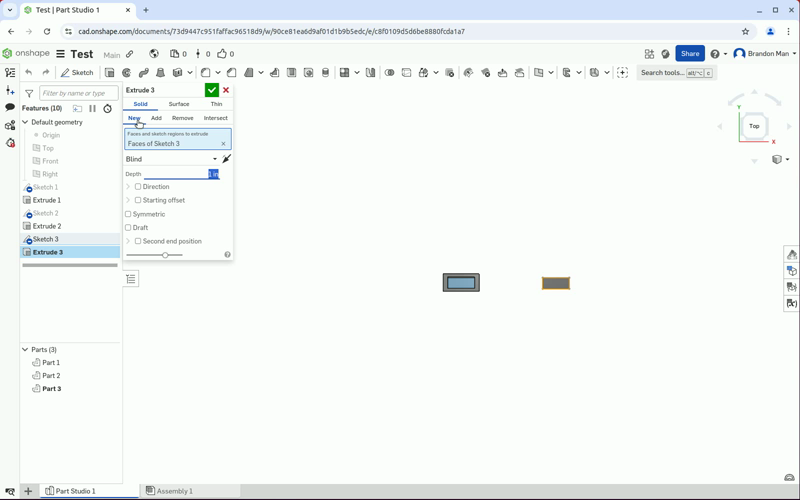
key(enter)
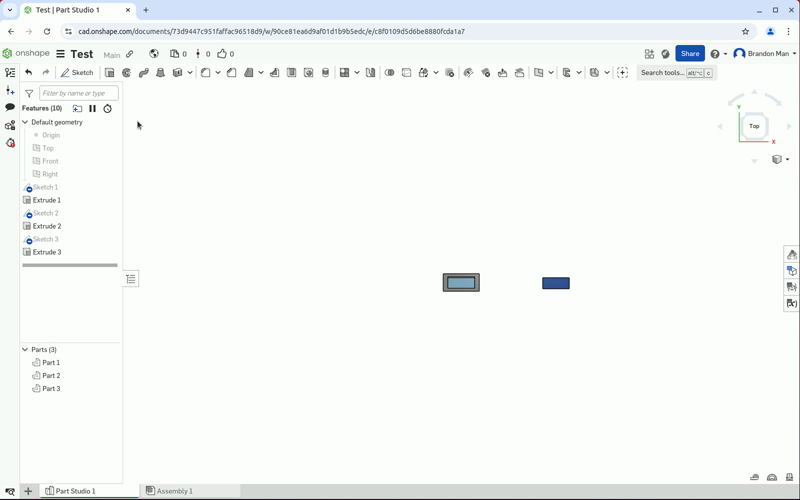
key(shift+h)
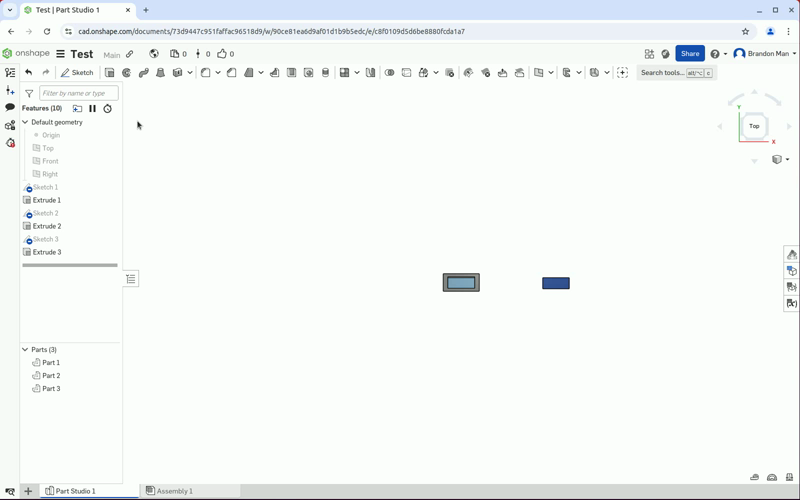
key(shift+h)
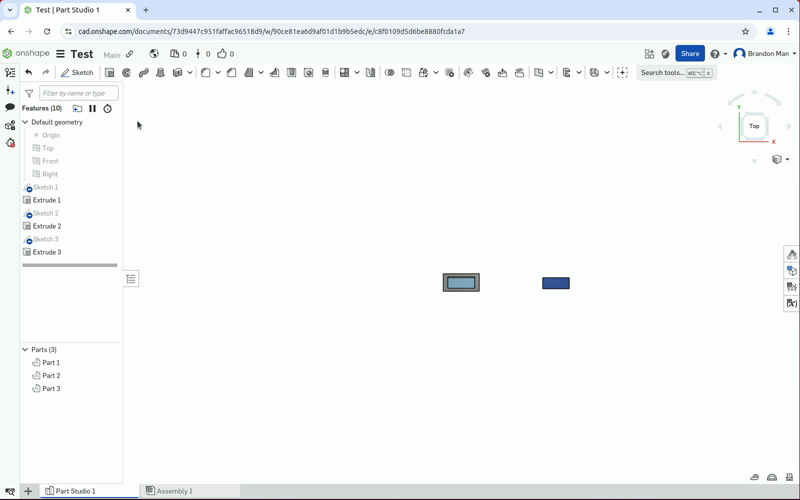
mouse_move(73, 189)
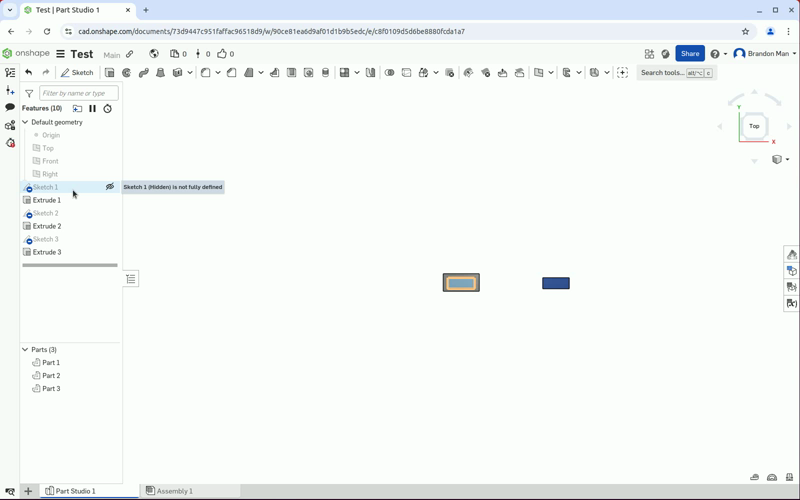
click(73, 189)
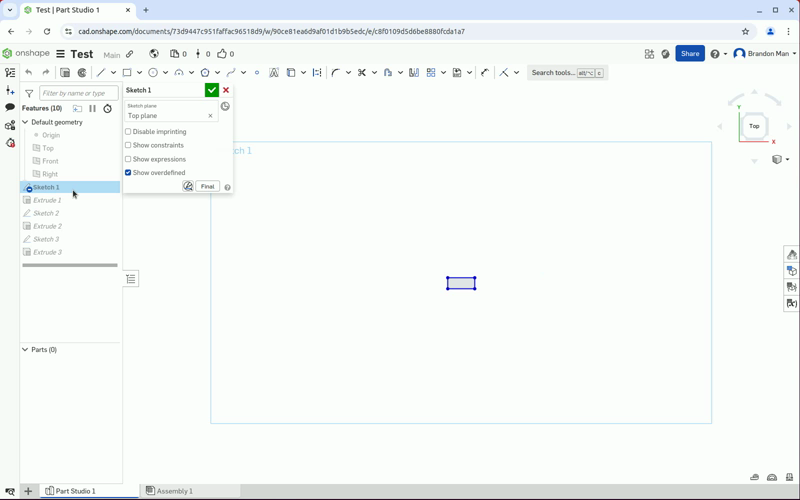
mouse_move(229, 92)
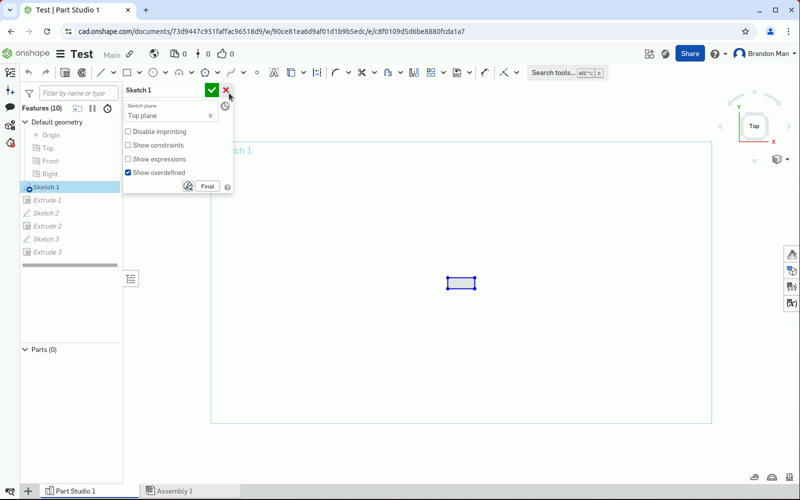
click(229, 92)
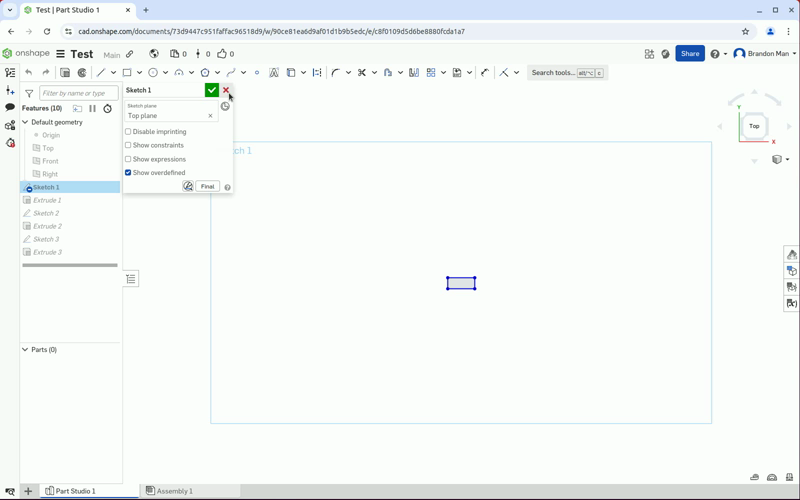
key(shift+s)
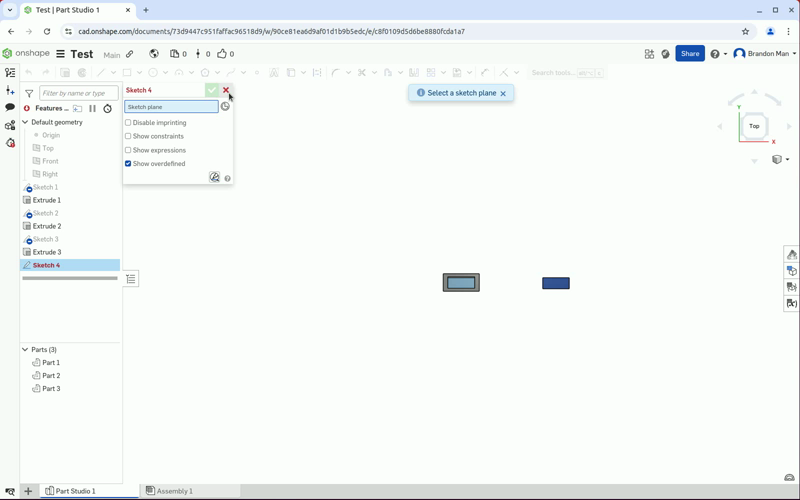
mouse_move(73, 150)
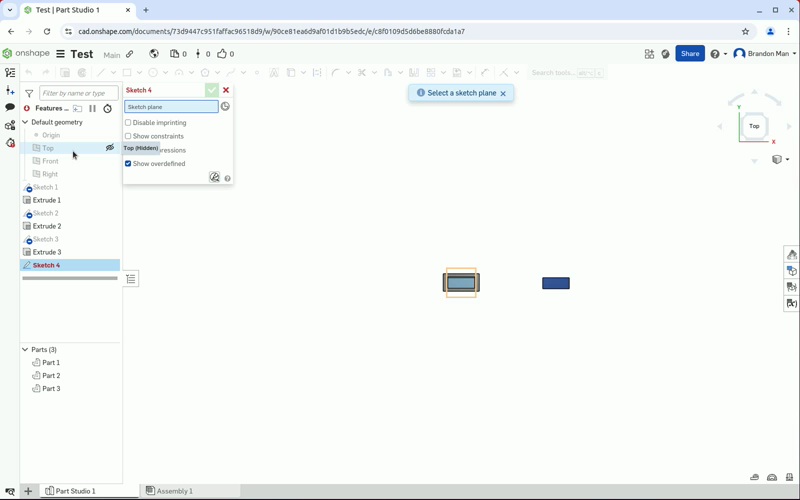
click(73, 150)
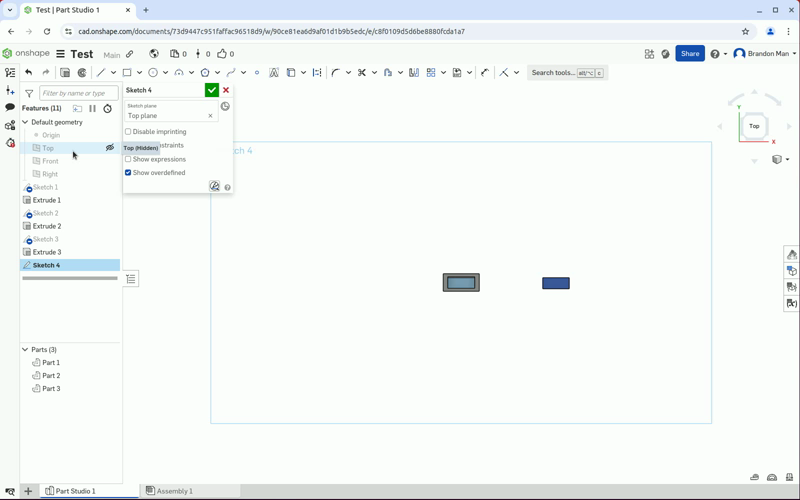
mouse_move(73, 352)
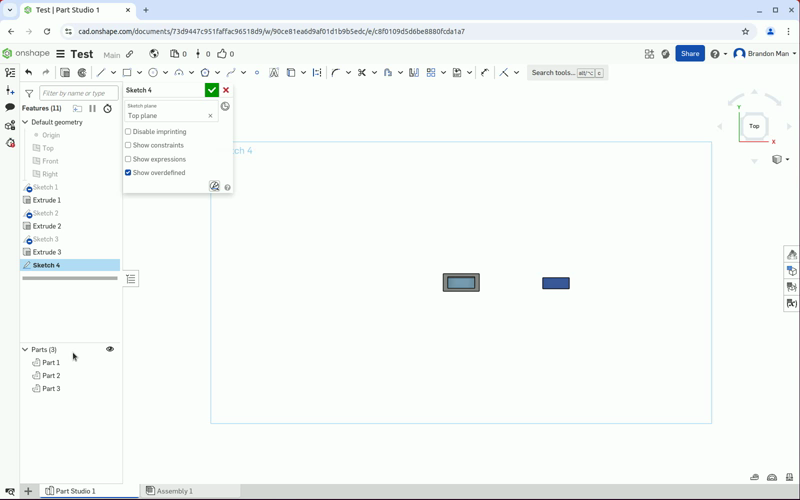
key(y)
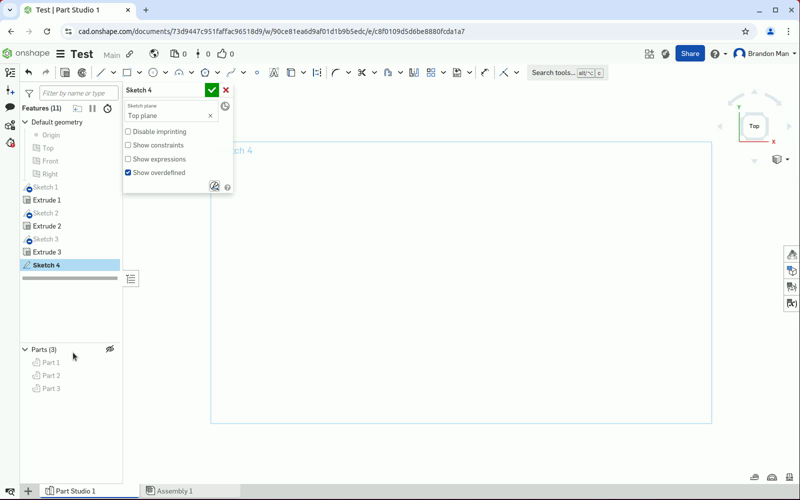
key(l)
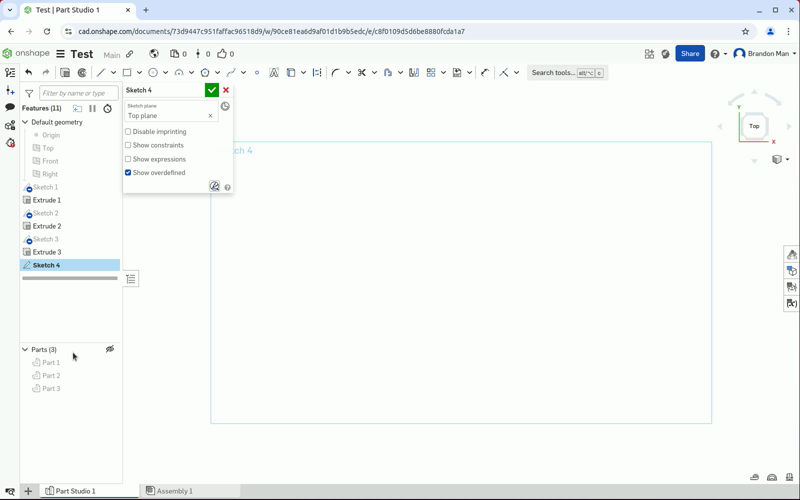
key_down(shift)
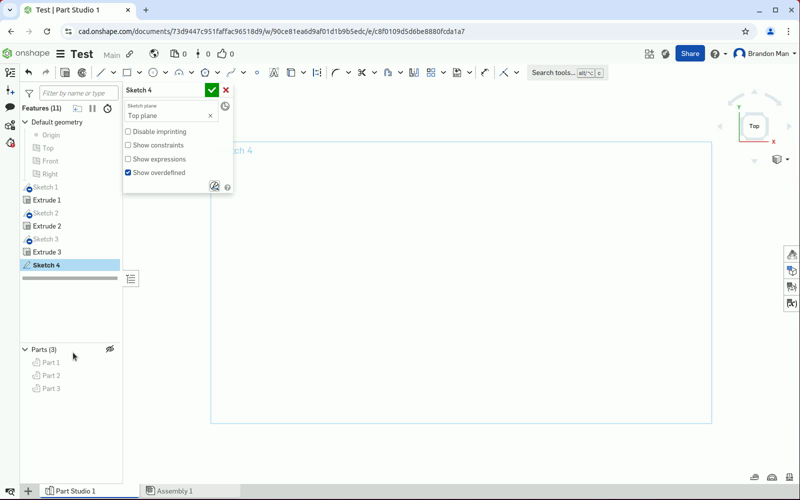
mouse_move(538, 291)
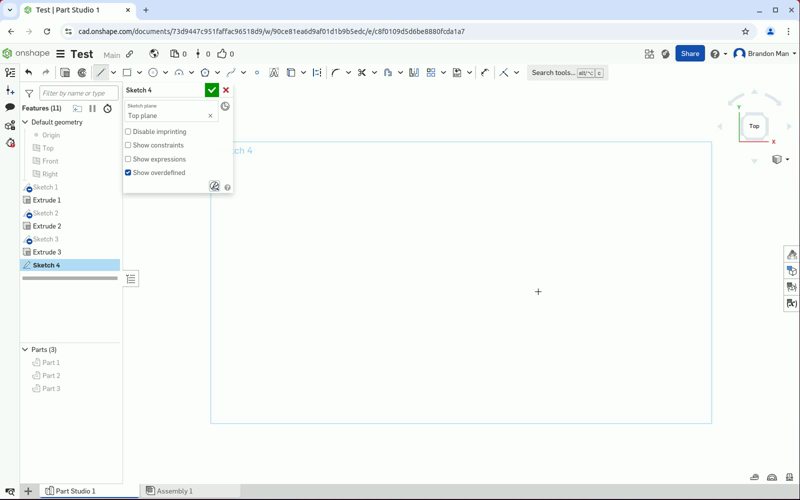
click(538, 291)
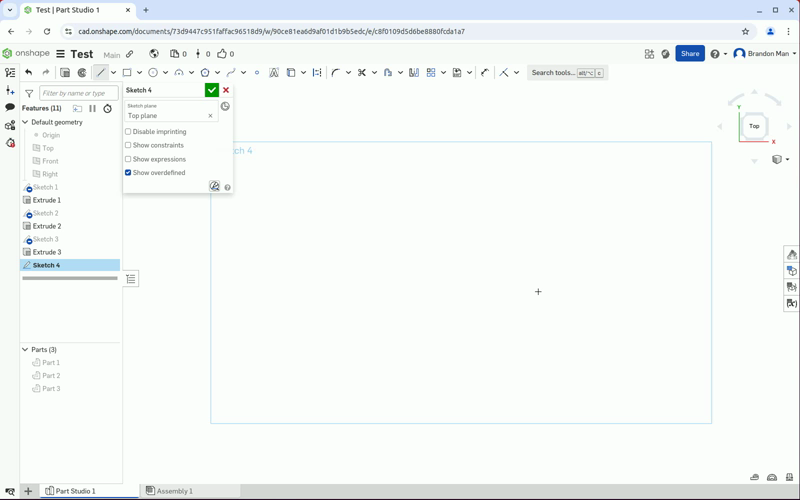
key_up(shift)
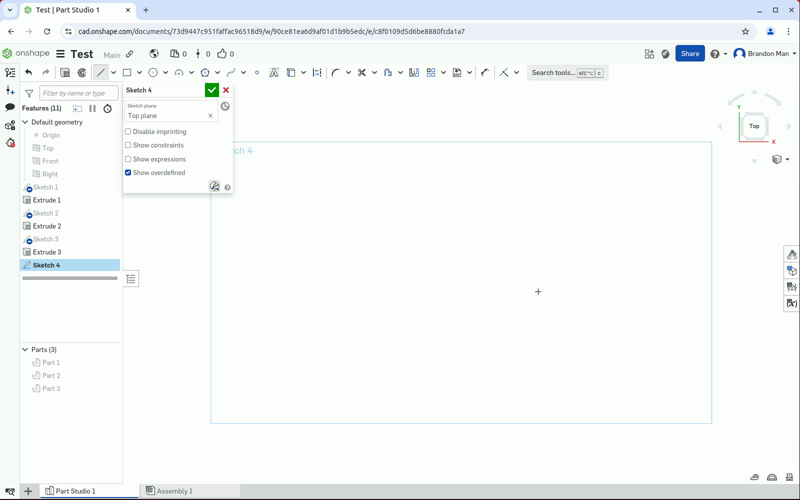
key_down(shift)
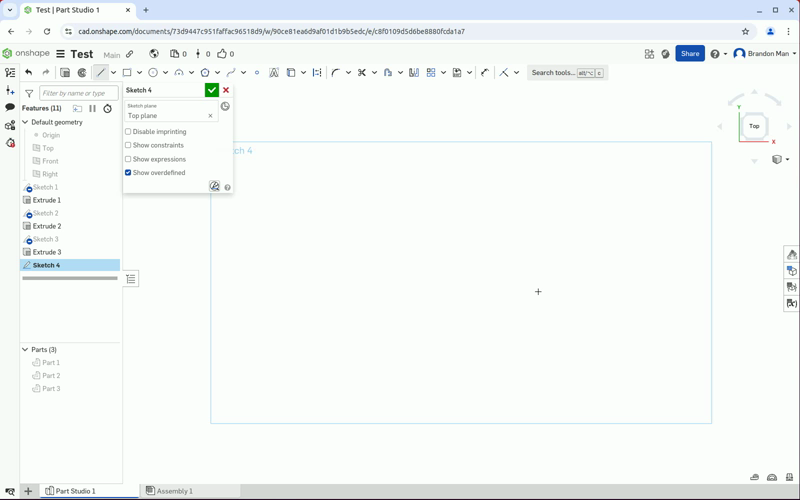
mouse_move(568, 291)
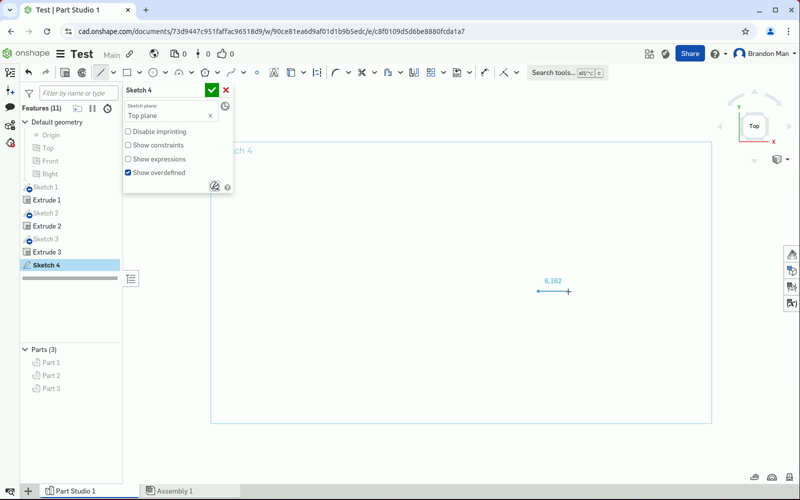
mouse_move(574, 291)
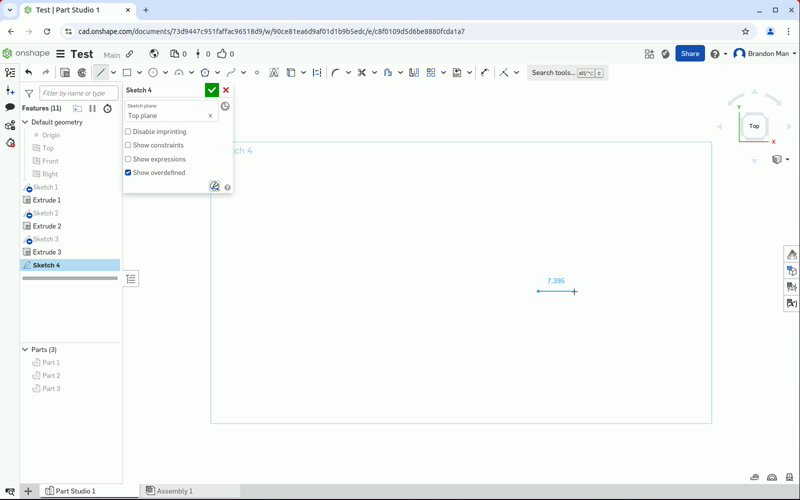
click(574, 291)
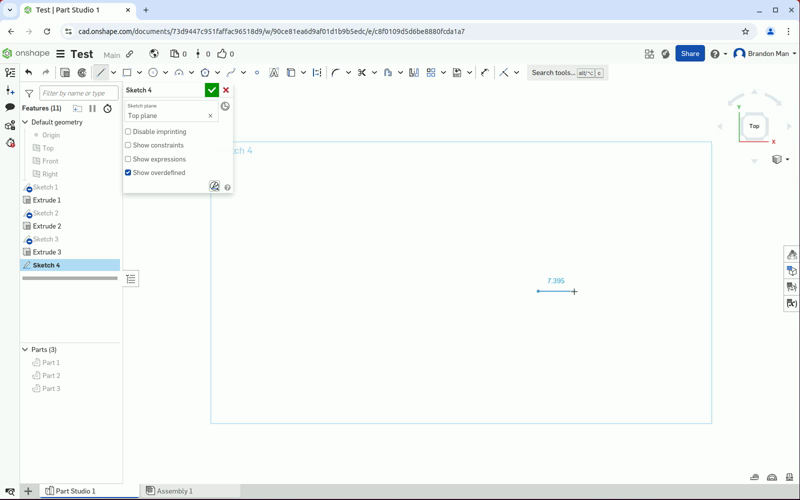
key_up(shift)
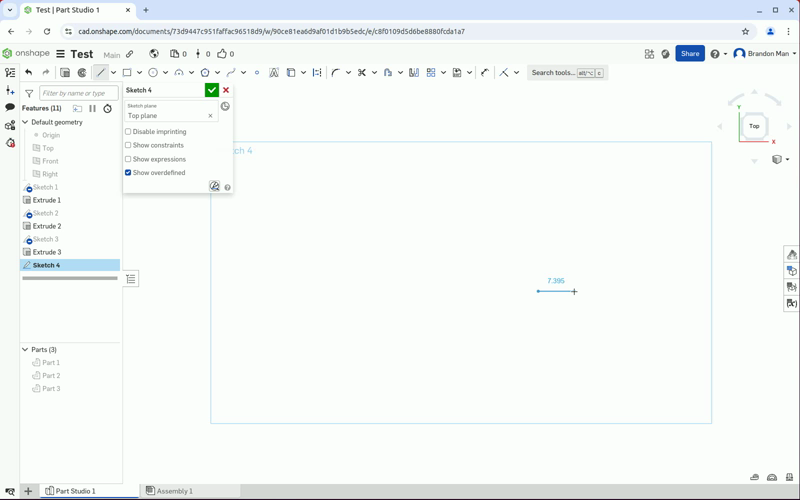
key_down(shift)
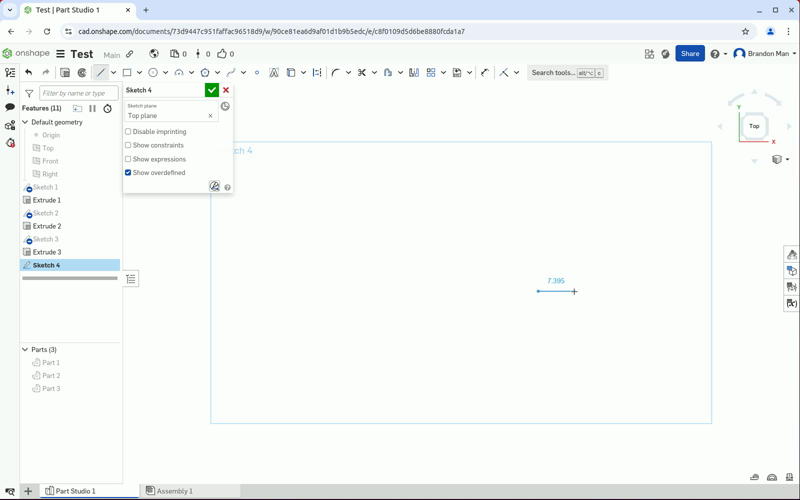
mouse_move(589, 291)
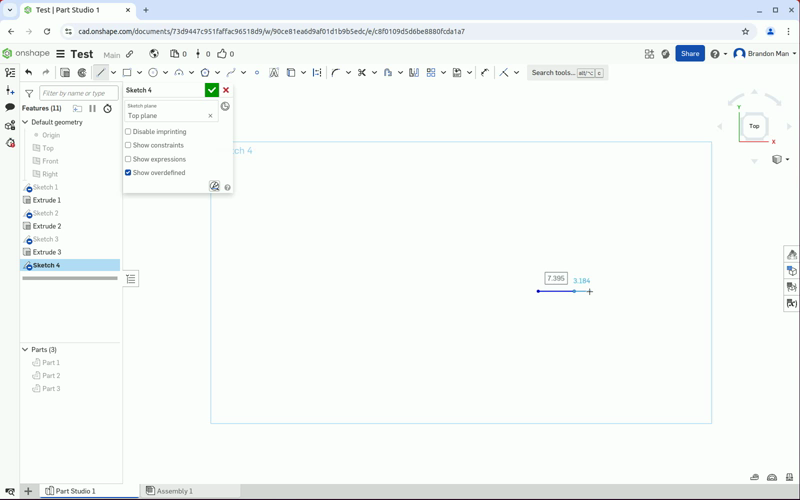
mouse_move(574, 273)
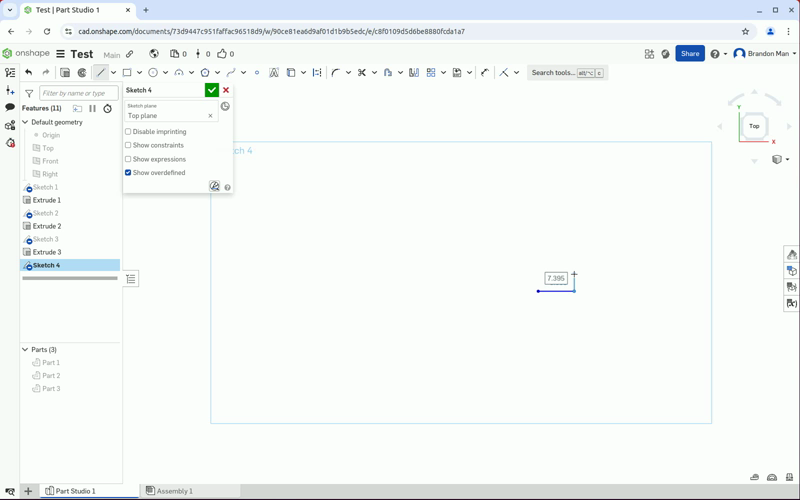
click(574, 273)
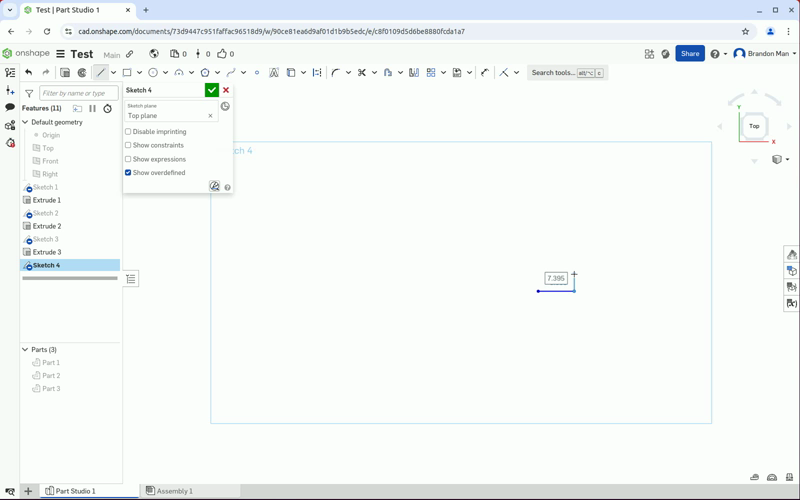
key_up(shift)
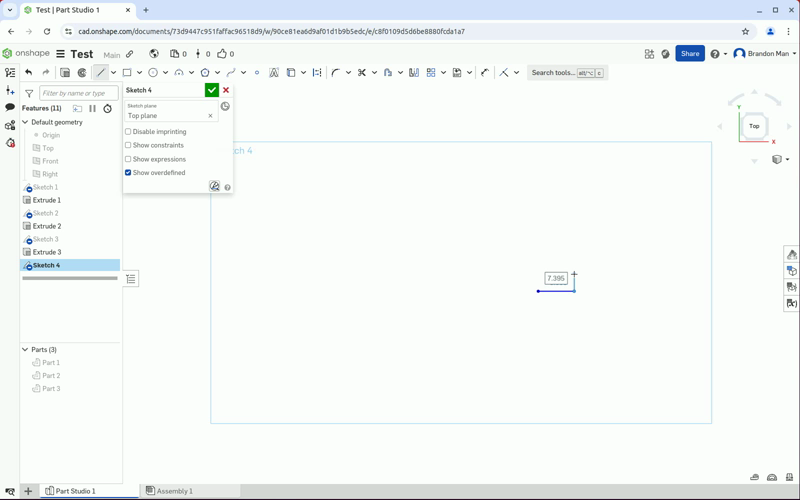
key_down(shift)
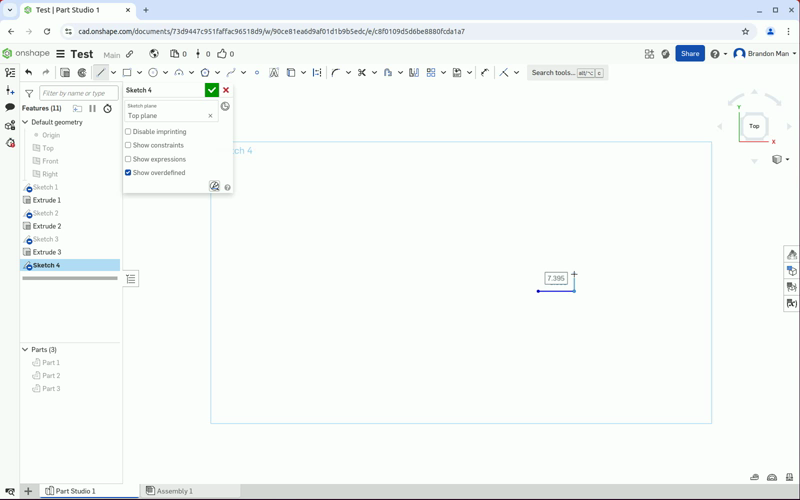
mouse_move(589, 273)
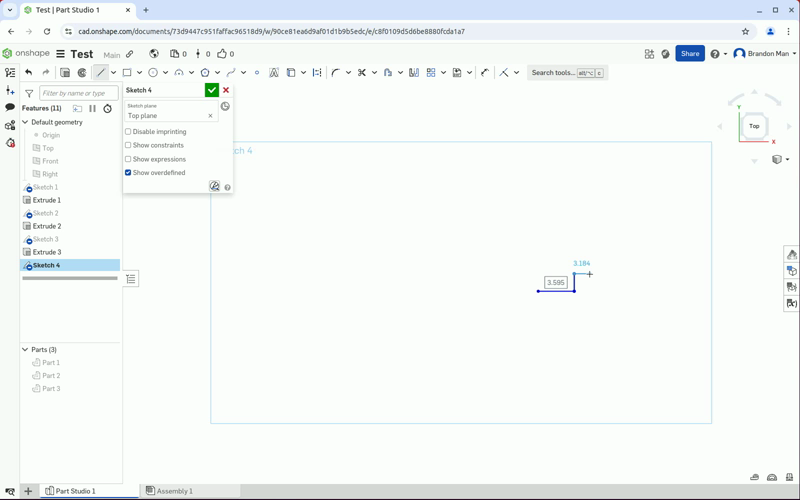
mouse_move(538, 273)
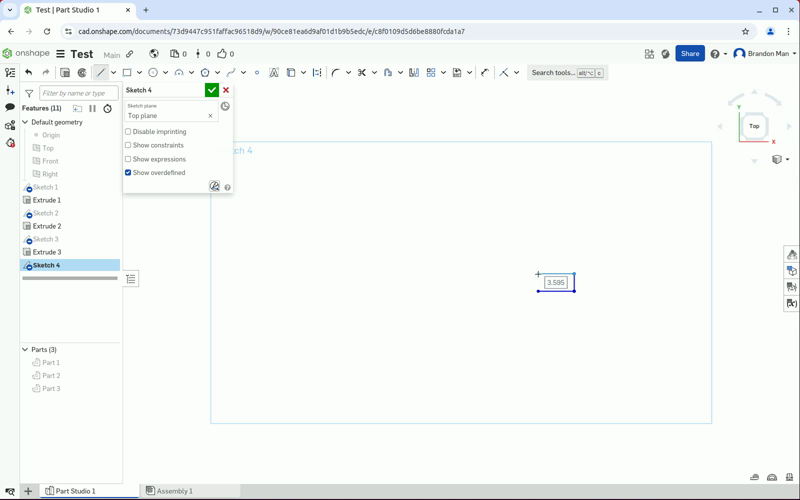
click(538, 273)
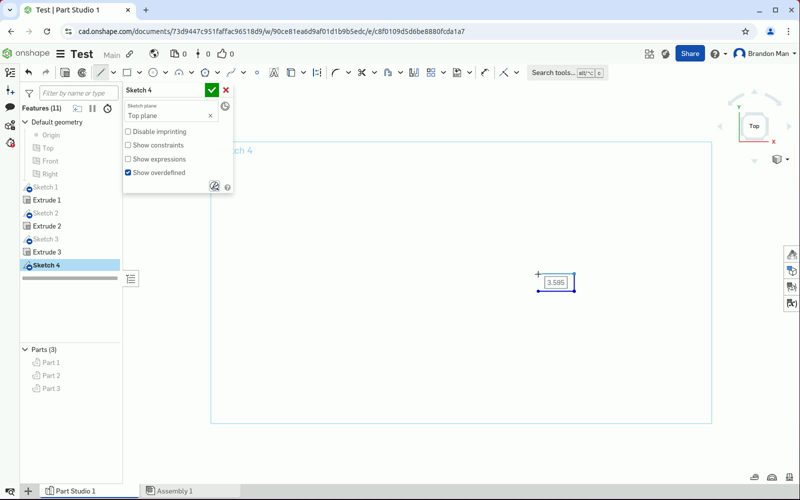
key_up(shift)
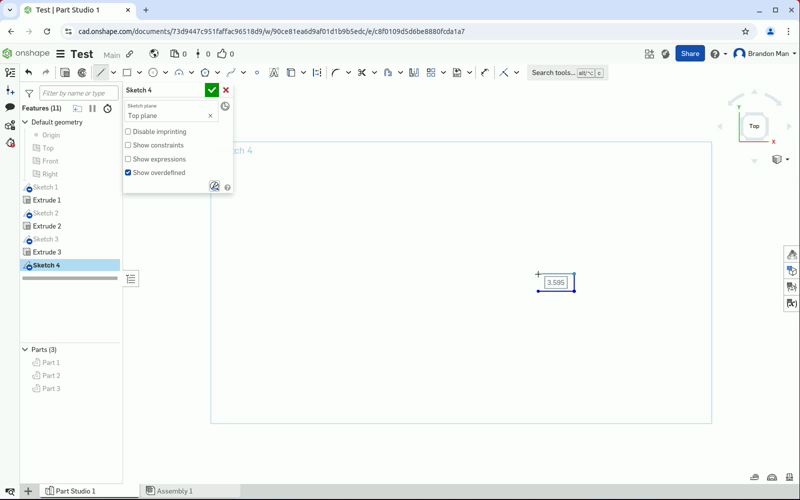
mouse_move(568, 273)
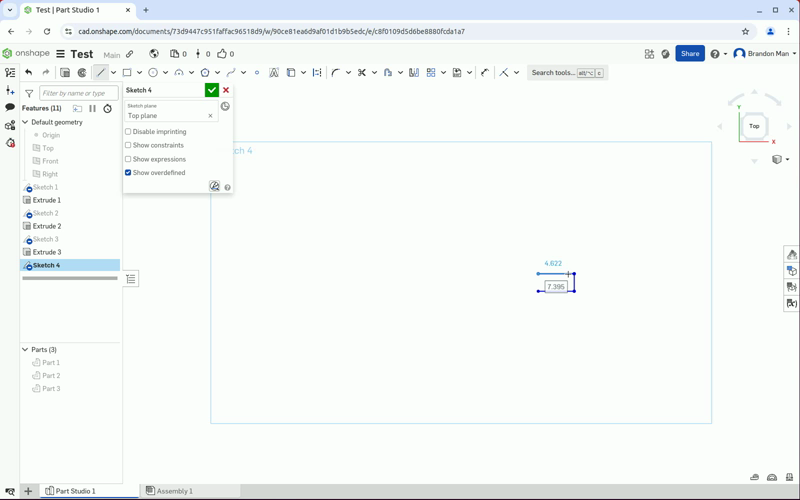
key_down(shift)
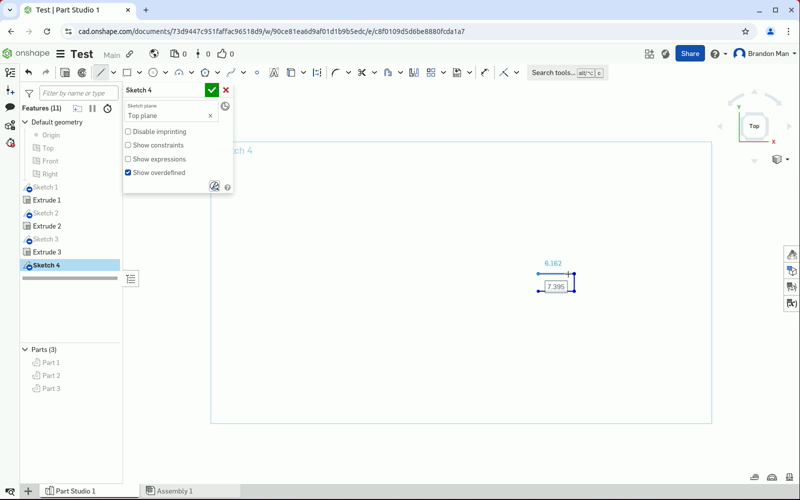
mouse_move(538, 291)
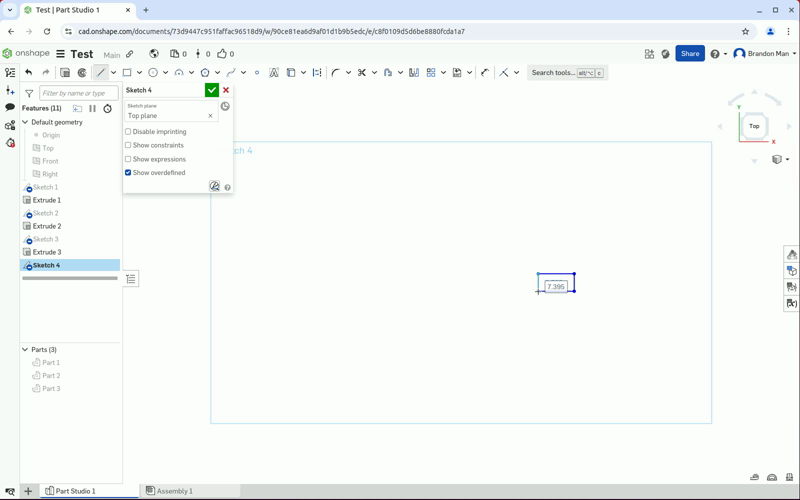
key_up(shift)
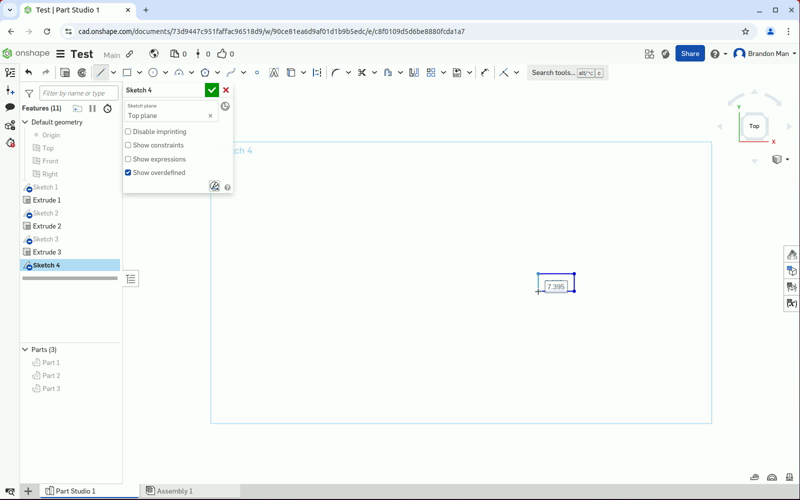
click(538, 291)
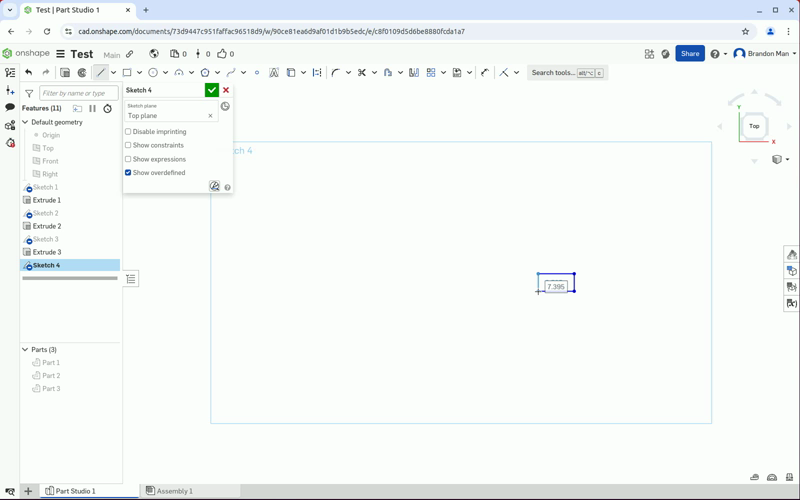
key(esc)
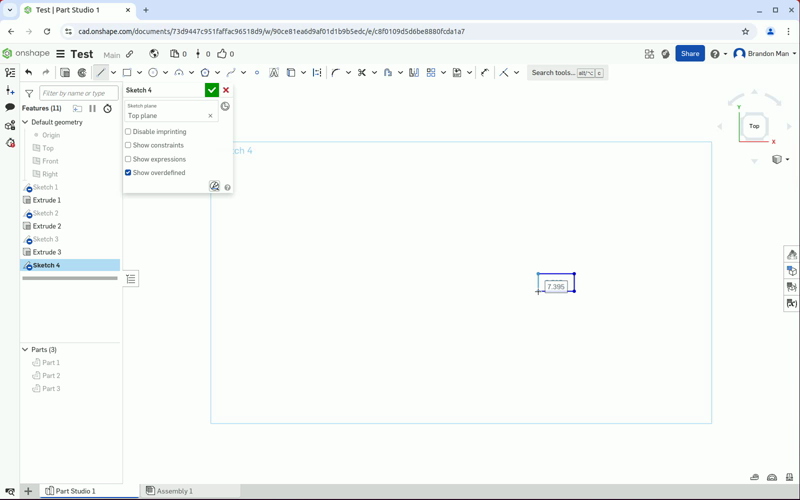
key(l)
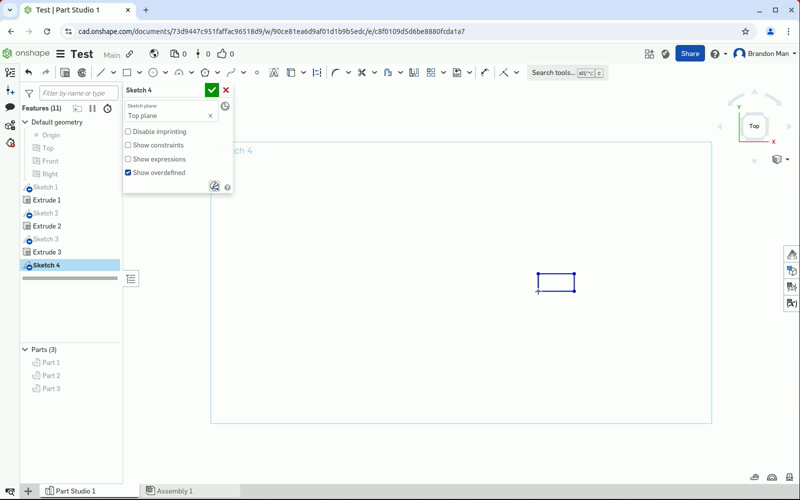
key_down(shift)
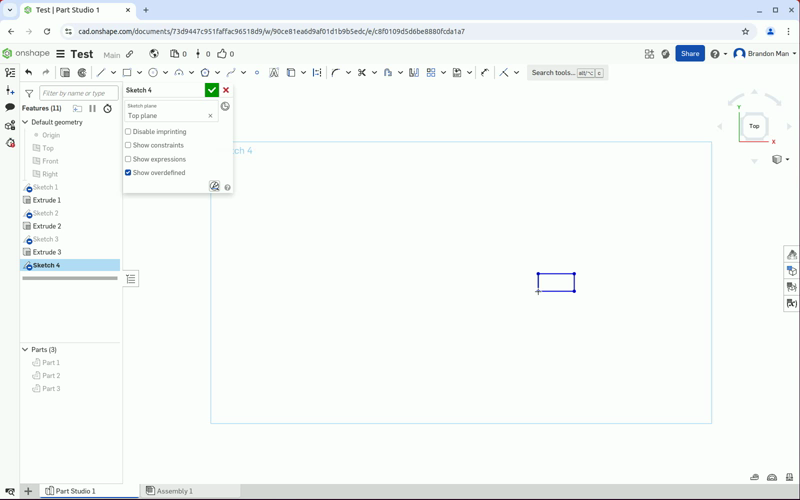
mouse_move(542, 288)
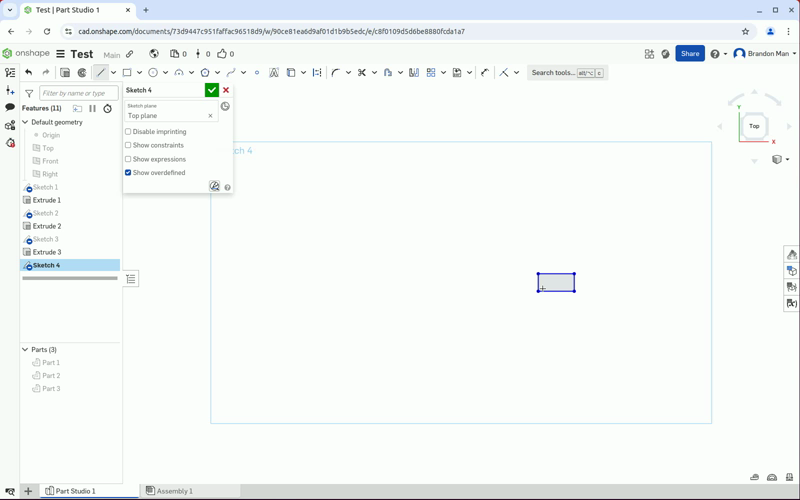
click(542, 288)
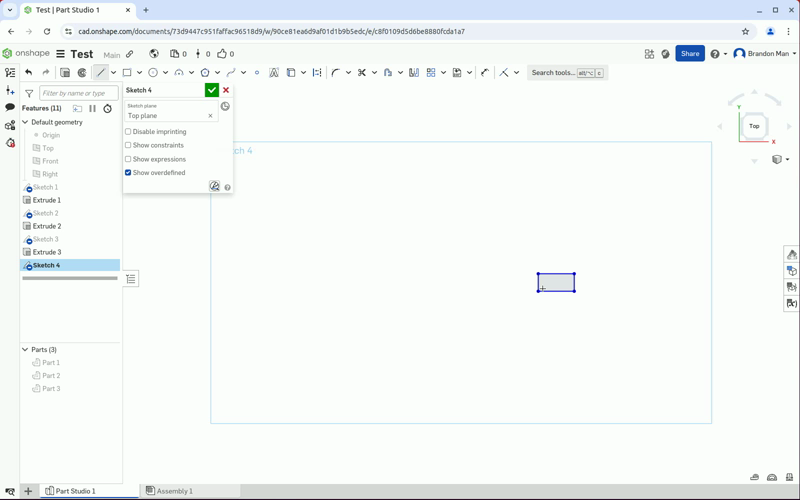
key_up(shift)
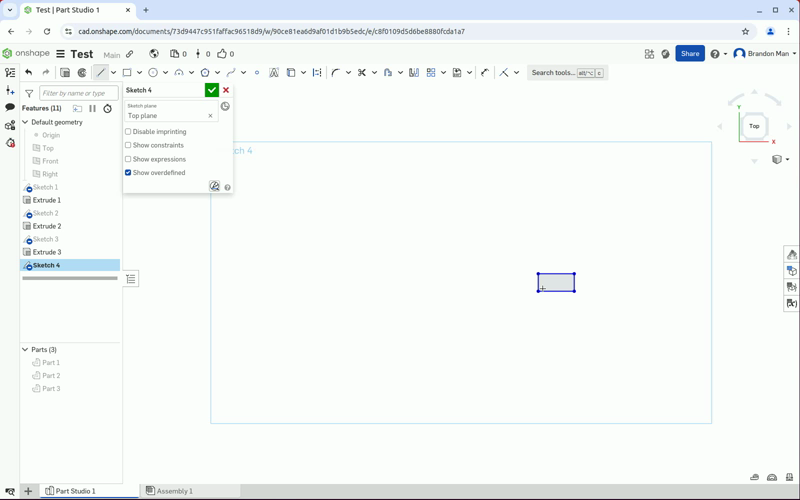
key_down(shift)
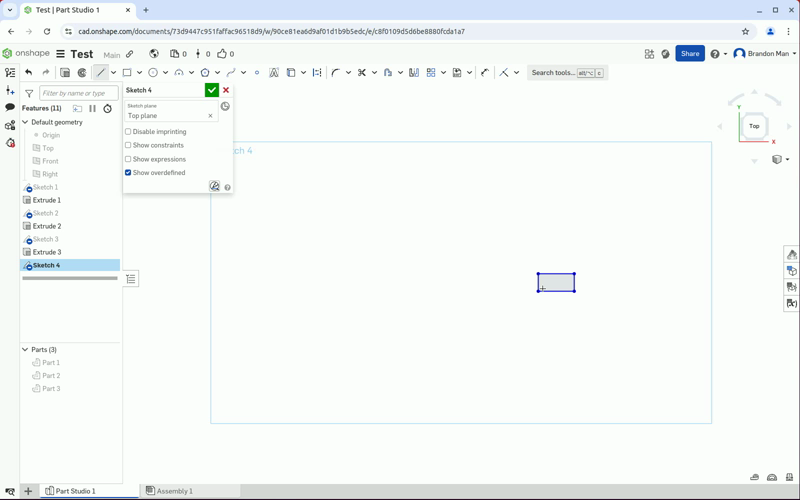
mouse_move(572, 288)
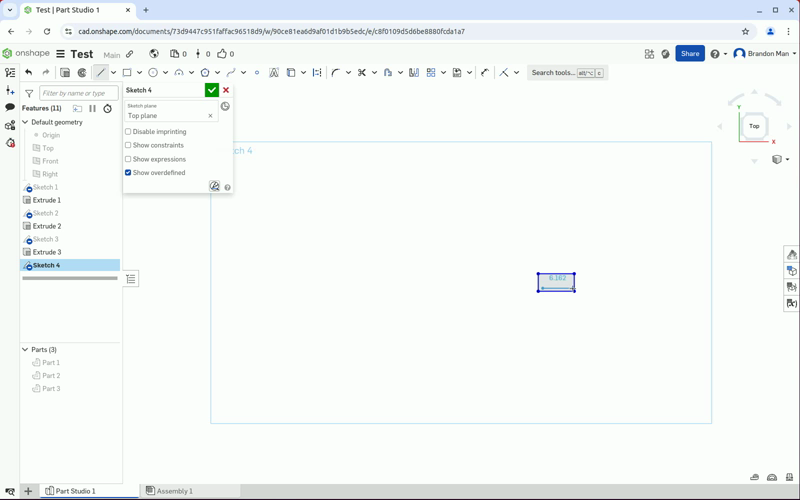
mouse_move(569, 288)
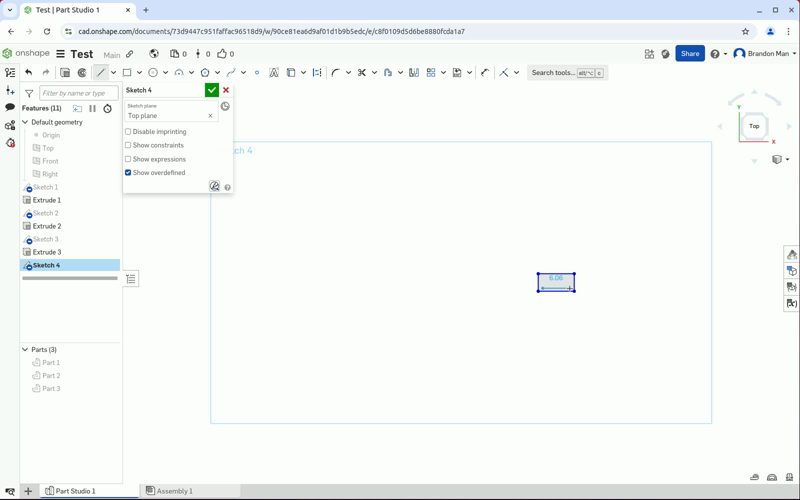
click(569, 288)
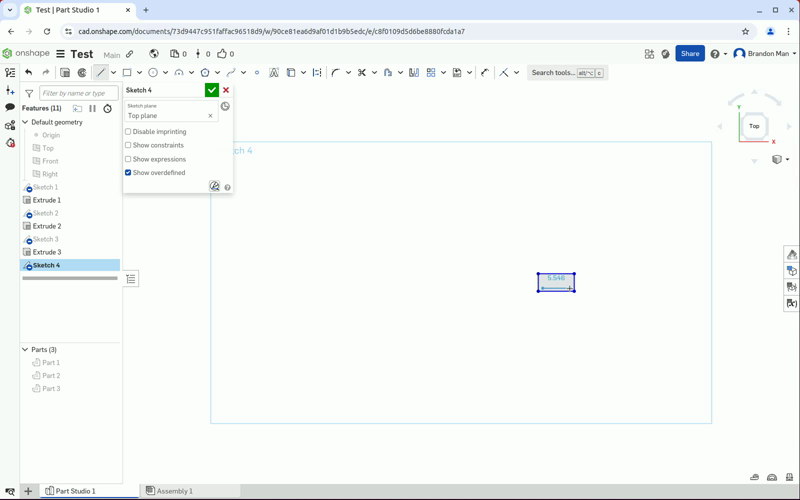
key_up(shift)
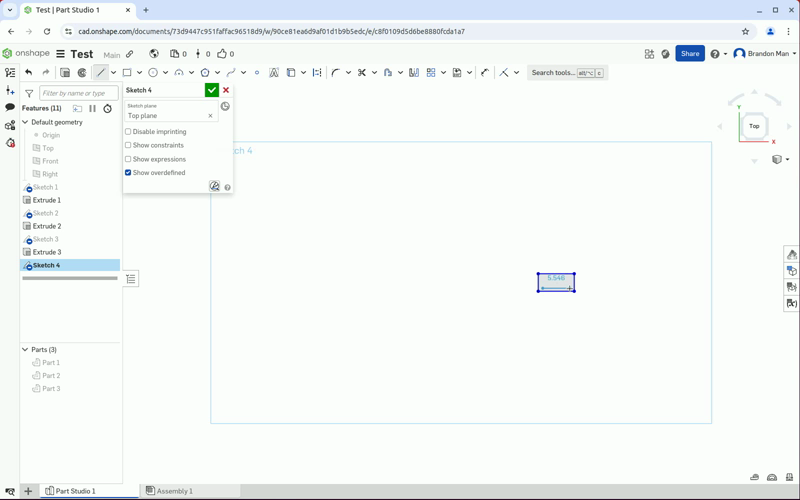
key_down(shift)
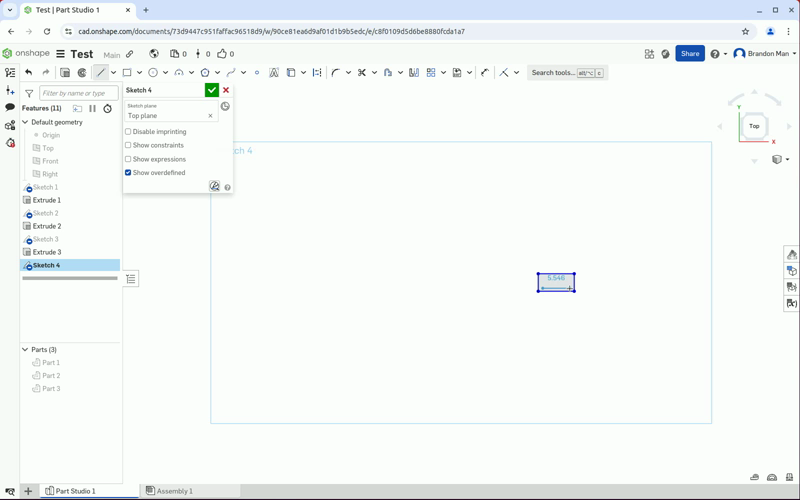
mouse_move(589, 288)
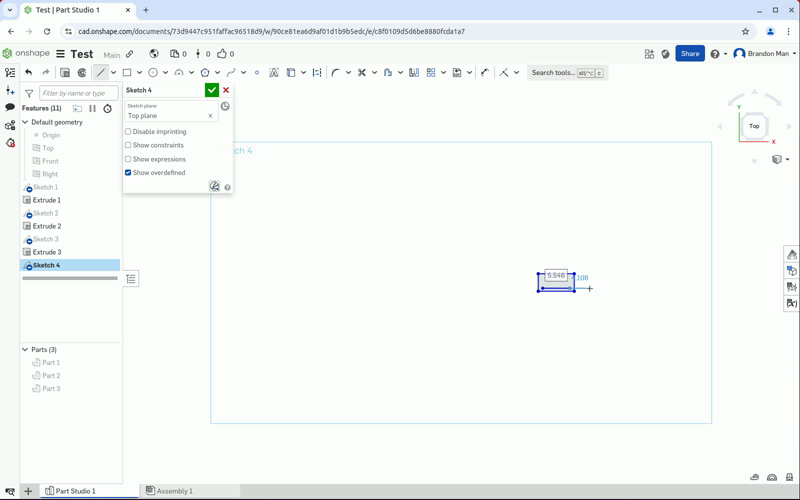
mouse_move(569, 276)
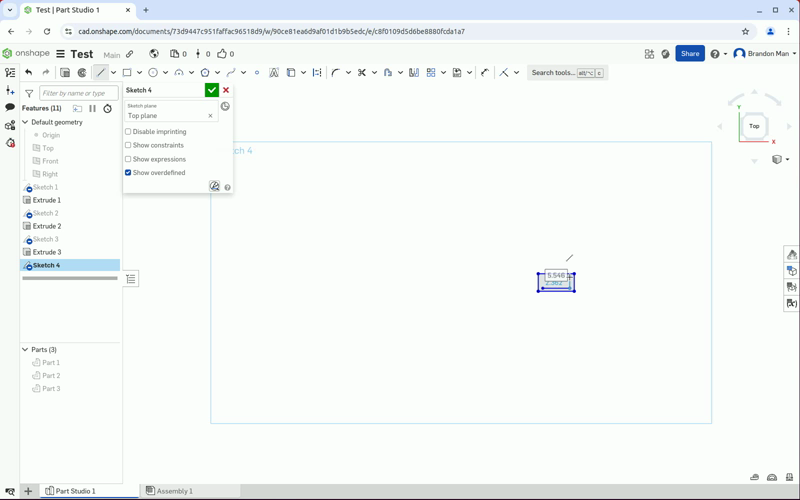
click(569, 276)
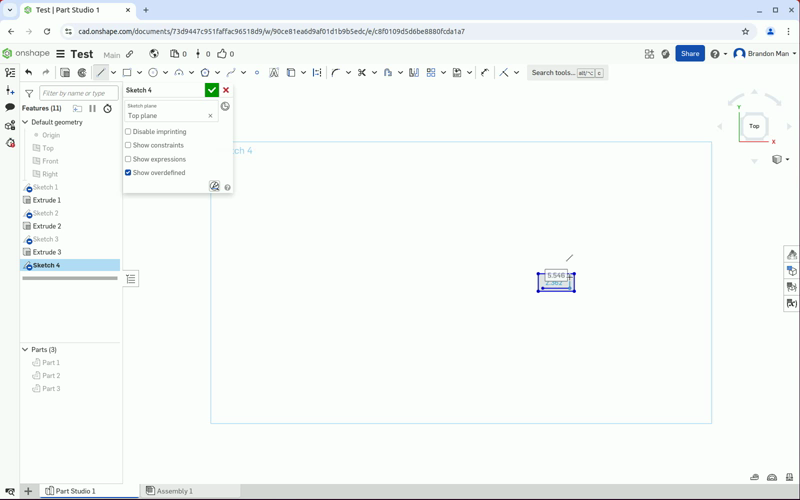
key_up(shift)
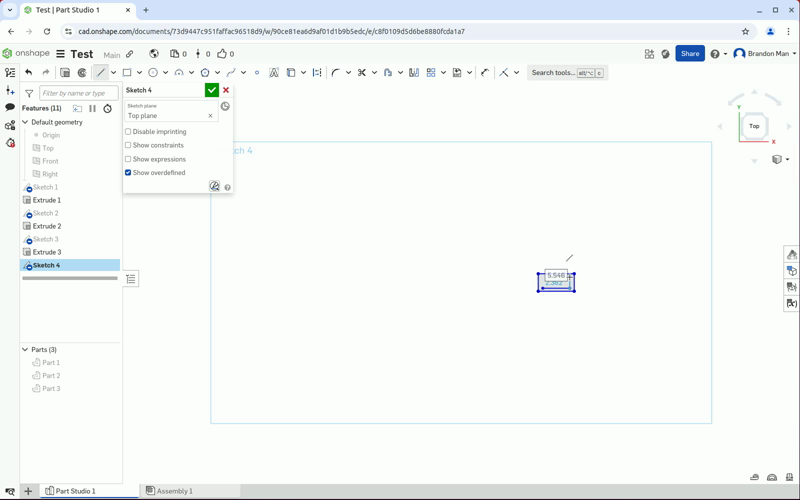
key_down(shift)
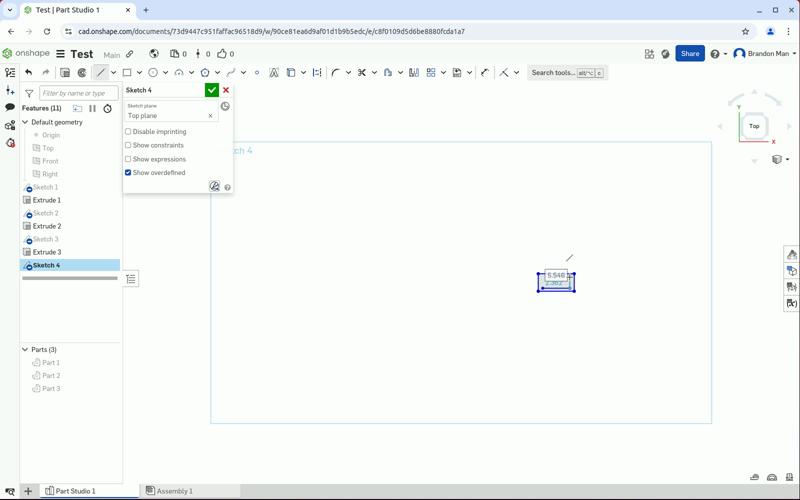
mouse_move(589, 276)
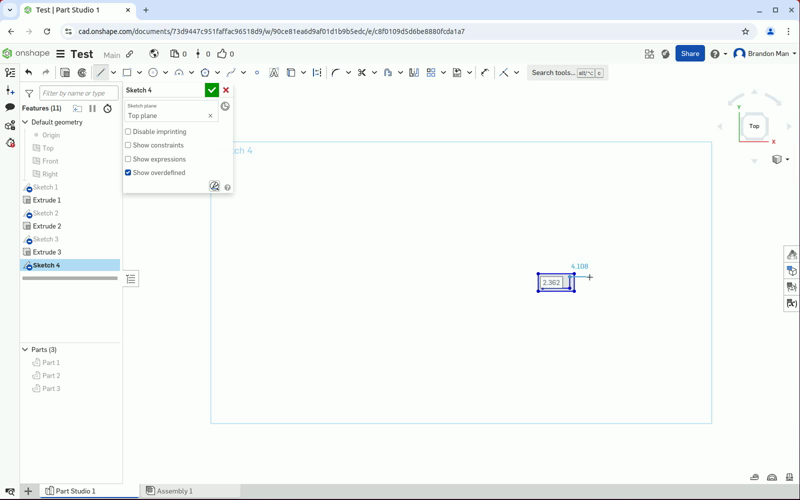
mouse_move(542, 276)
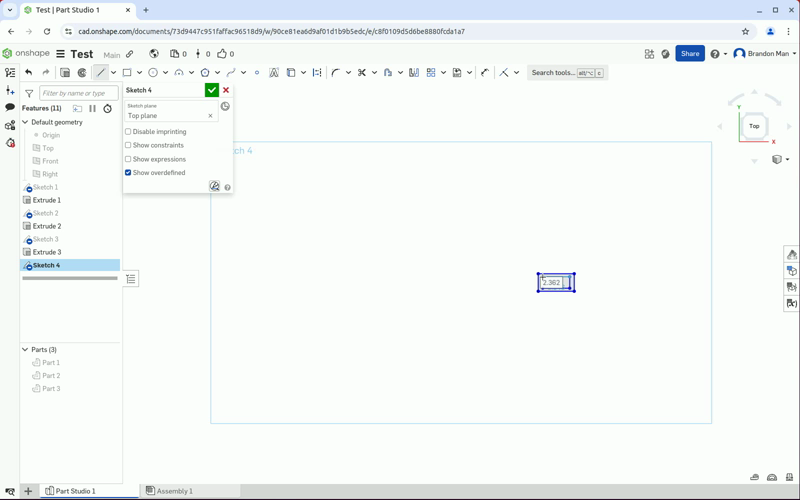
click(542, 276)
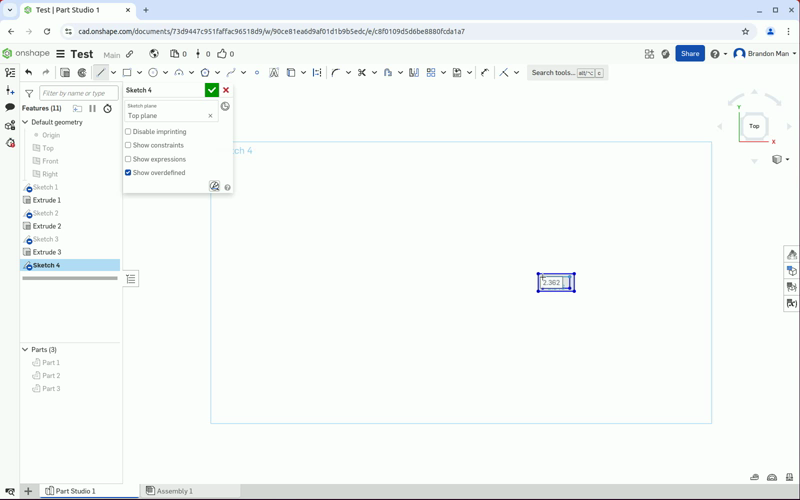
key_up(shift)
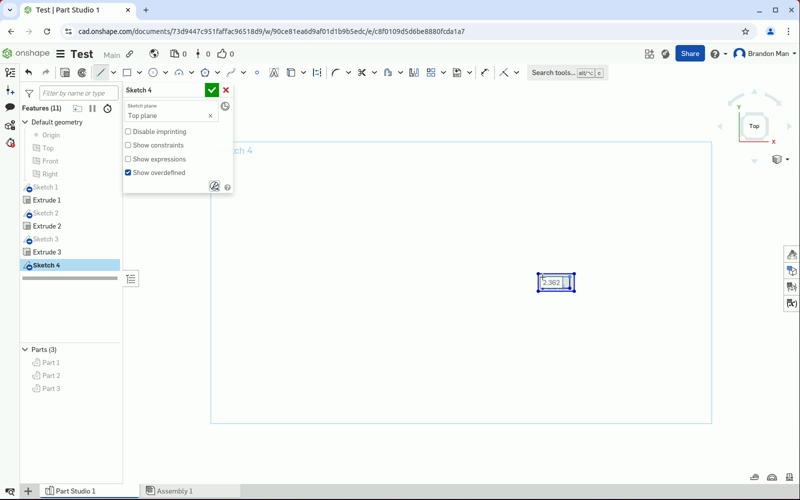
mouse_move(572, 276)
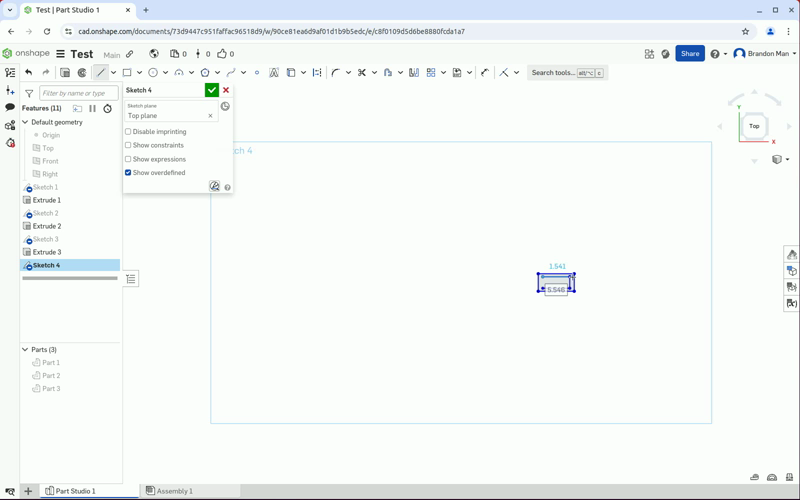
key_down(shift)
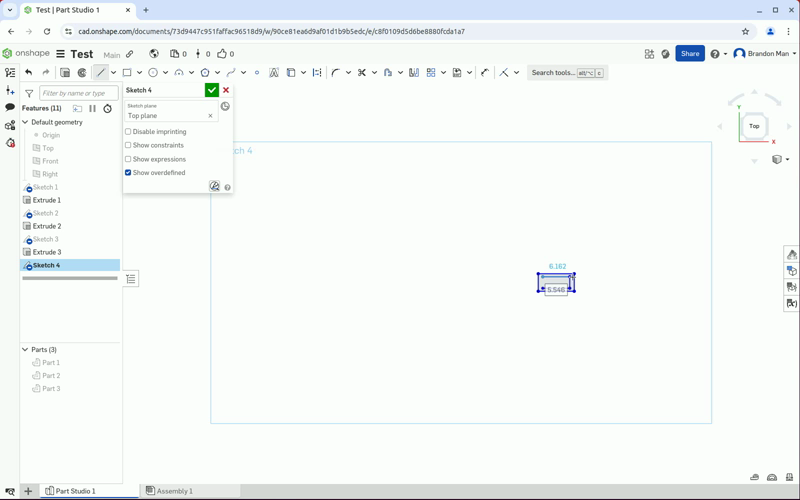
mouse_move(542, 288)
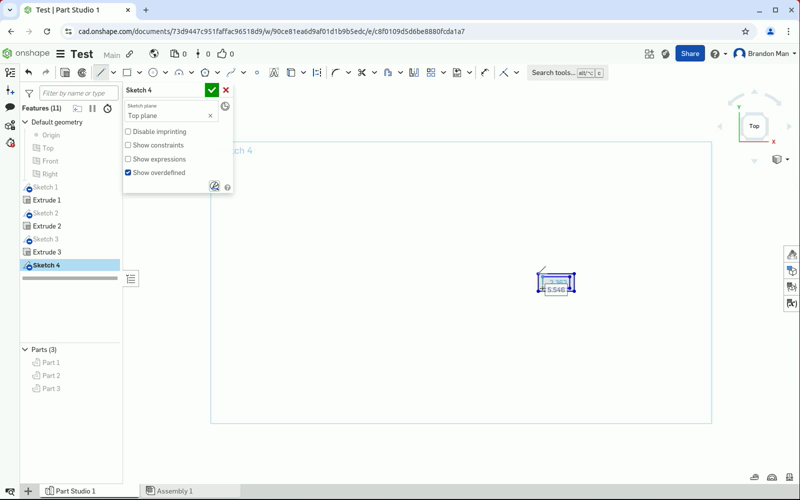
key_up(shift)
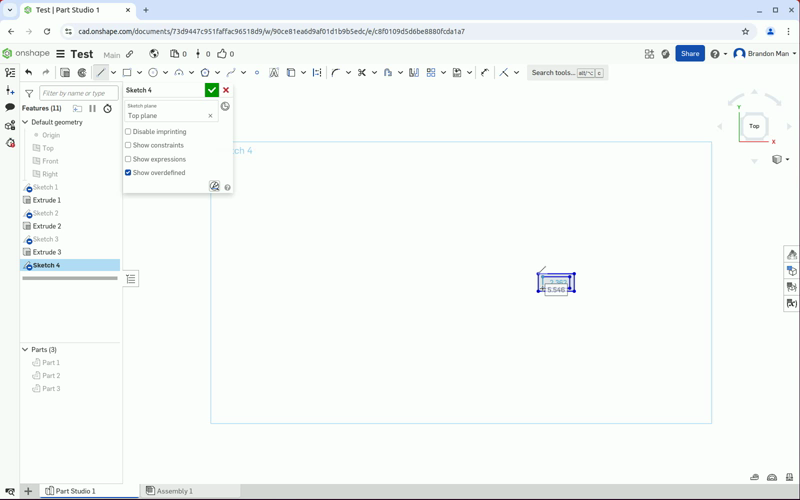
click(542, 288)
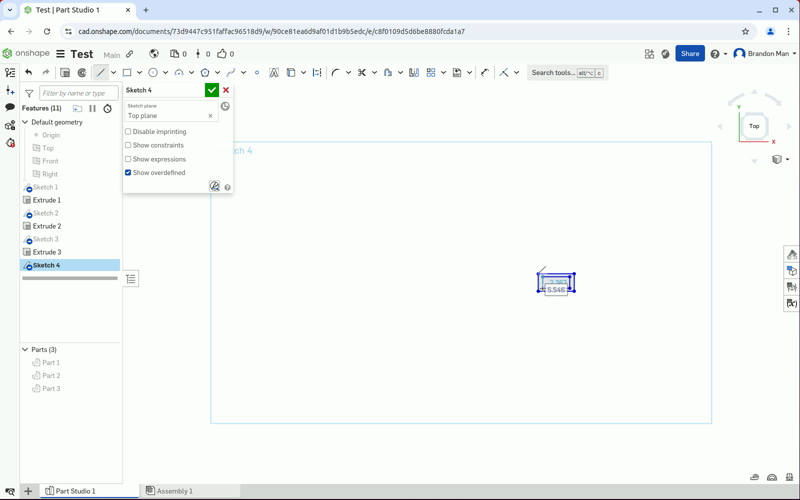
key(esc)
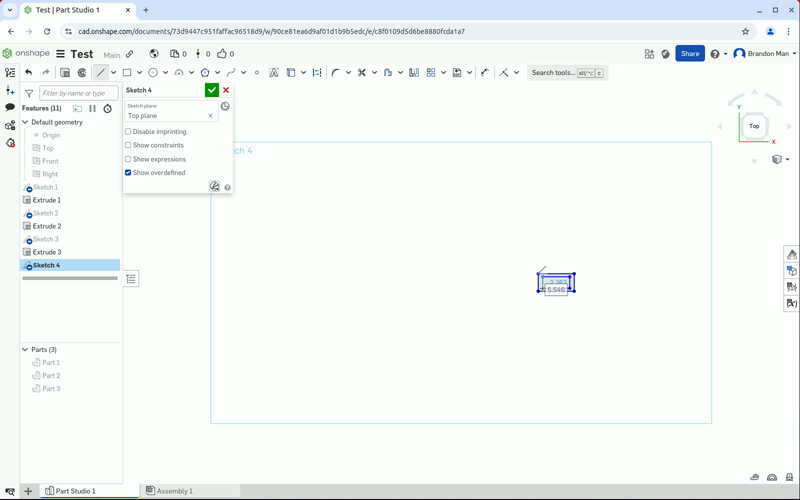
mouse_move(566, 274)
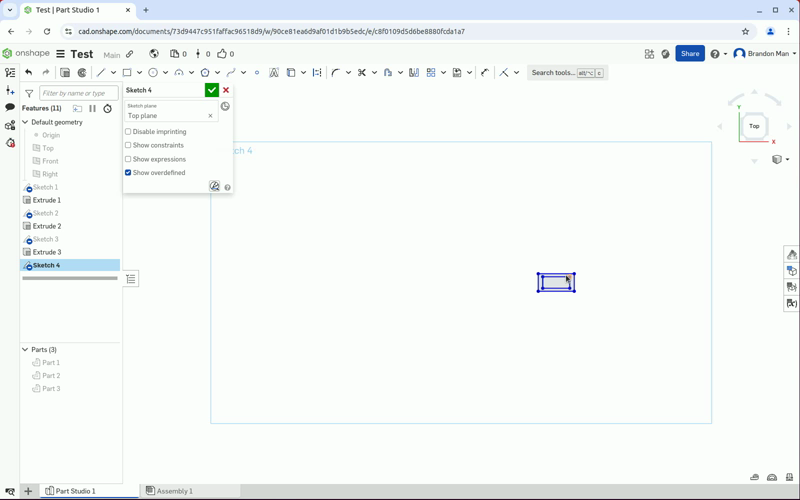
scroll(6)
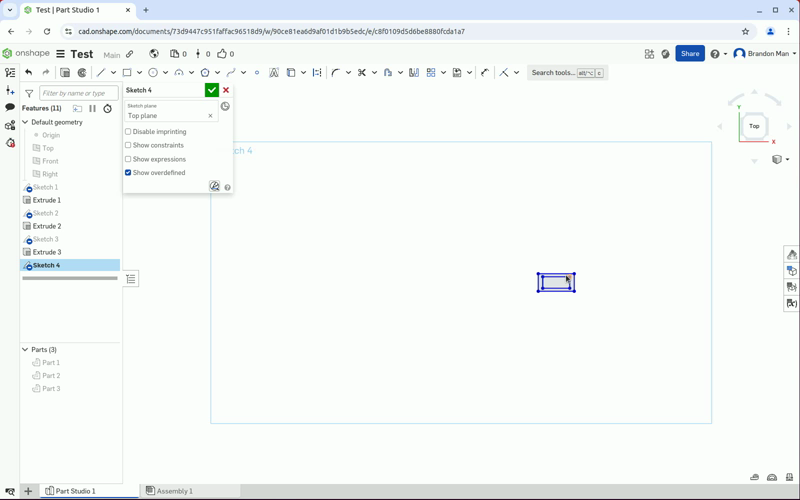
scroll(6)
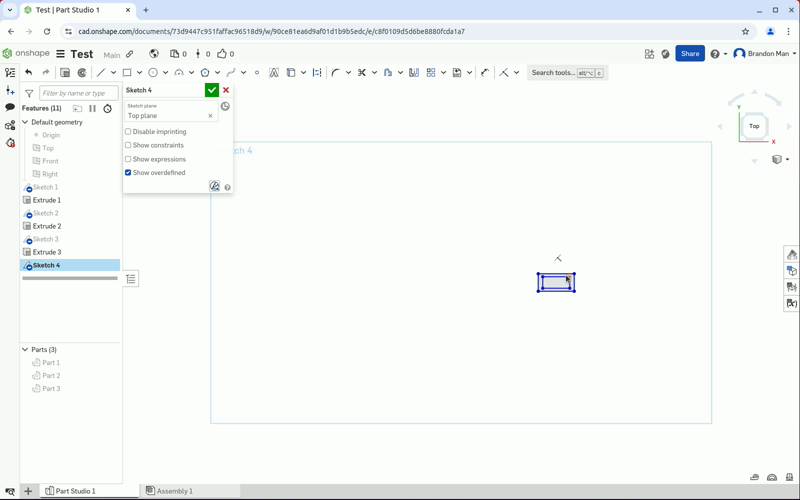
scroll(6)
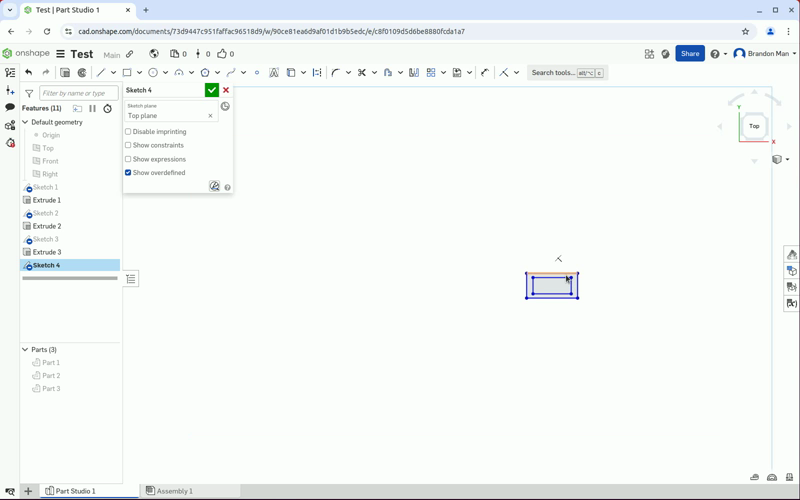
scroll(6)
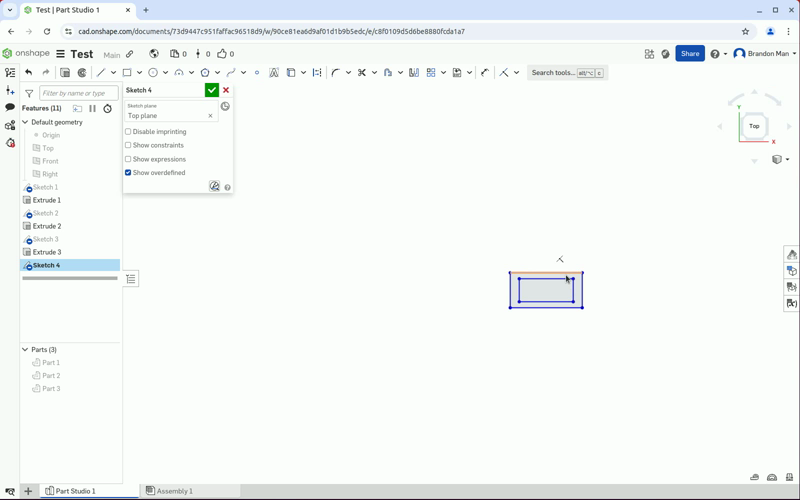
scroll(6)
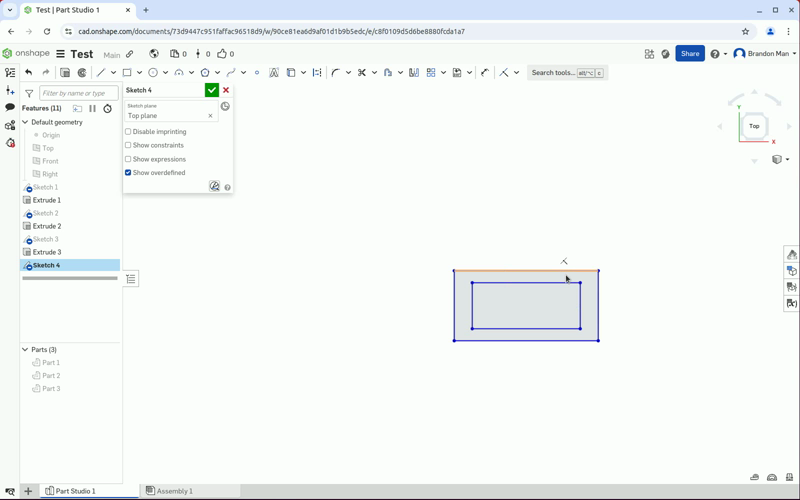
scroll(6)
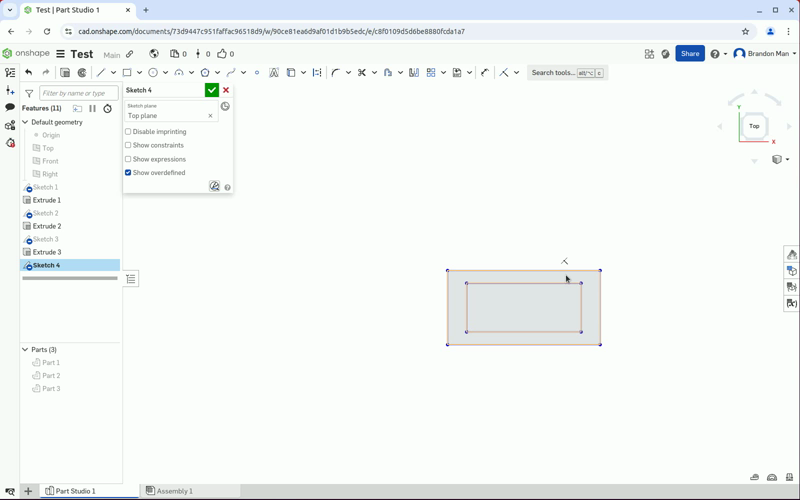
scroll(6)
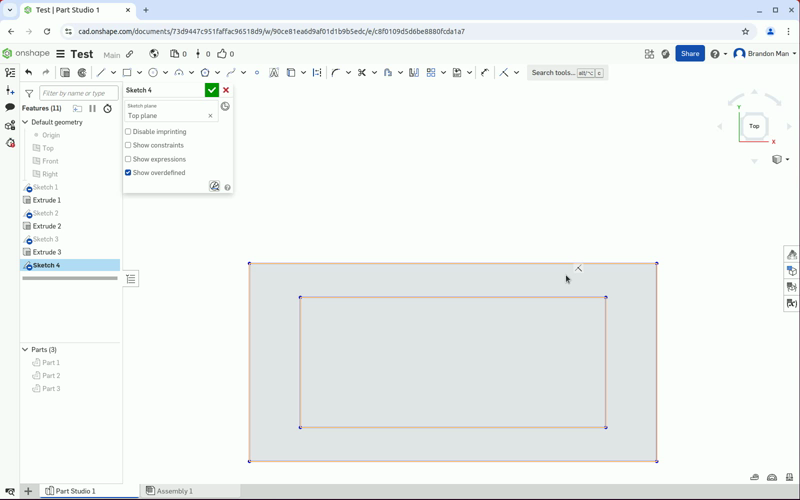
click(566, 274)
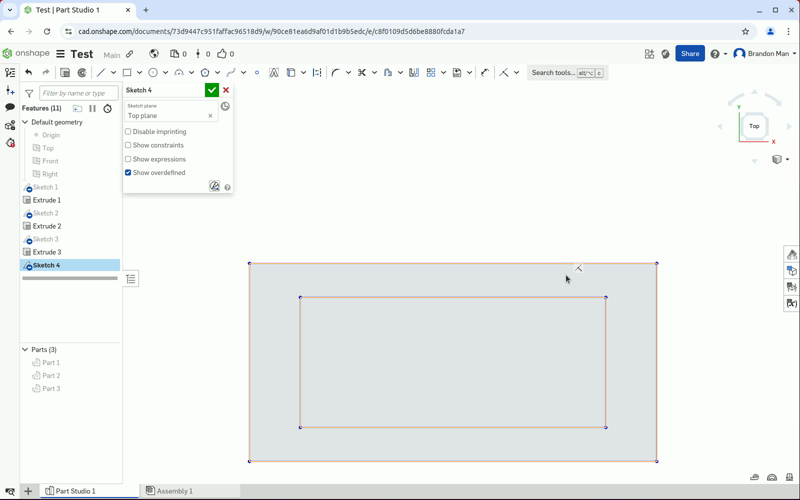
scroll(-6)
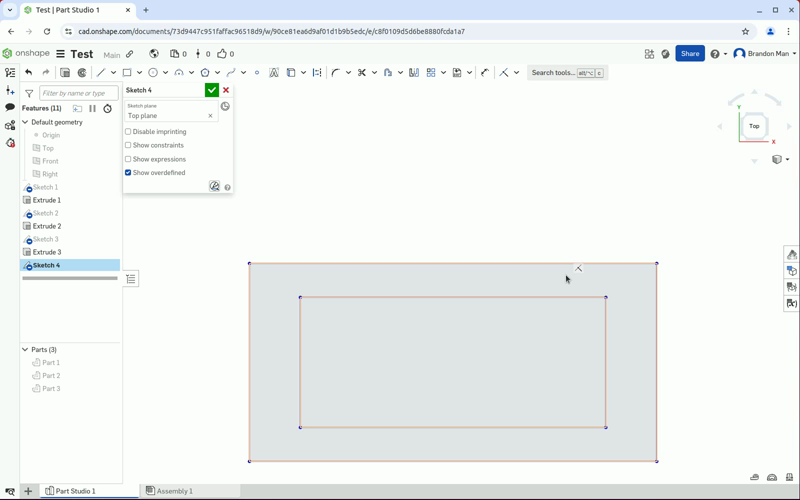
scroll(-6)
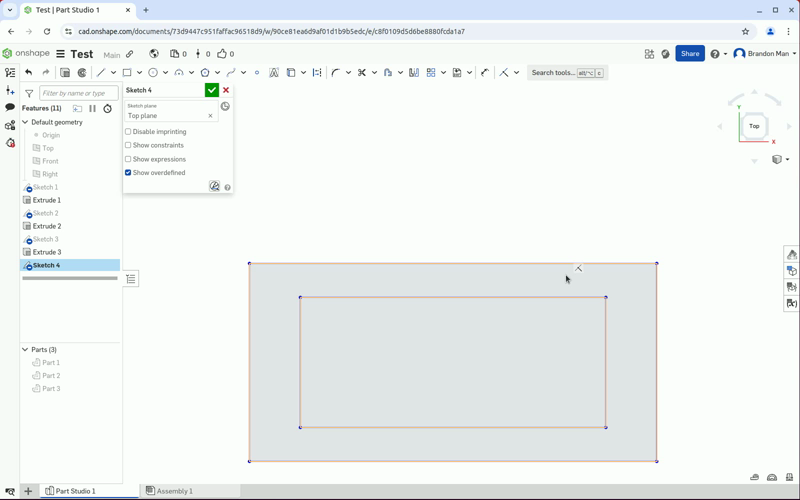
scroll(-6)
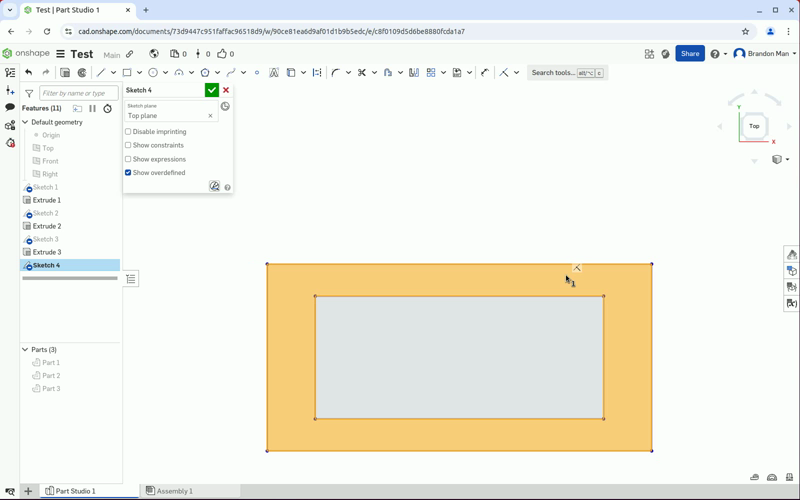
scroll(-6)
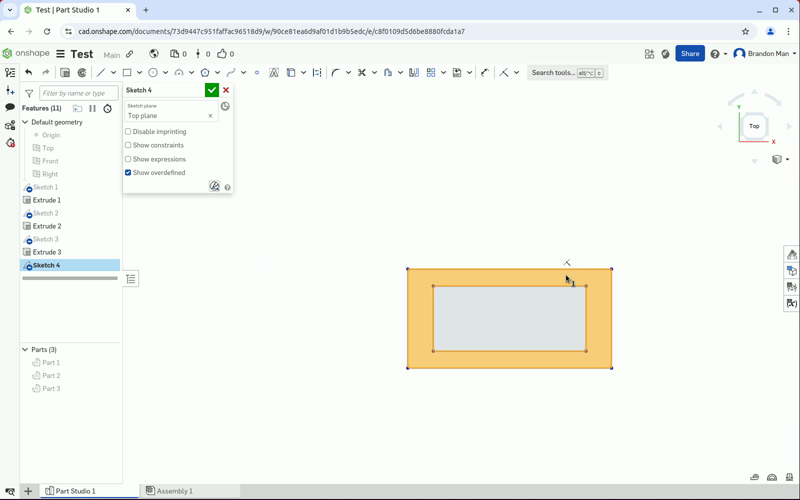
scroll(-6)
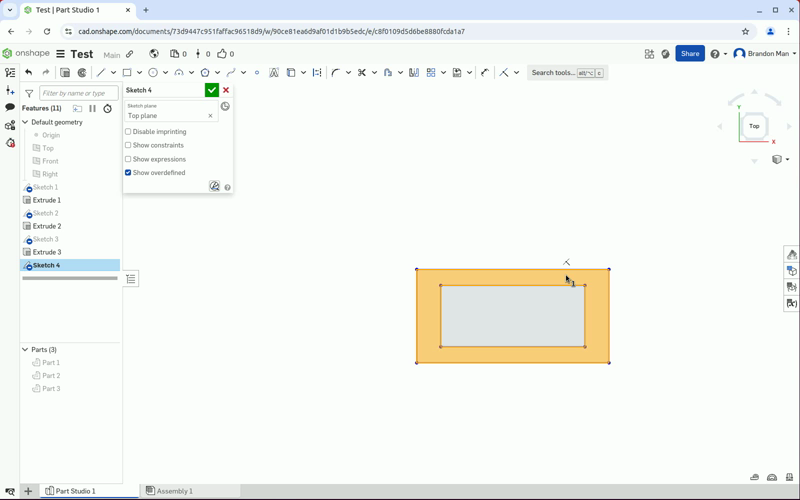
scroll(-6)
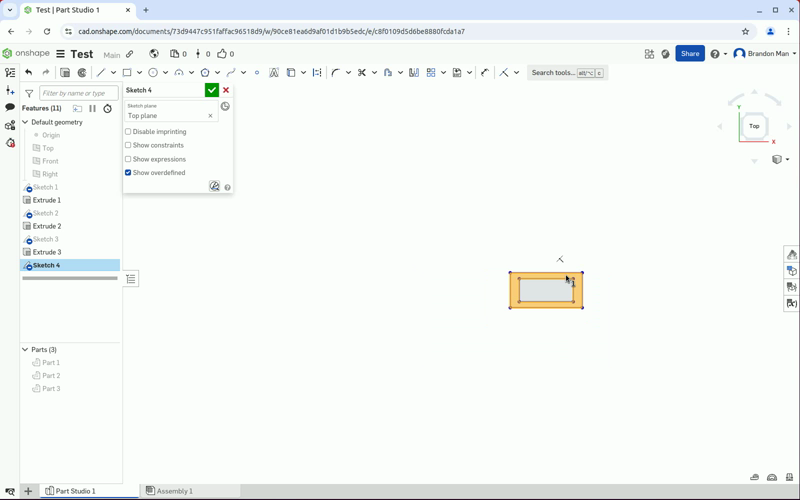
scroll(-6)
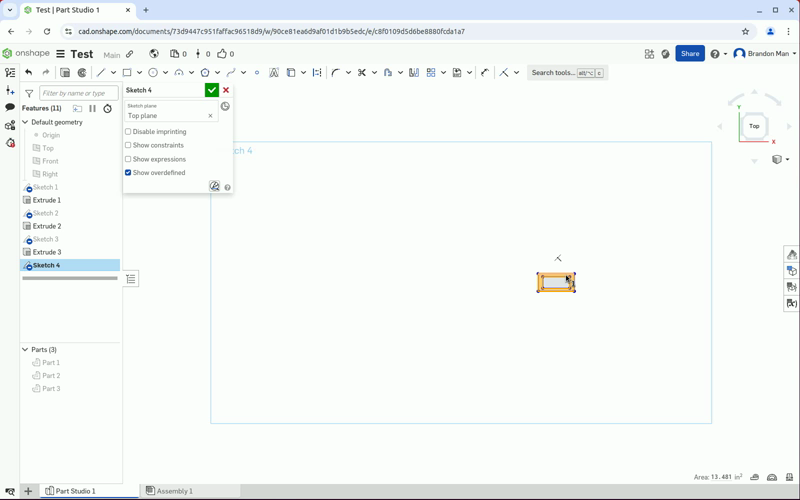
mouse_move(73, 352)
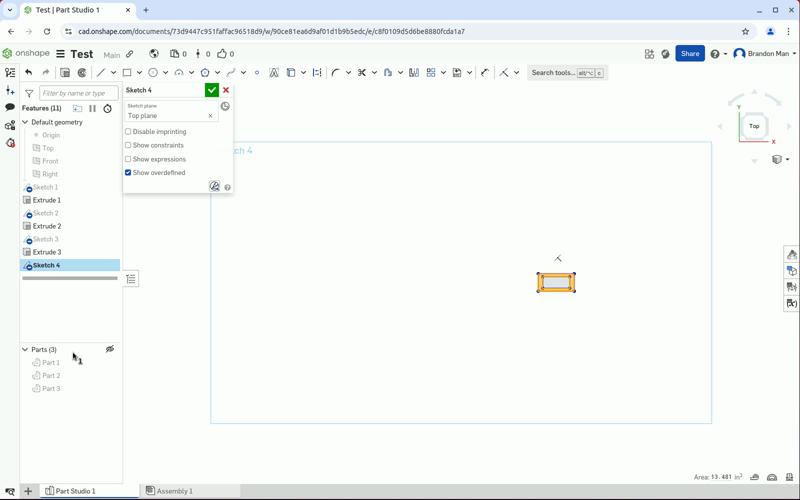
key(shift+y)
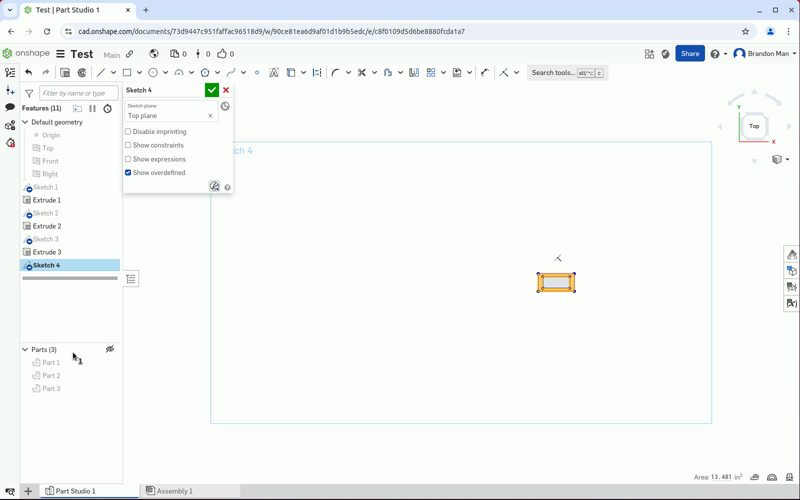
key(shift+e)
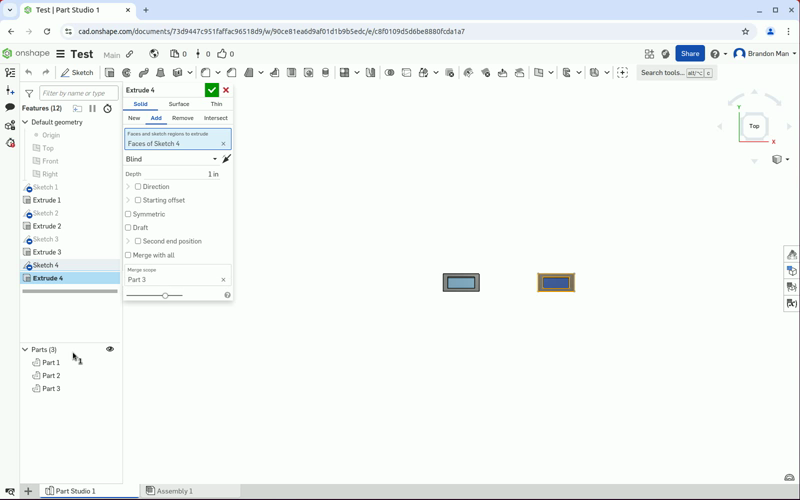
mouse_move(143, 106)
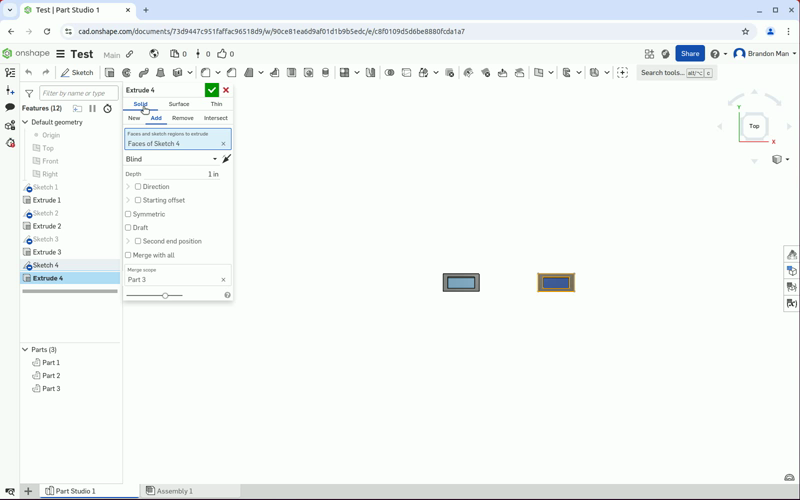
click(143, 106)
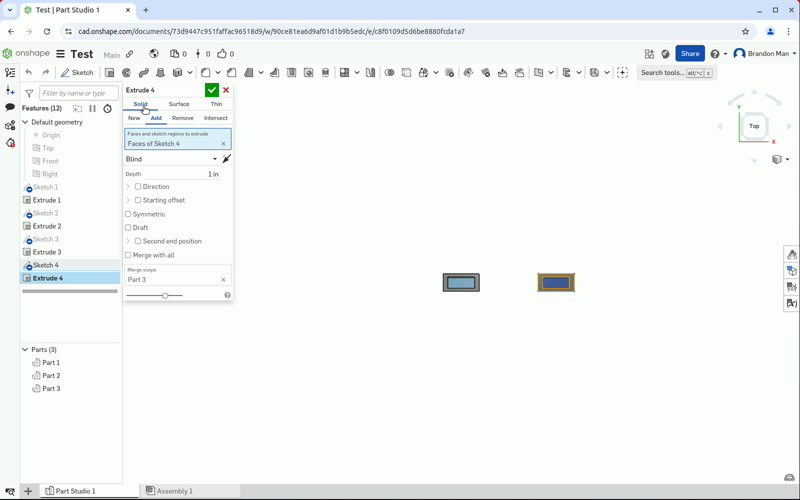
mouse_move(137, 120)
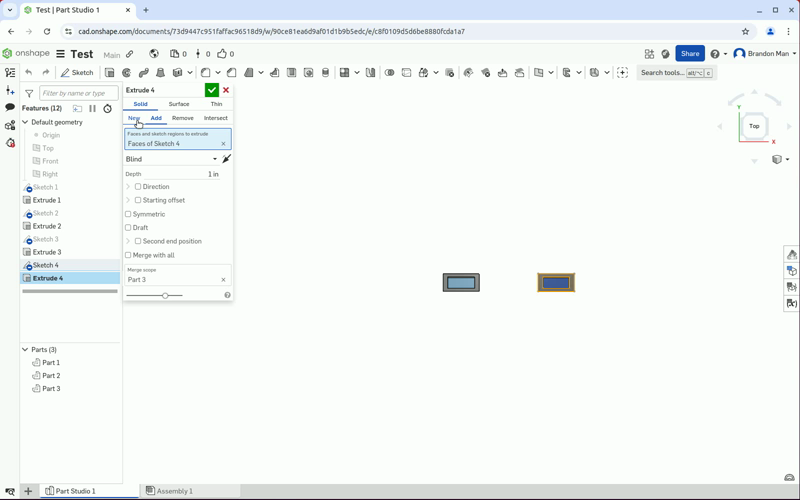
click(137, 120)
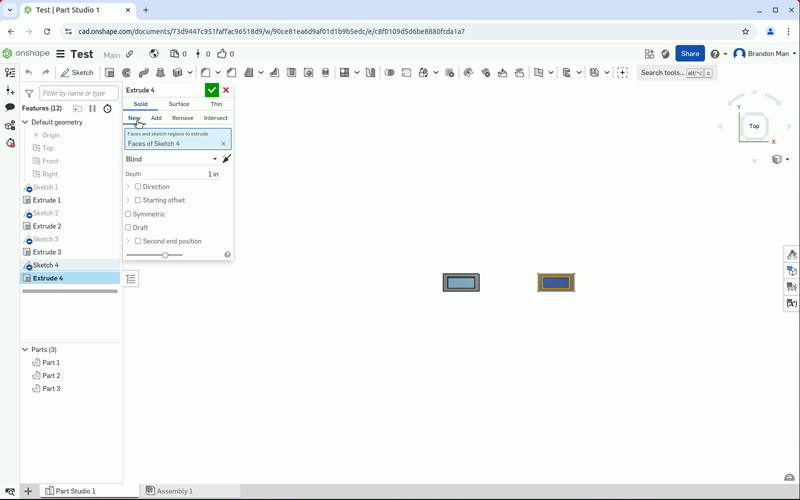
key(tab, 4)
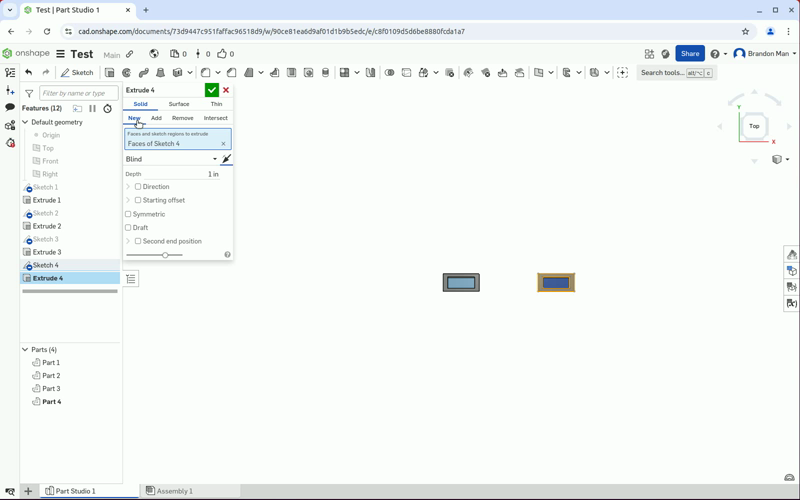
text(3.611)
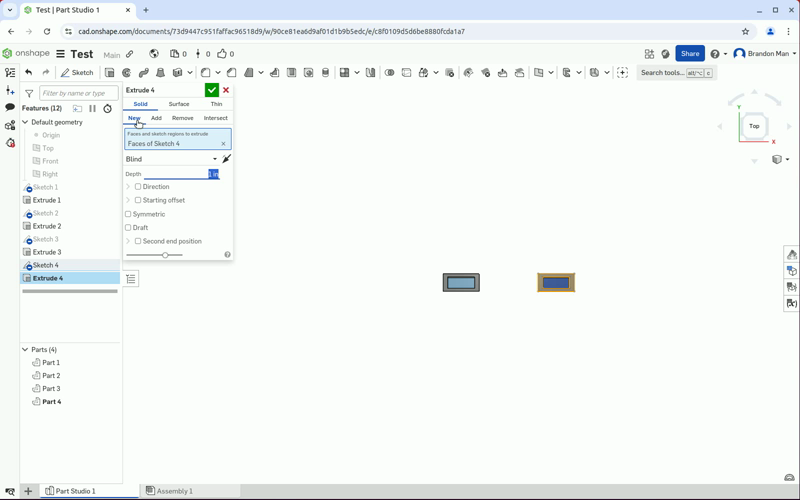
key(enter)
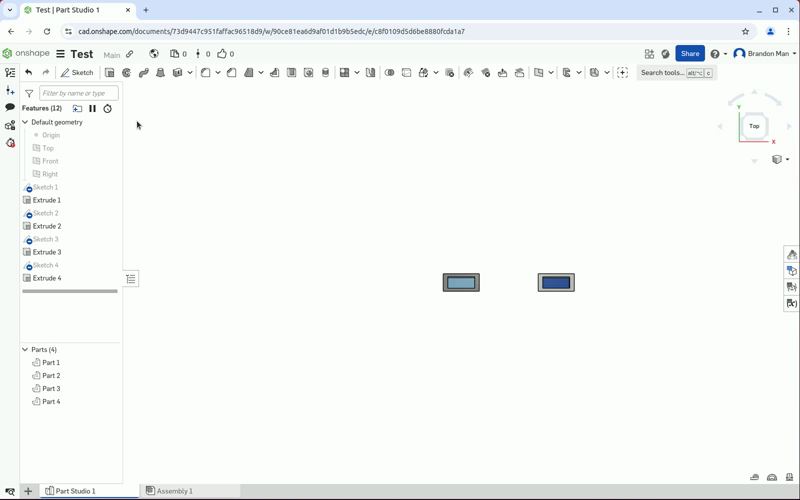
key(shift+h)
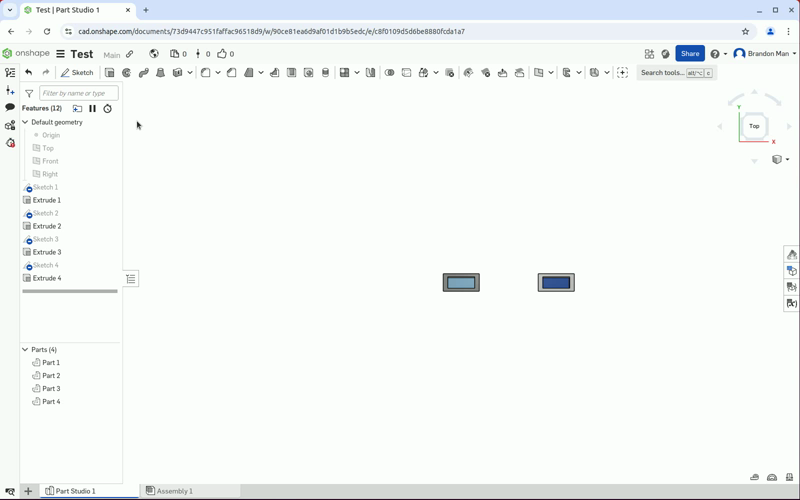
key(shift+h)
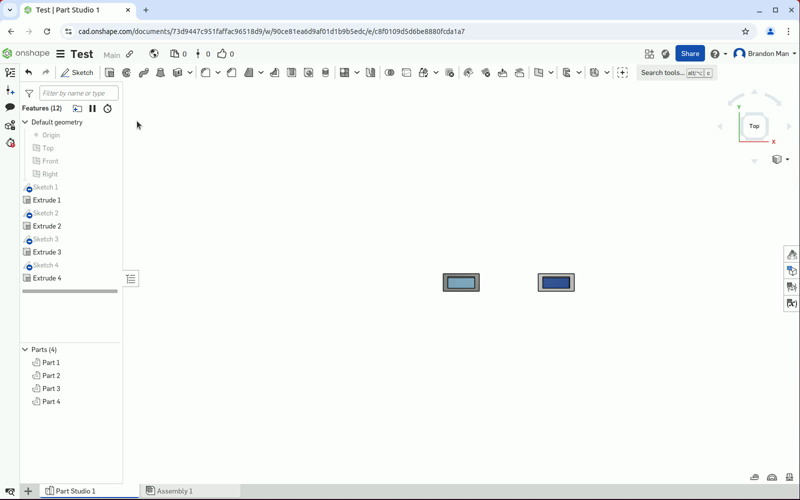
key(shift+7)
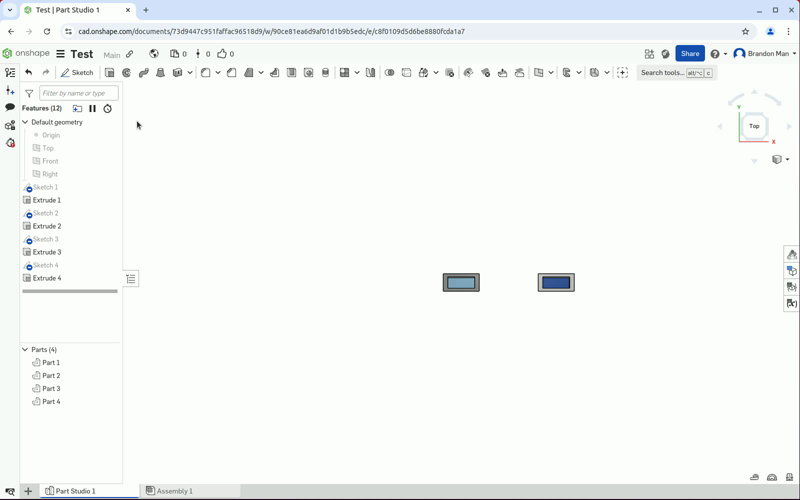
key(up, 3)
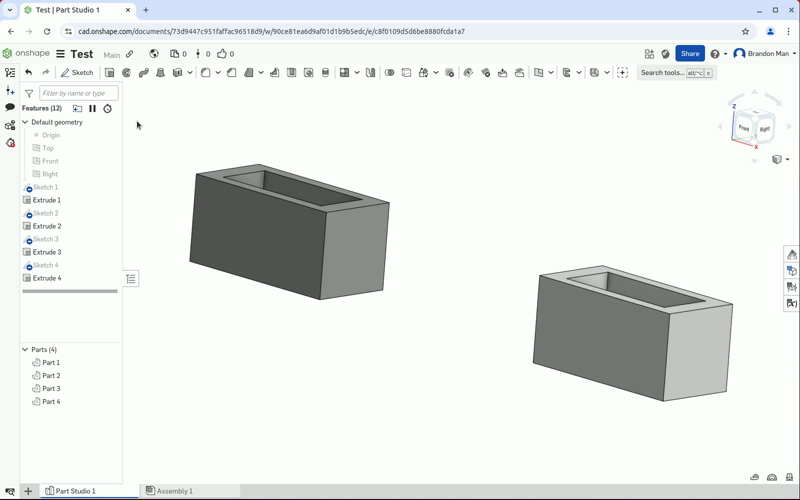
key(left, 3)
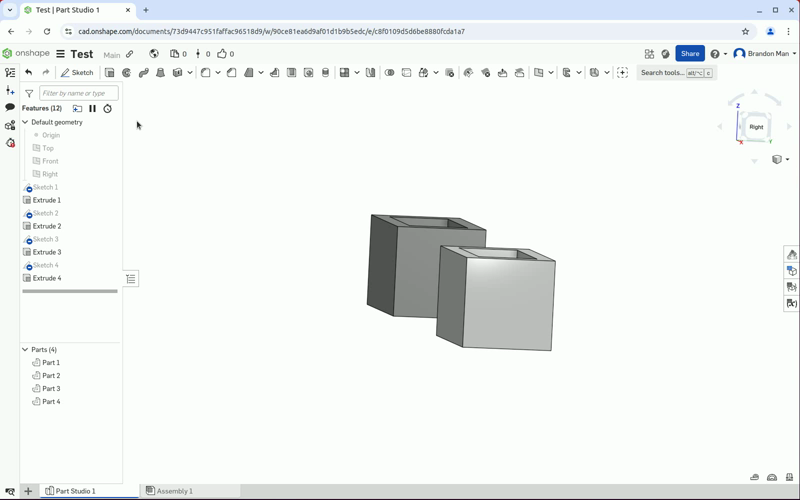
key(right, 3)
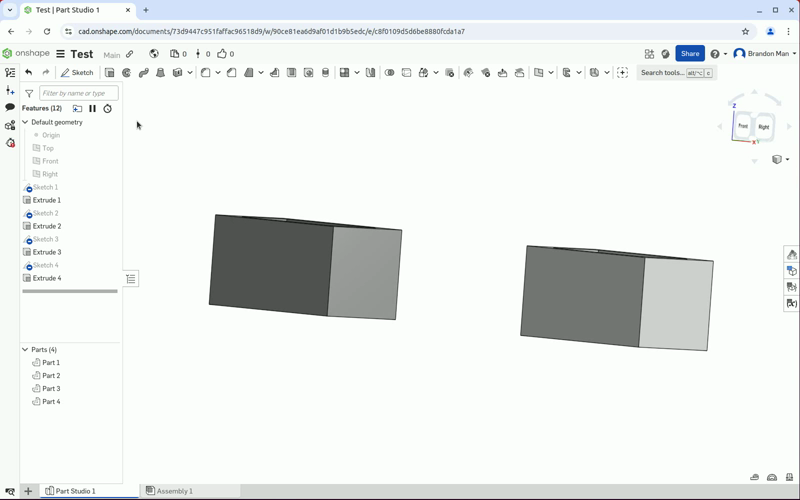
key(down, 3)
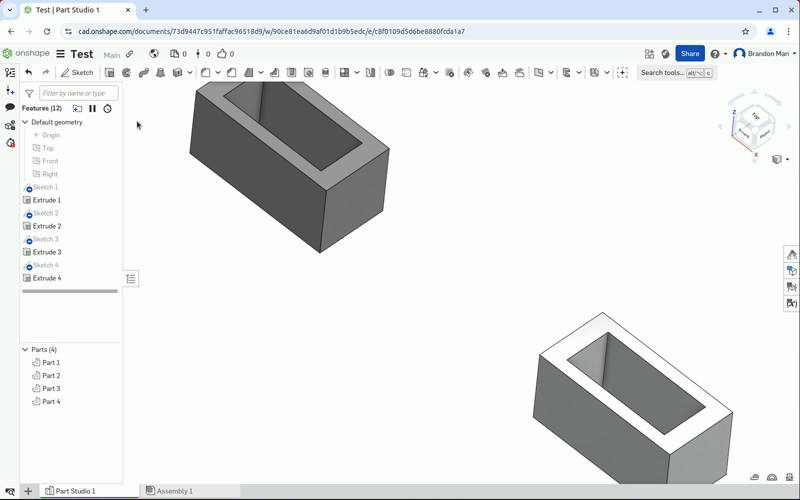
mouse_move(73, 189)
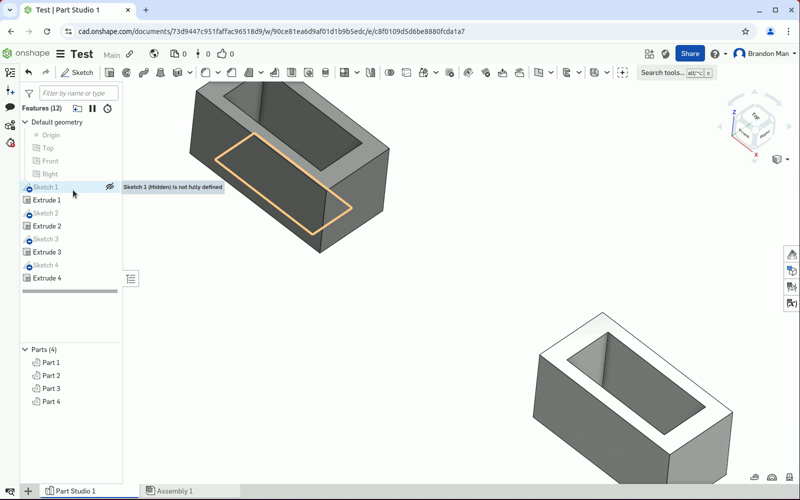
click(73, 189)